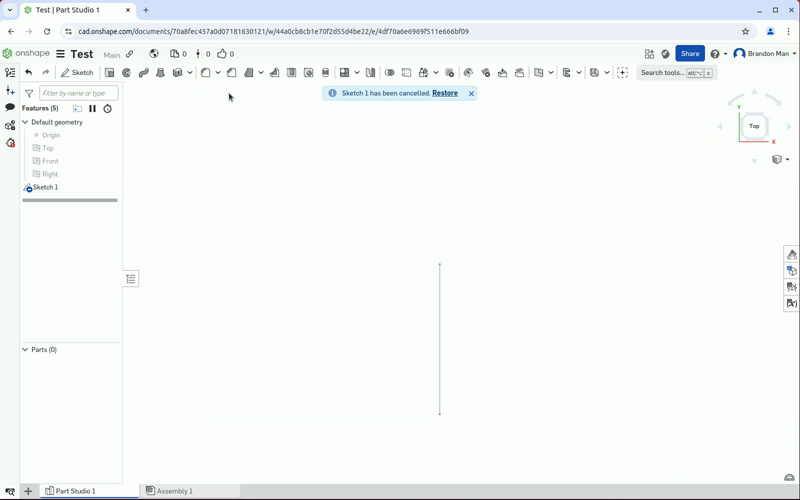
key(shift+h)
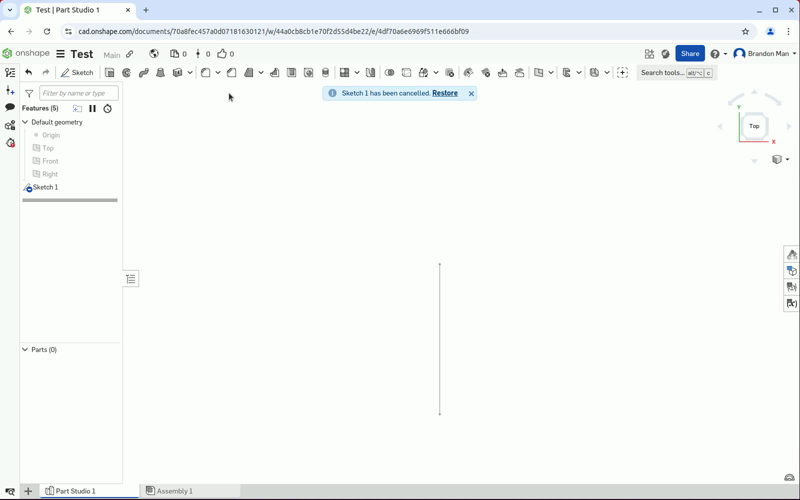
key(shift+s)
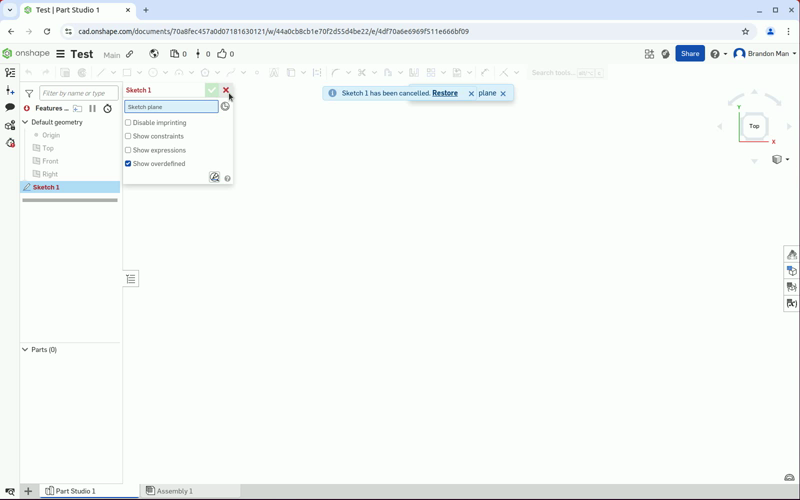
mouse_move(73, 150)
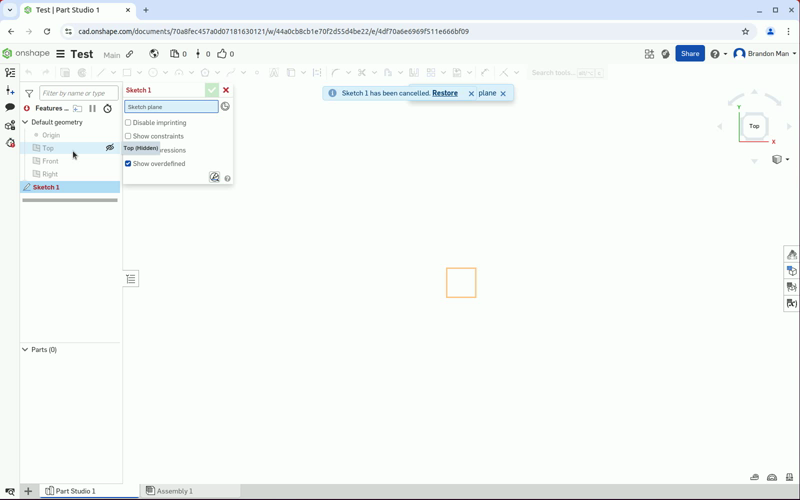
click(73, 150)
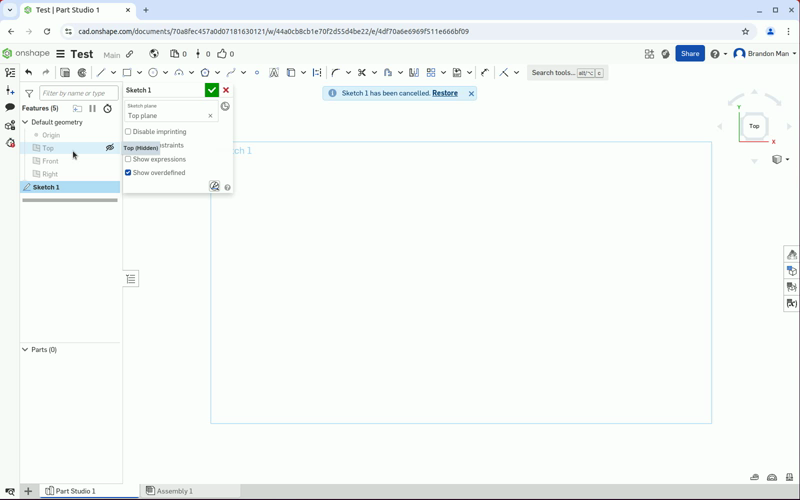
mouse_move(73, 352)
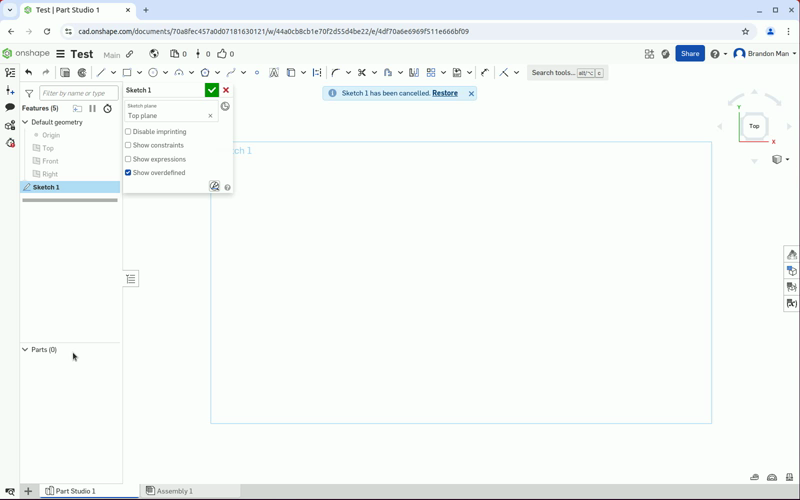
key(y)
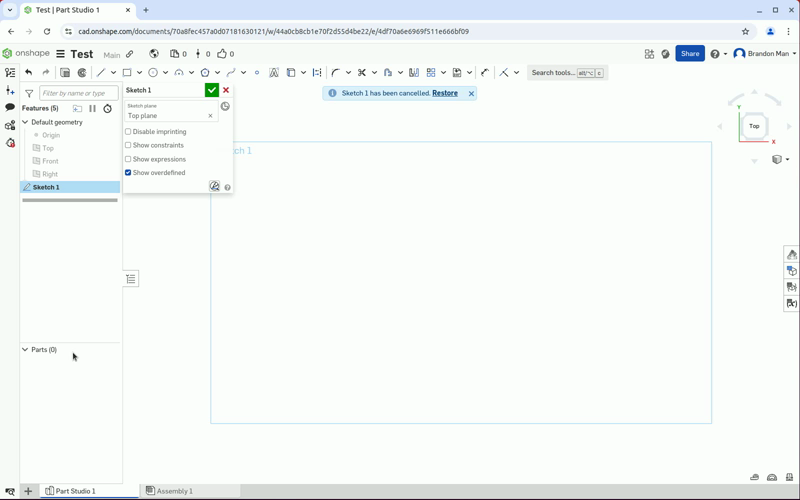
key(l)
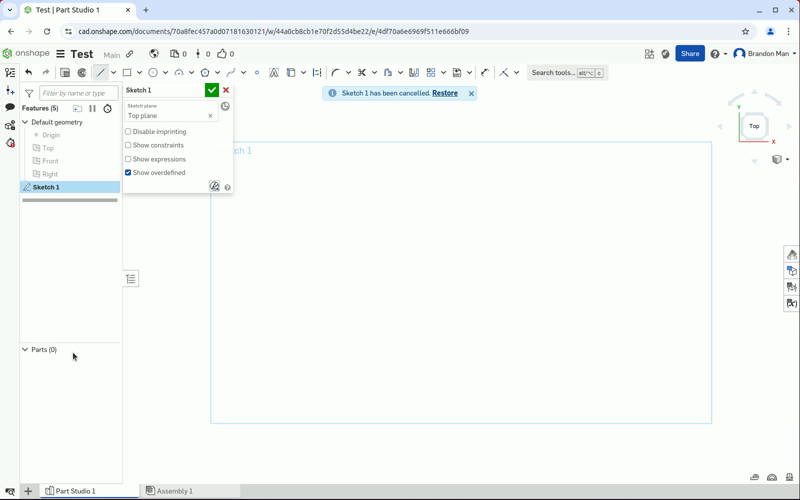
key_down(shift)
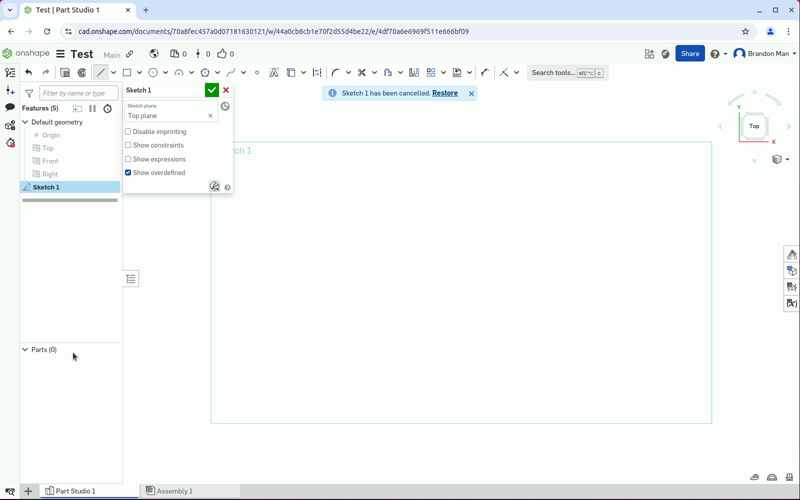
mouse_move(348, 395)
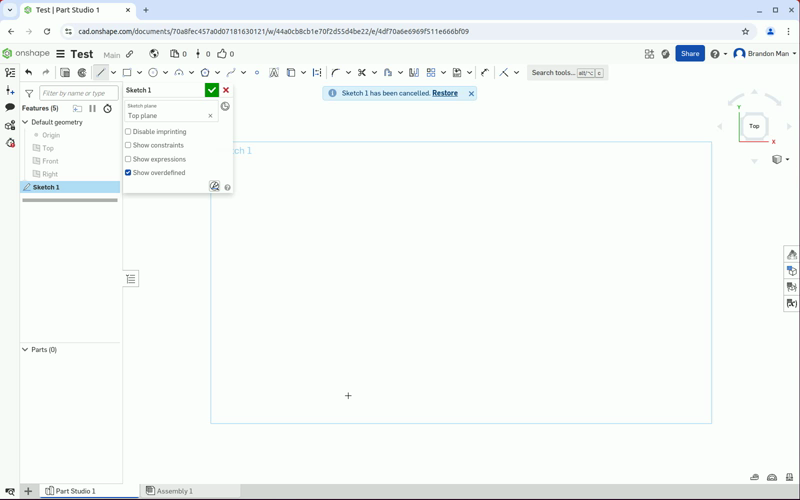
click(348, 395)
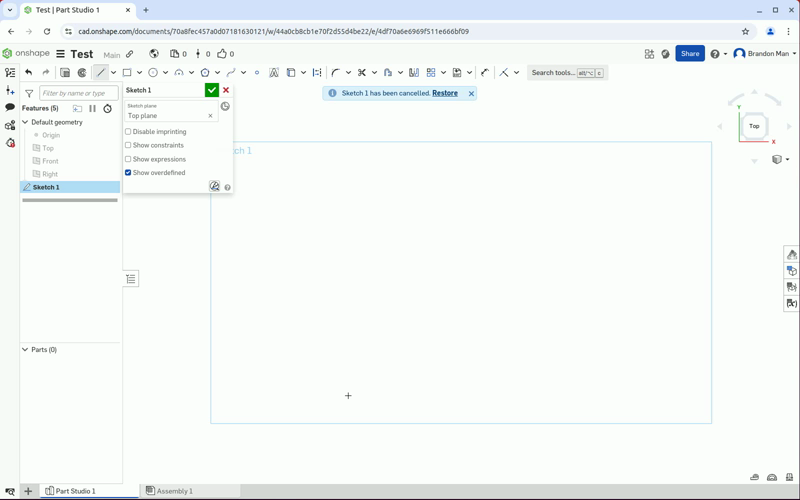
key_up(shift)
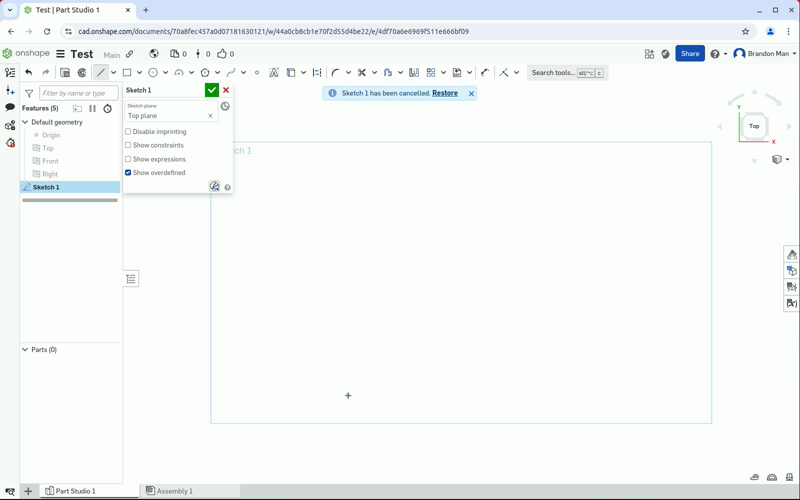
key_down(shift)
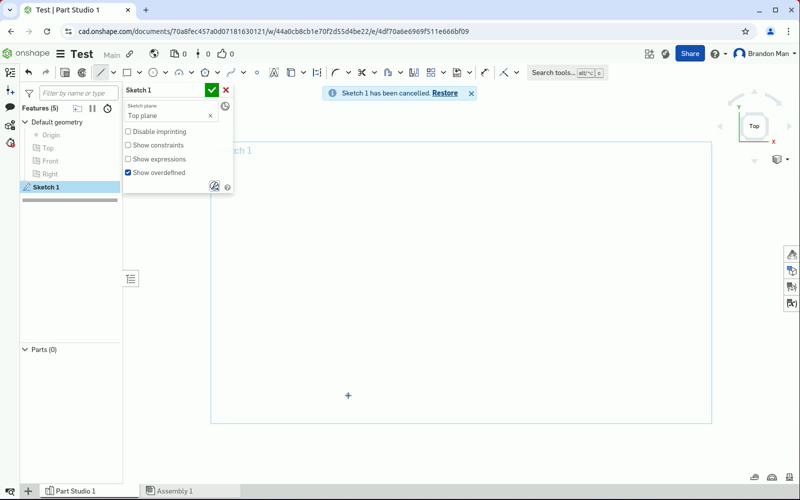
mouse_move(572, 395)
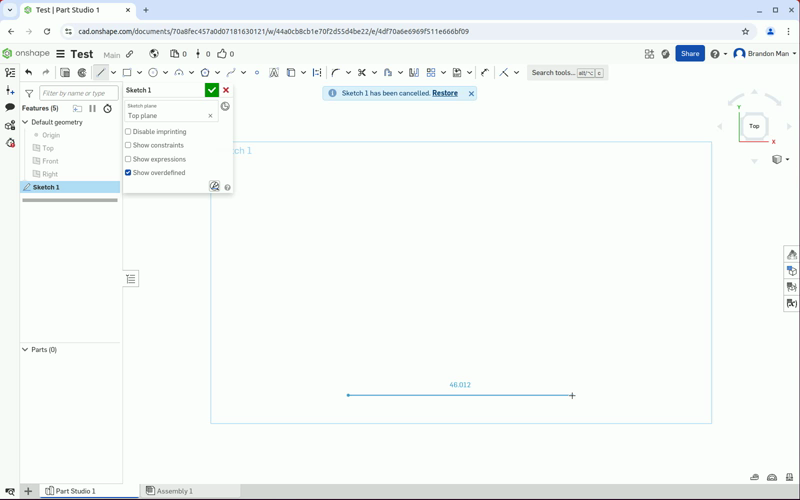
click(572, 395)
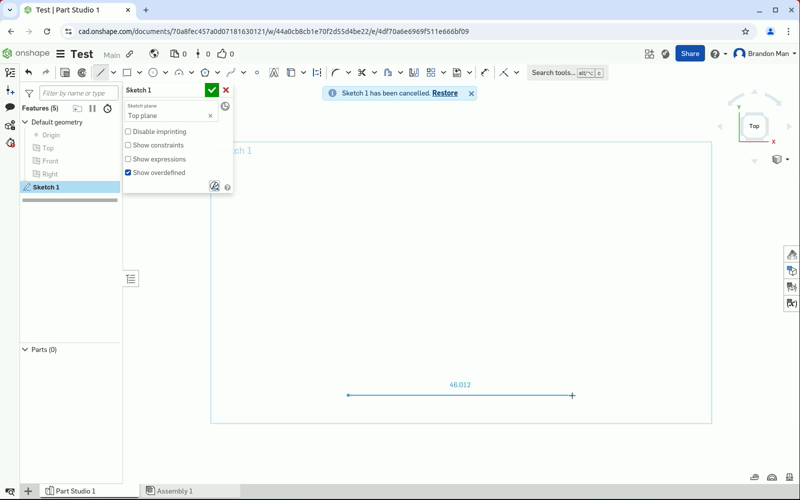
key_up(shift)
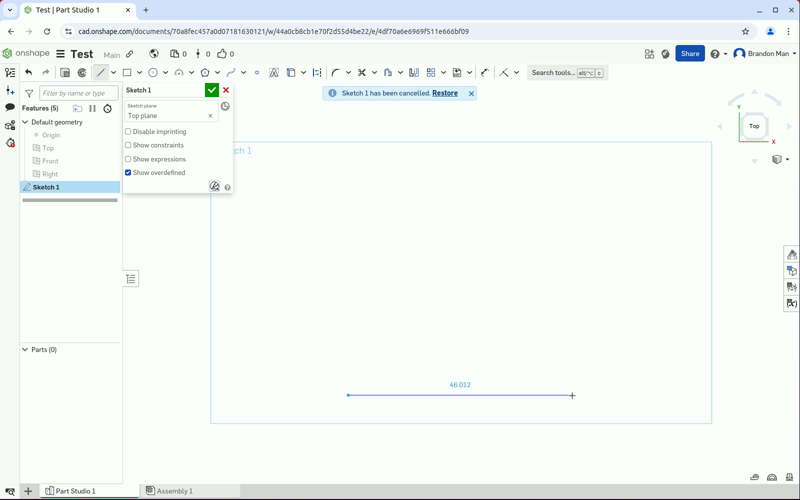
key_down(shift)
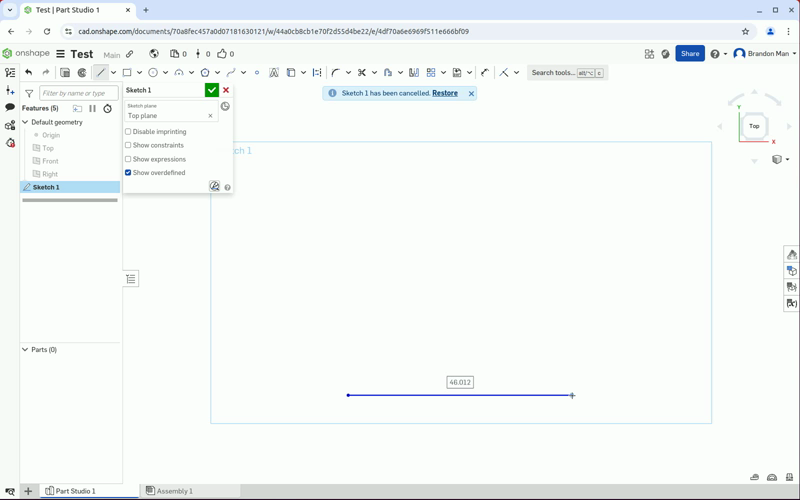
mouse_move(572, 171)
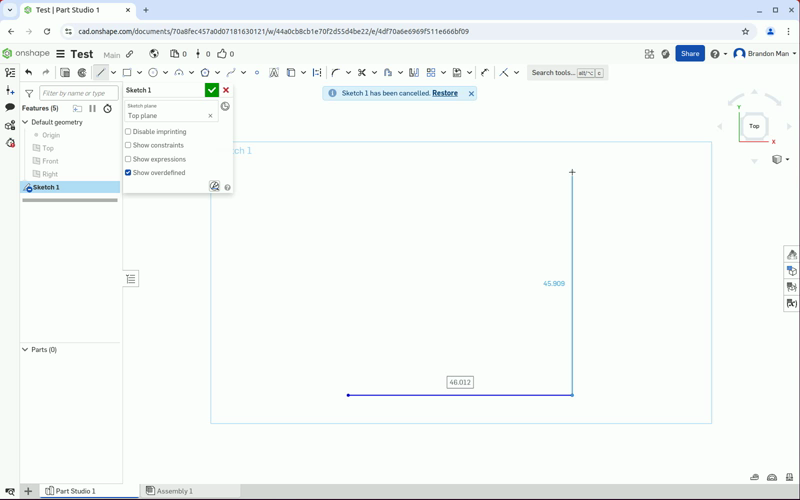
click(572, 171)
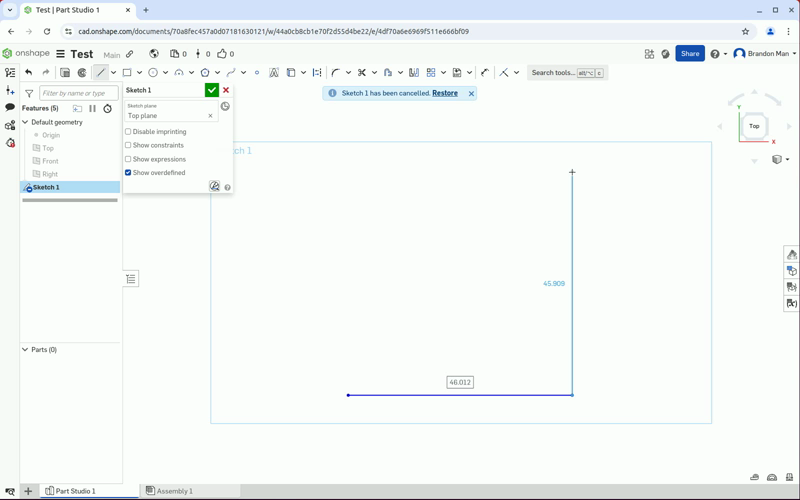
key_up(shift)
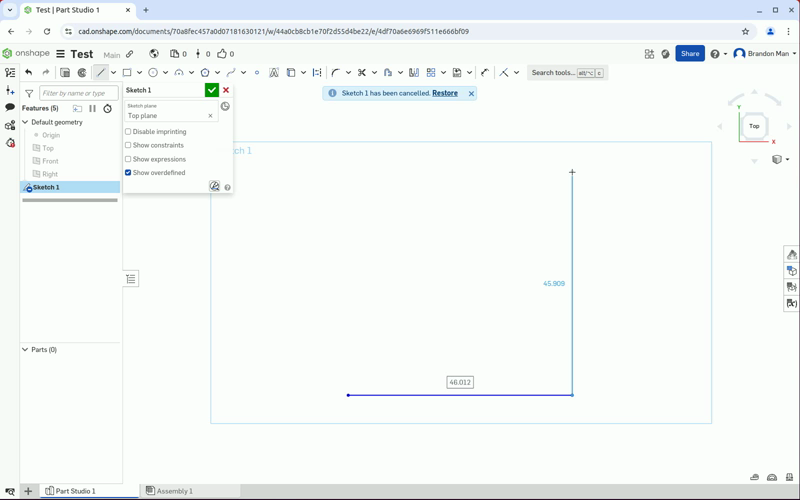
key_down(shift)
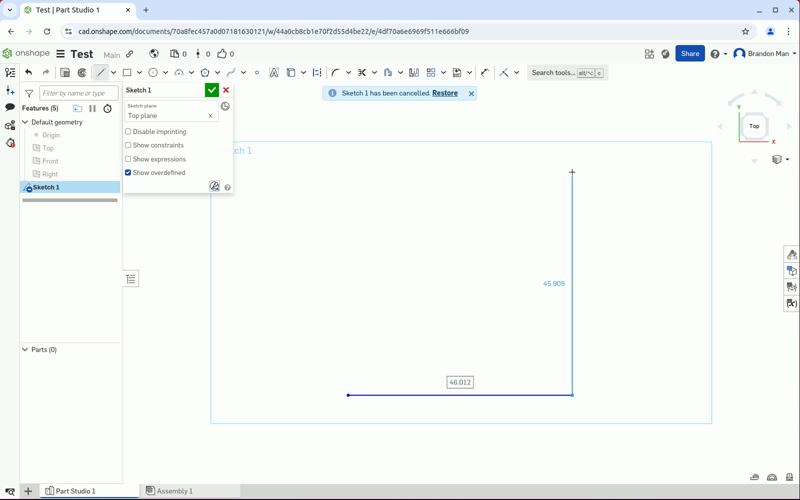
mouse_move(348, 171)
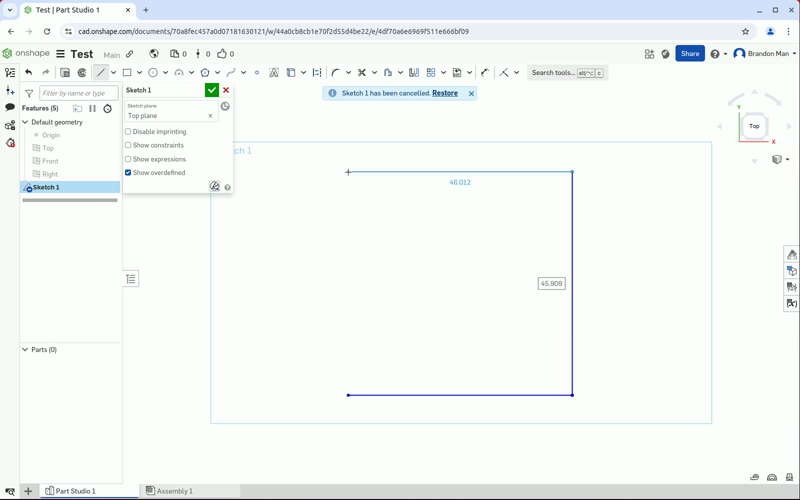
click(348, 171)
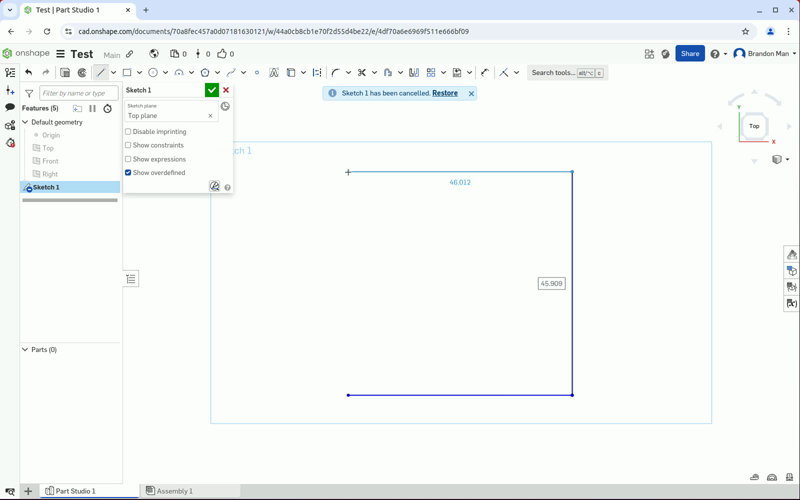
key_up(shift)
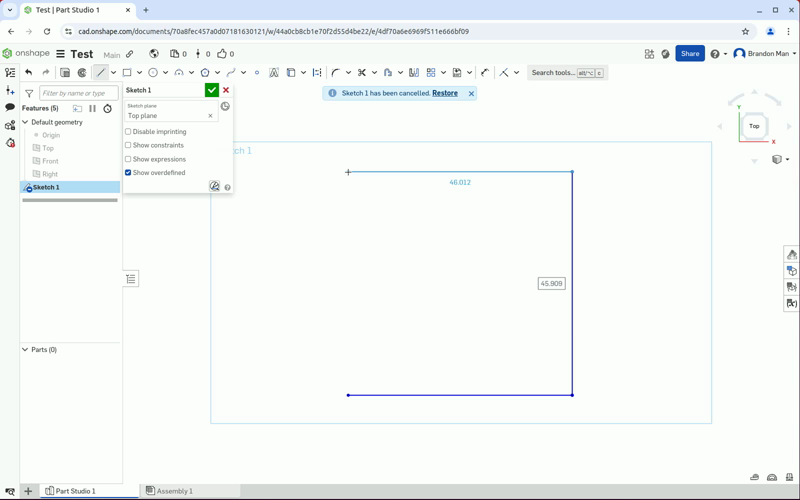
key_down(shift)
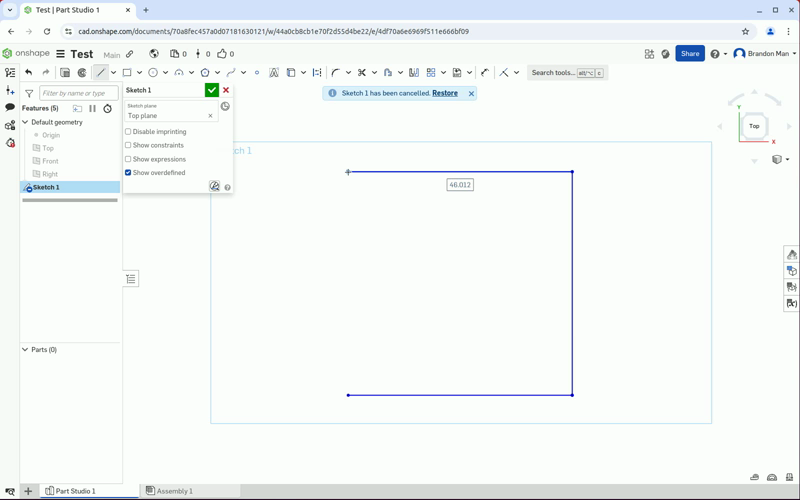
mouse_move(348, 395)
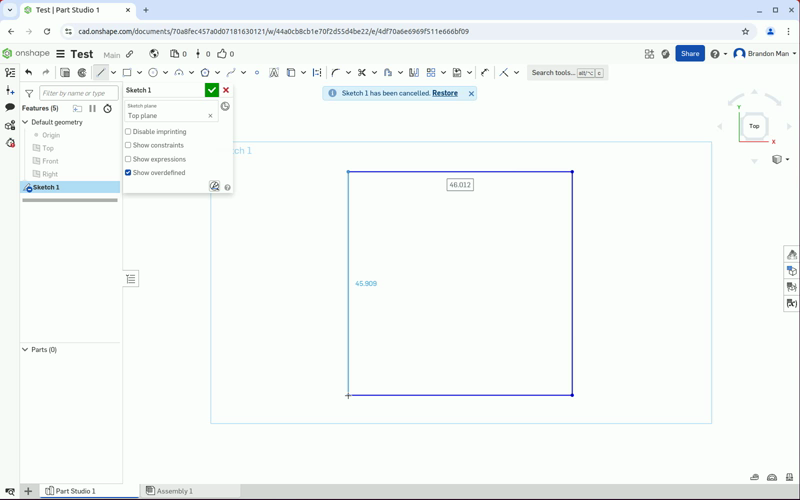
key_up(shift)
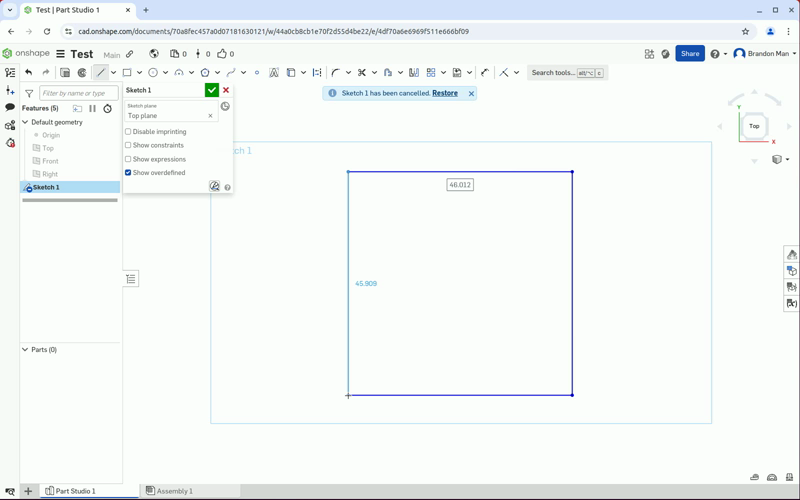
click(348, 395)
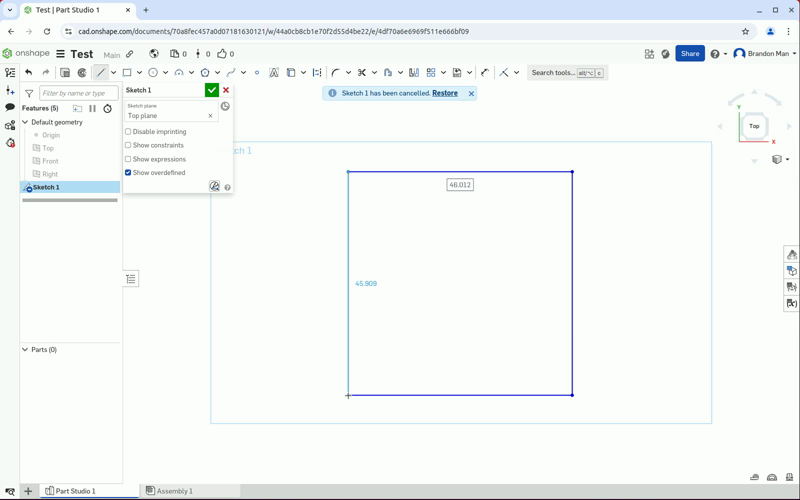
key(esc)
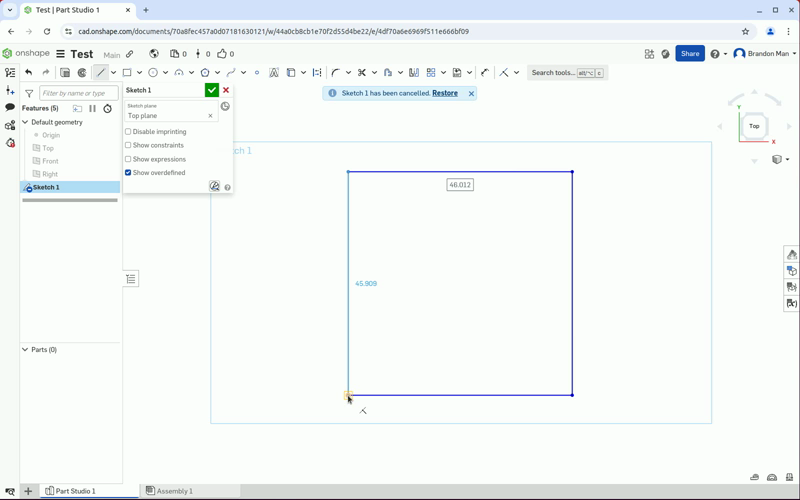
mouse_move(391, 304)
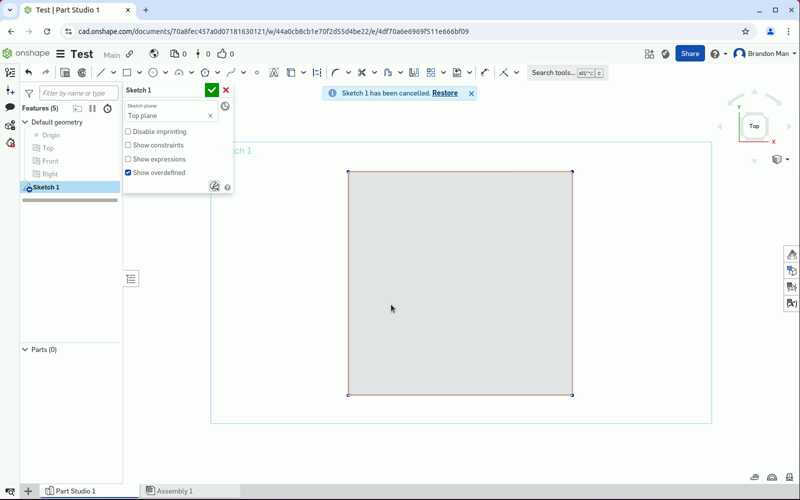
click(391, 304)
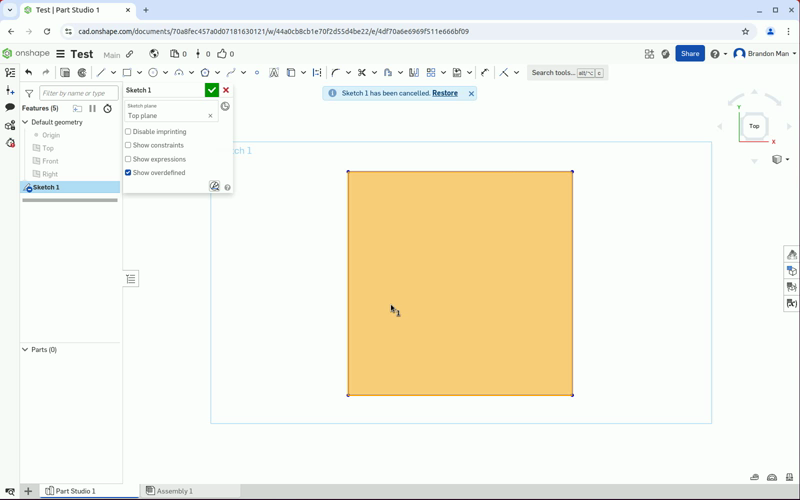
mouse_move(73, 352)
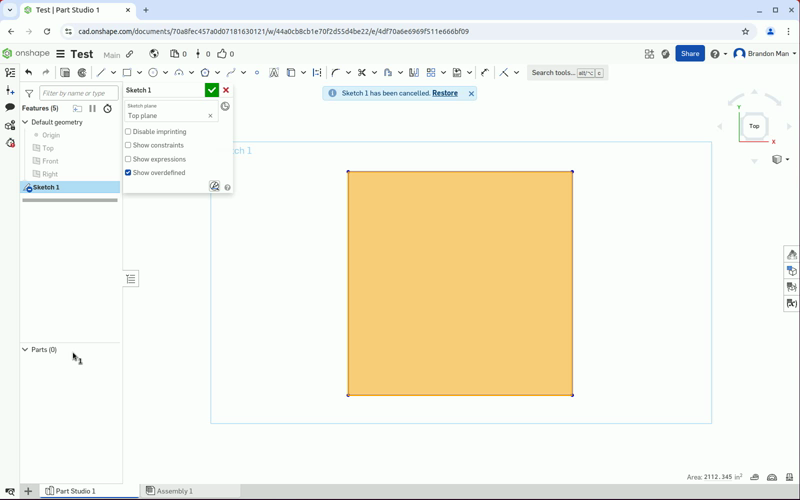
key(shift+y)
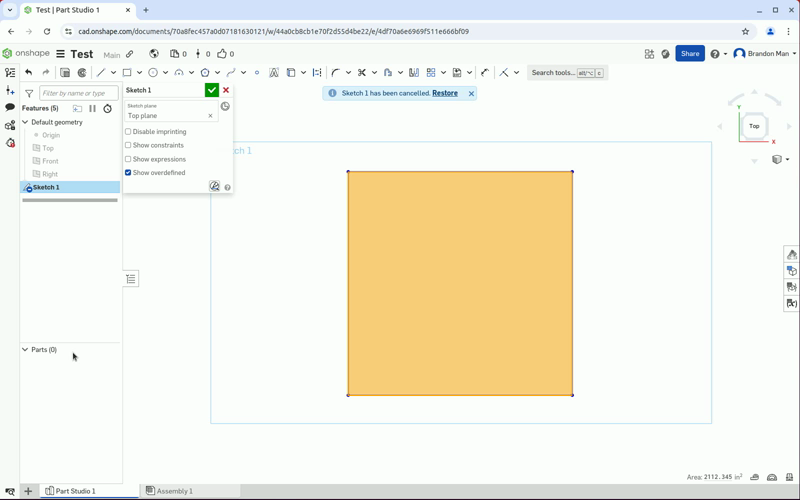
key(shift+e)
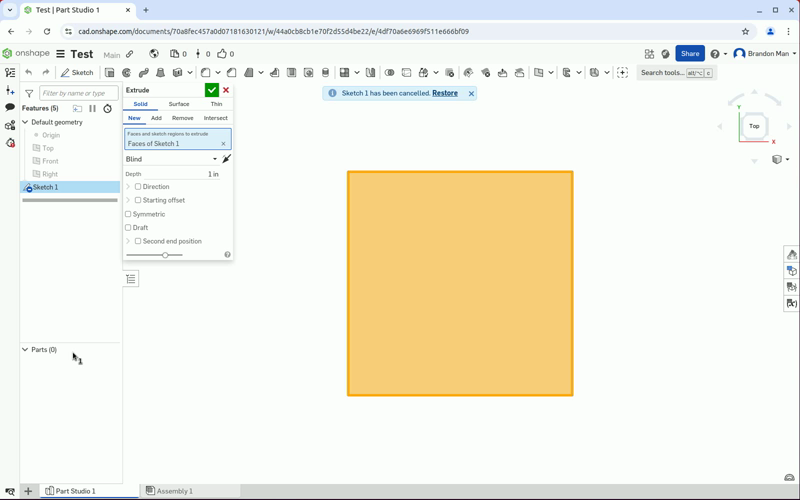
mouse_move(143, 106)
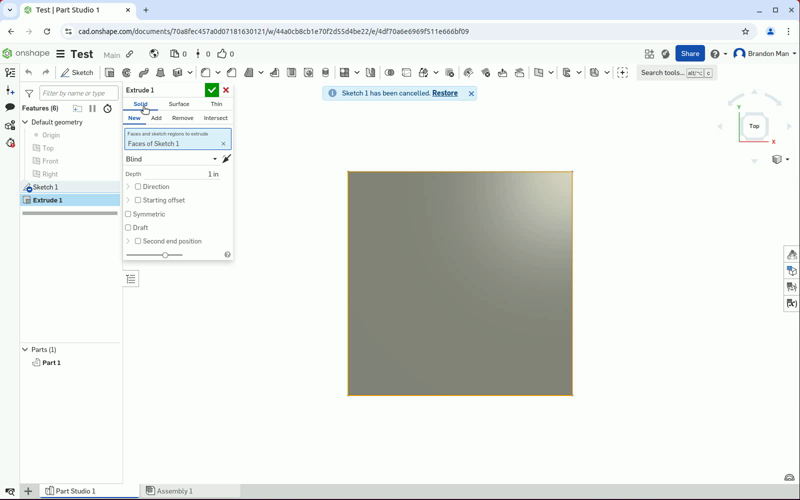
click(143, 106)
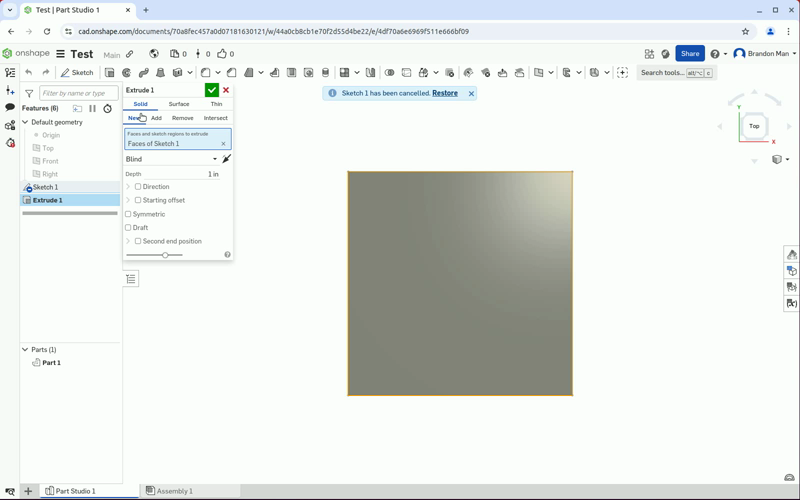
mouse_move(137, 120)
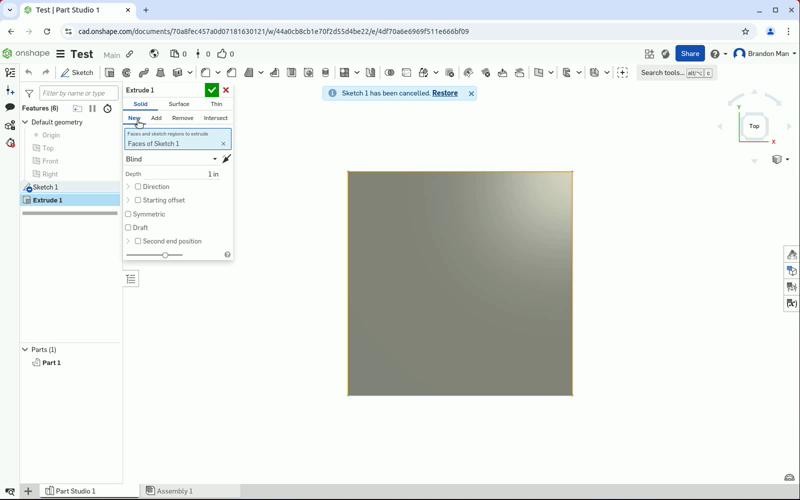
click(137, 120)
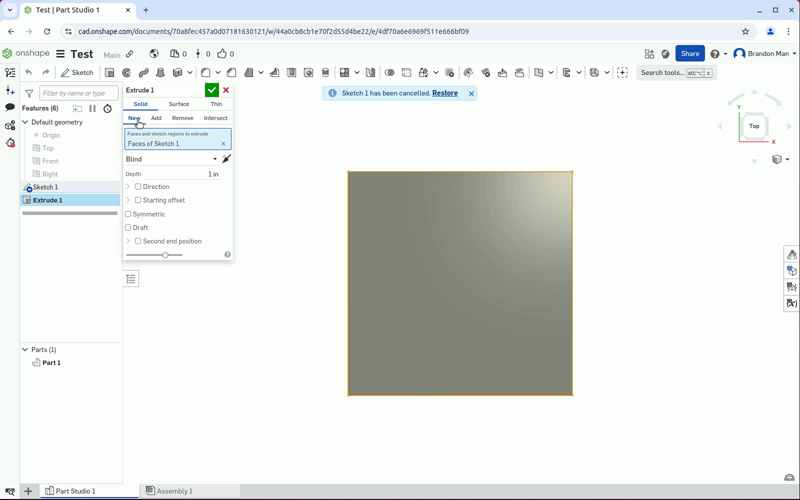
key(tab, 4)
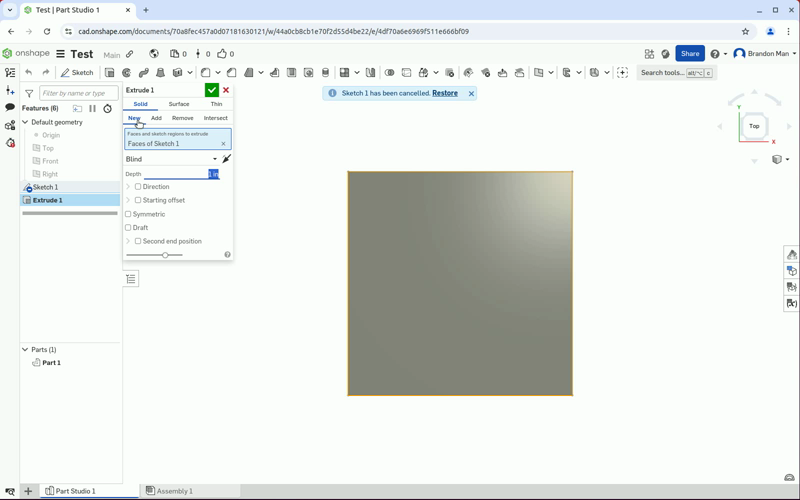
text(-4.574)
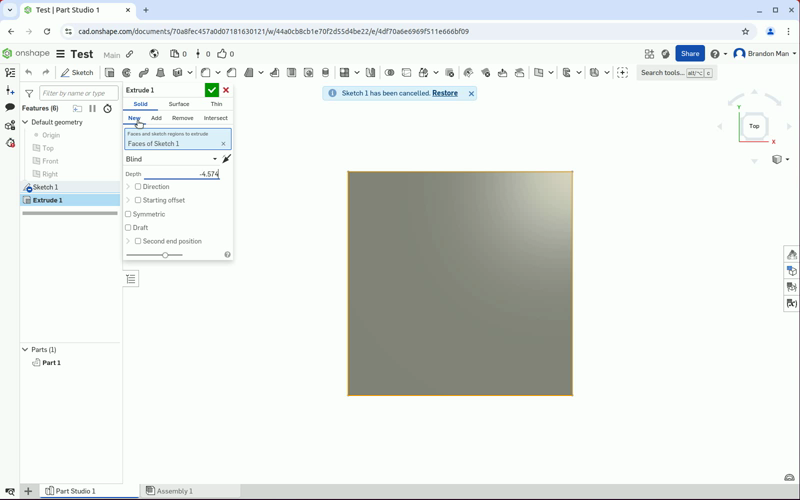
key(enter)
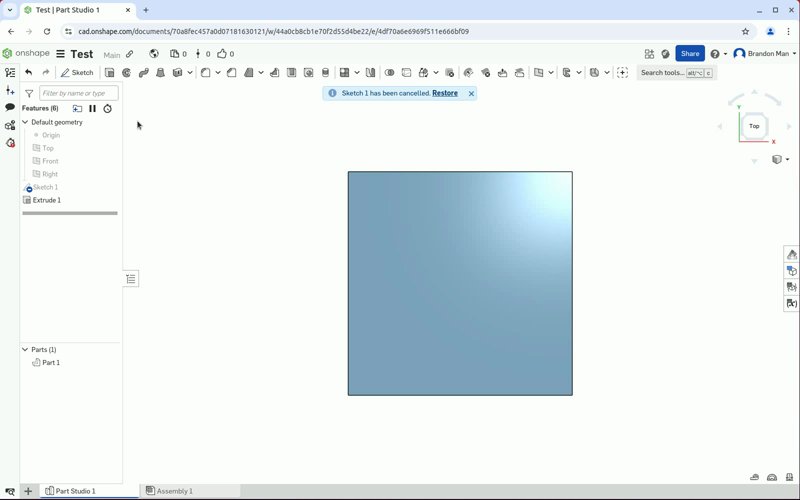
key(shift+h)
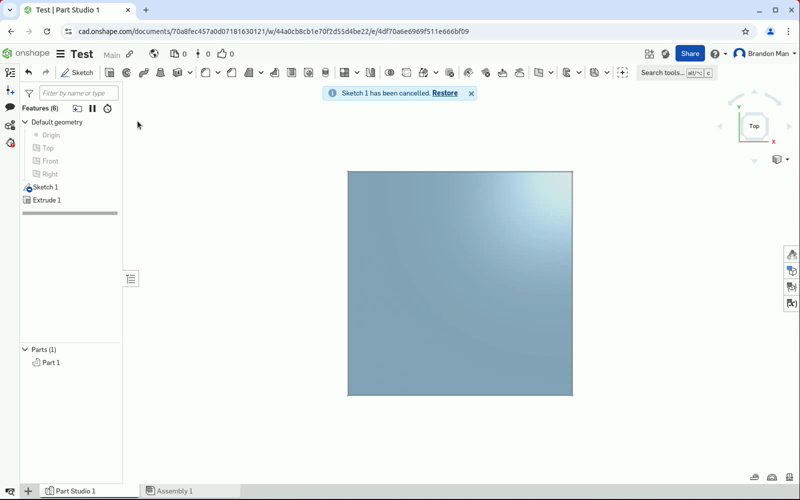
key(shift+h)
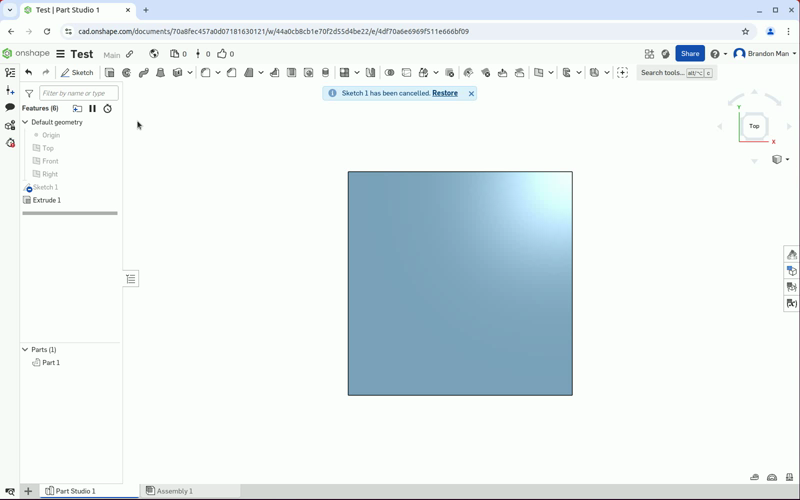
mouse_move(73, 189)
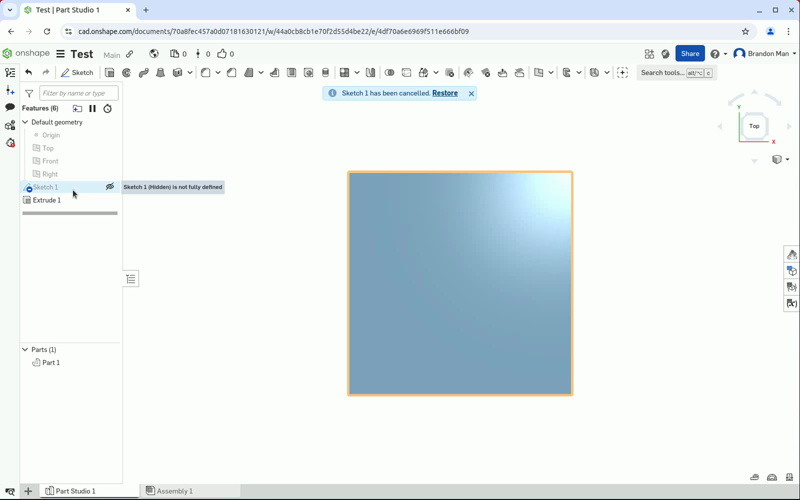
click(73, 189)
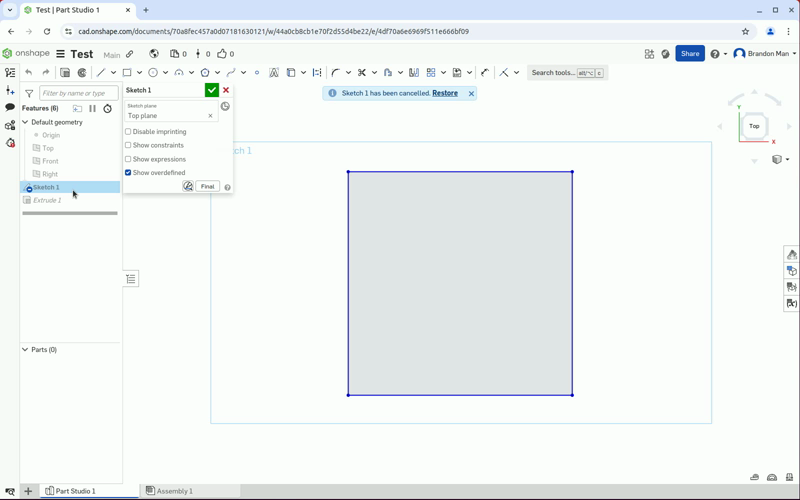
mouse_move(229, 92)
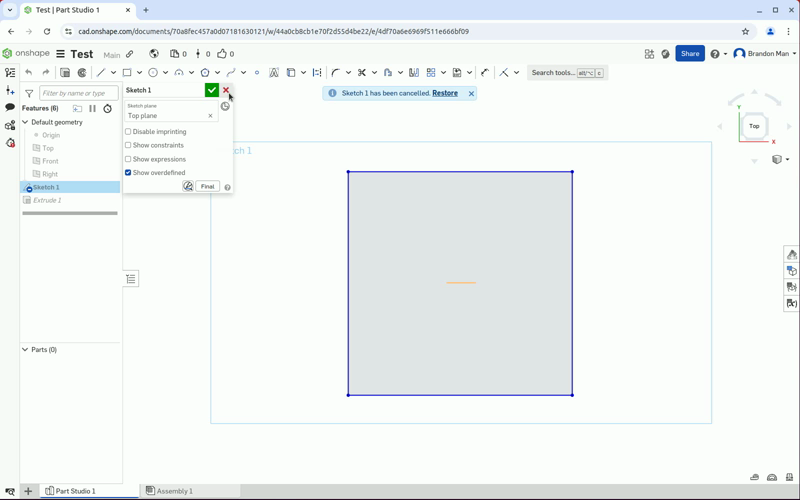
click(229, 92)
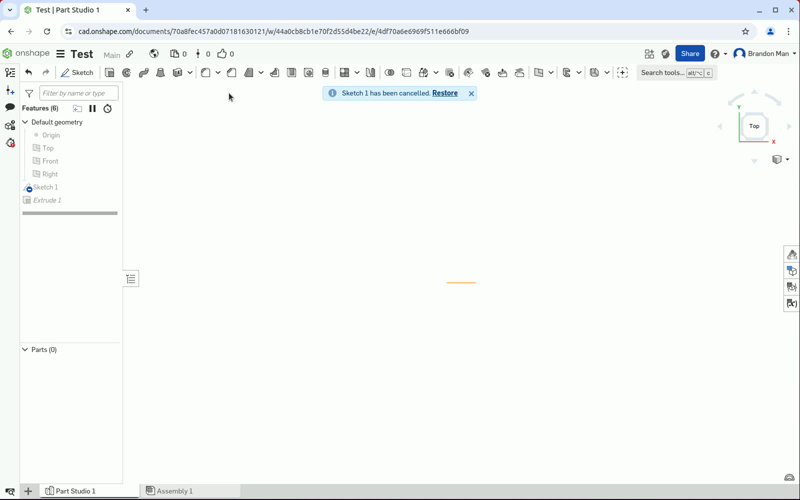
mouse_move(73, 352)
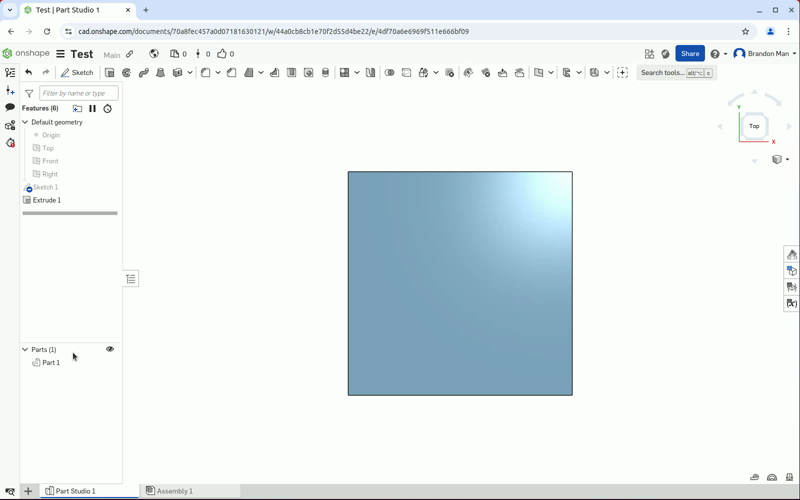
key(y)
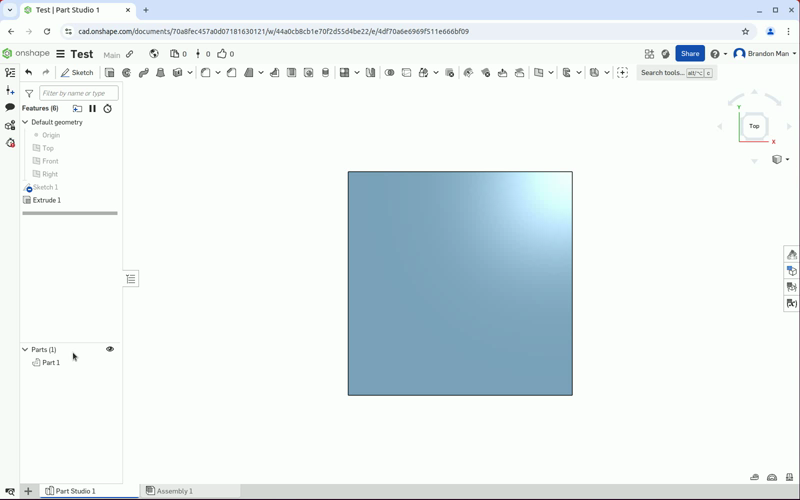
key(shift+p)
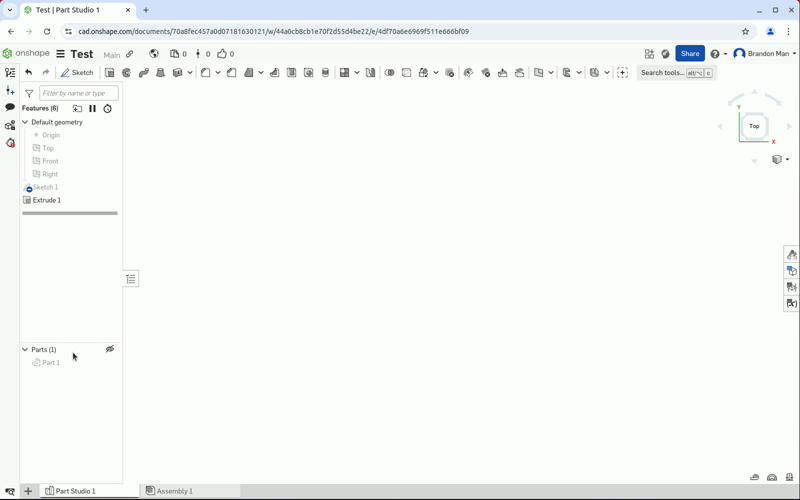
key(space)
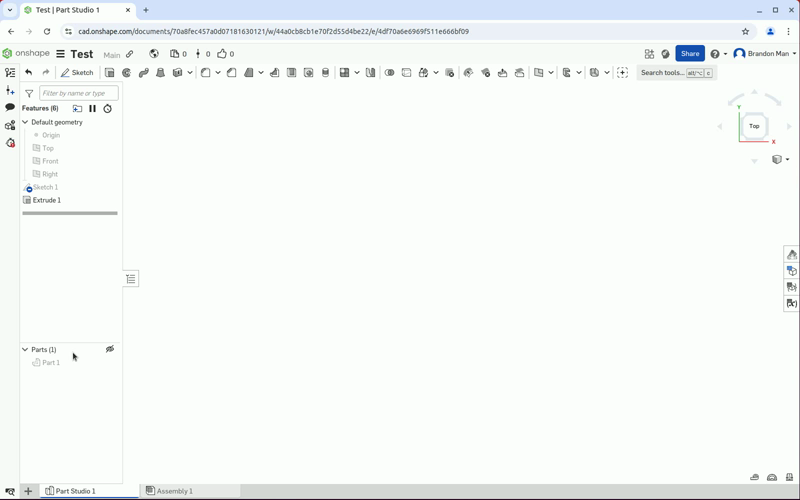
key_down(shift)
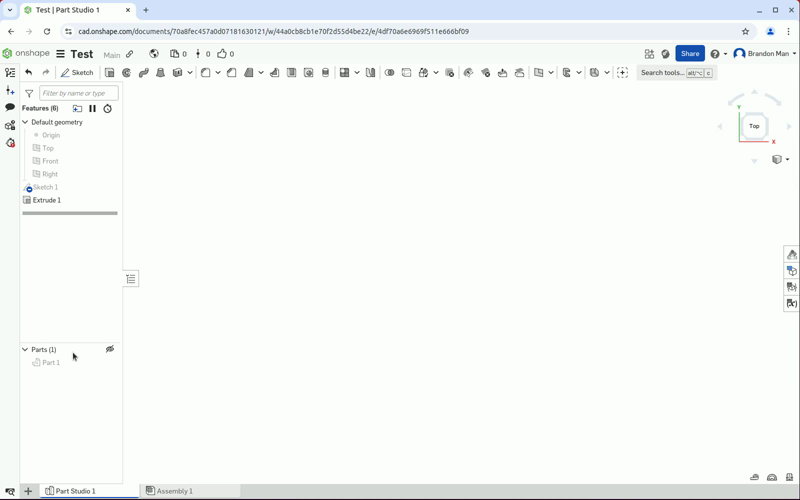
key(up)
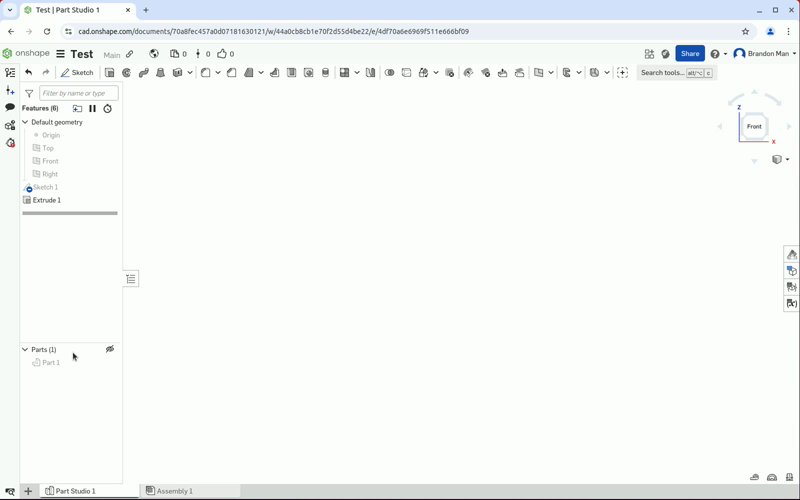
key_up(shift)
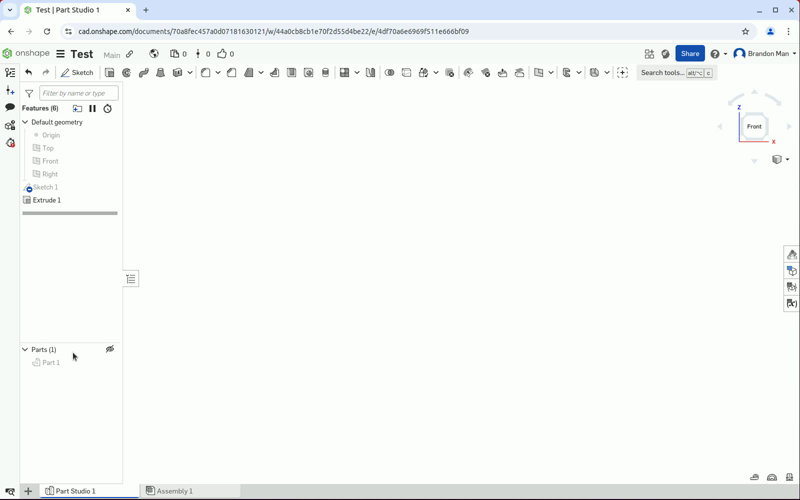
mouse_move(73, 352)
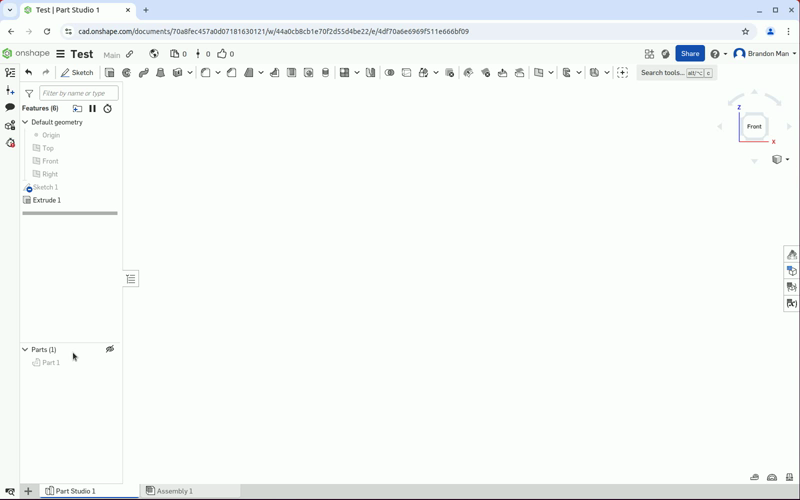
key(shift+y)
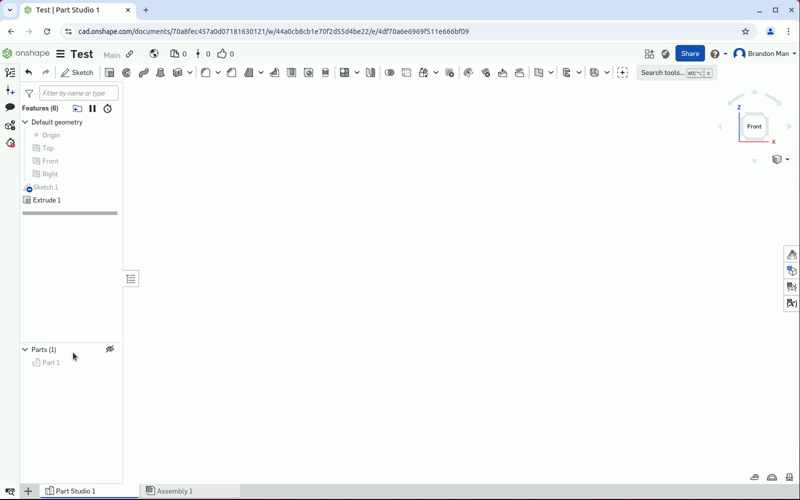
key(shift+s)
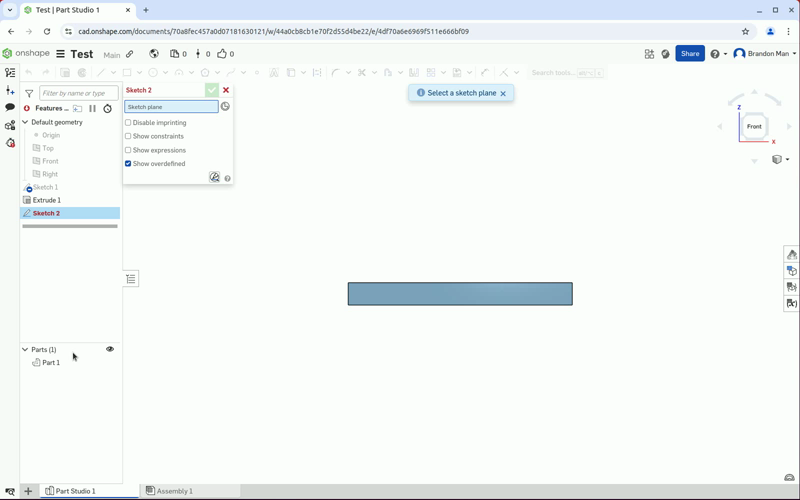
mouse_move(73, 163)
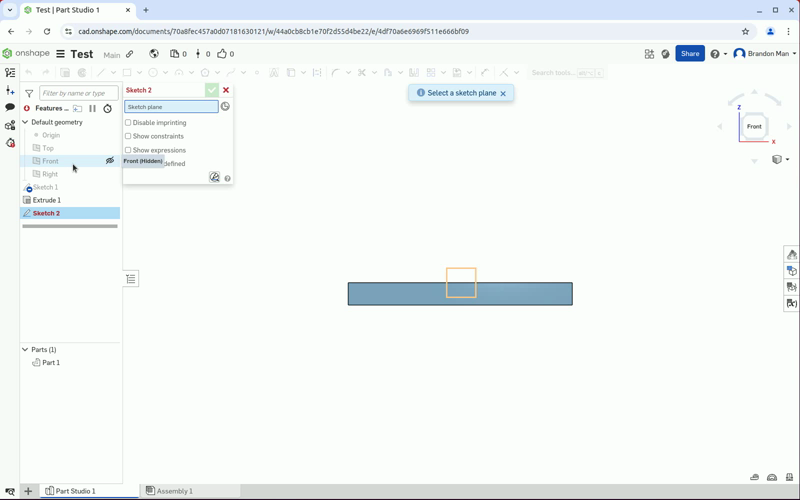
click(73, 163)
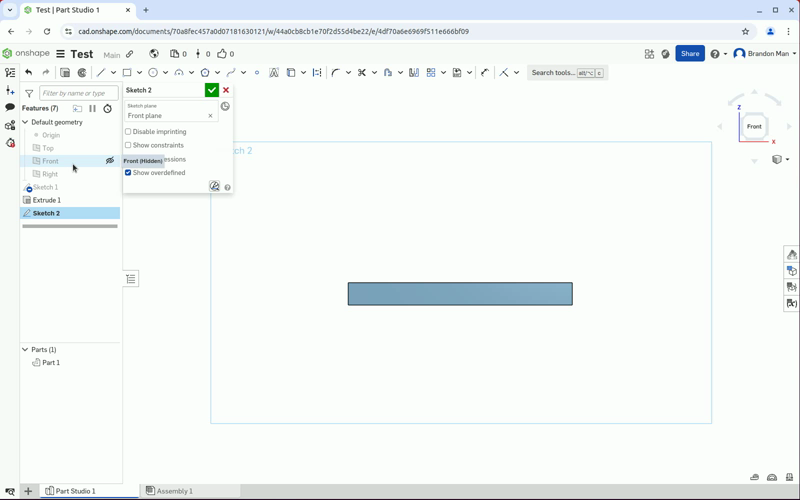
mouse_move(73, 352)
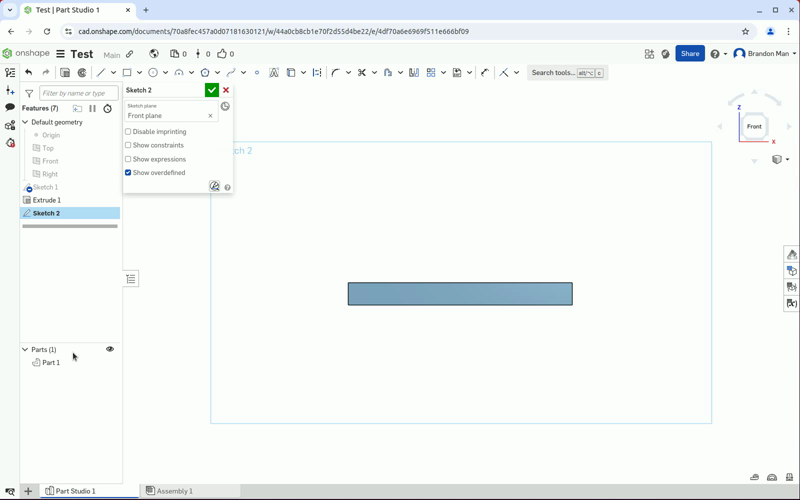
key(y)
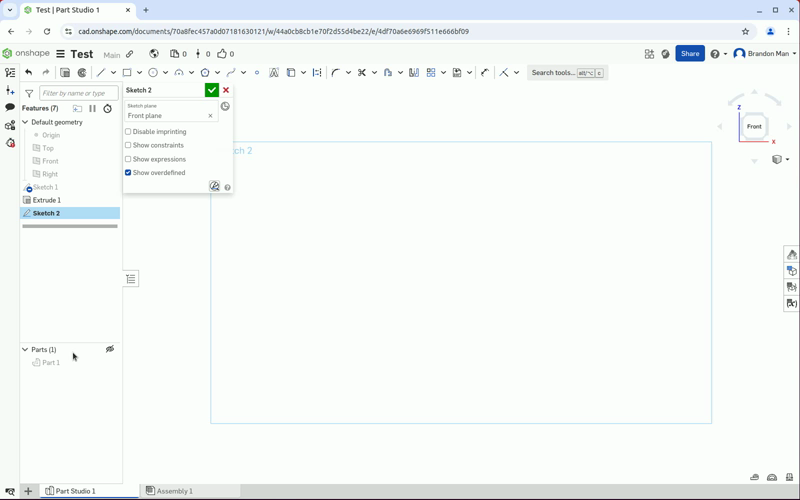
key(l)
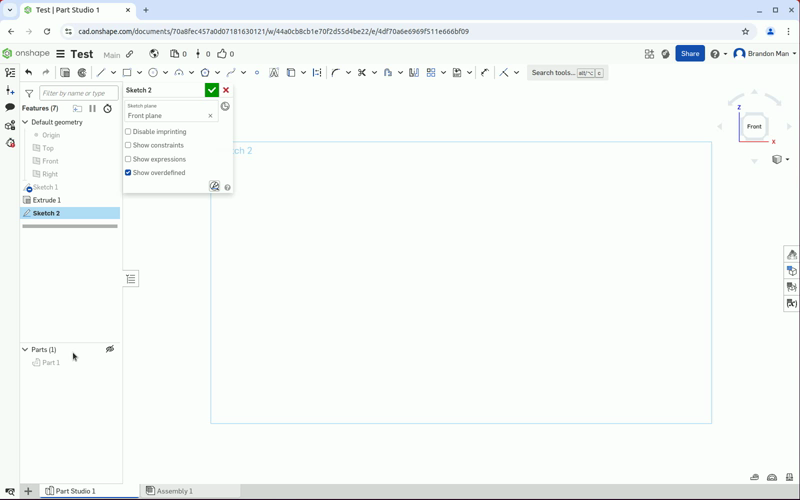
key_down(shift)
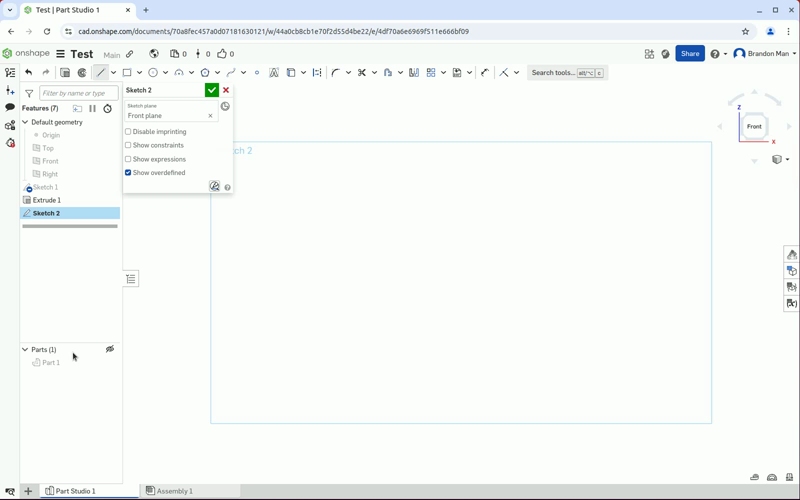
mouse_move(359, 336)
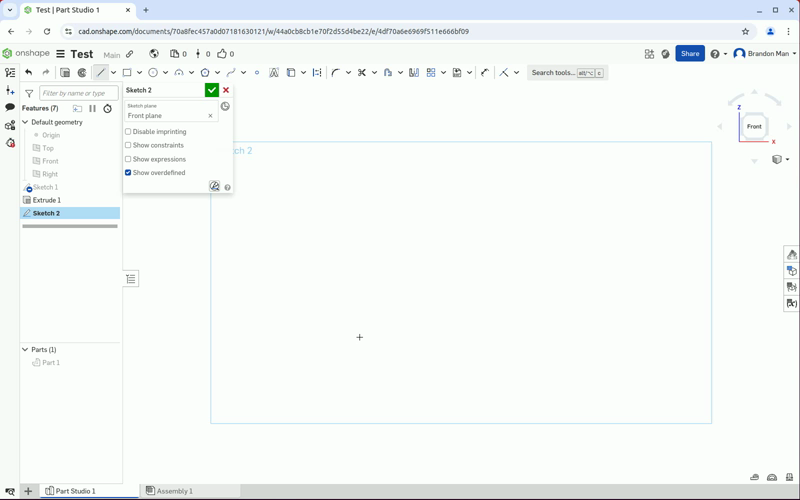
click(359, 336)
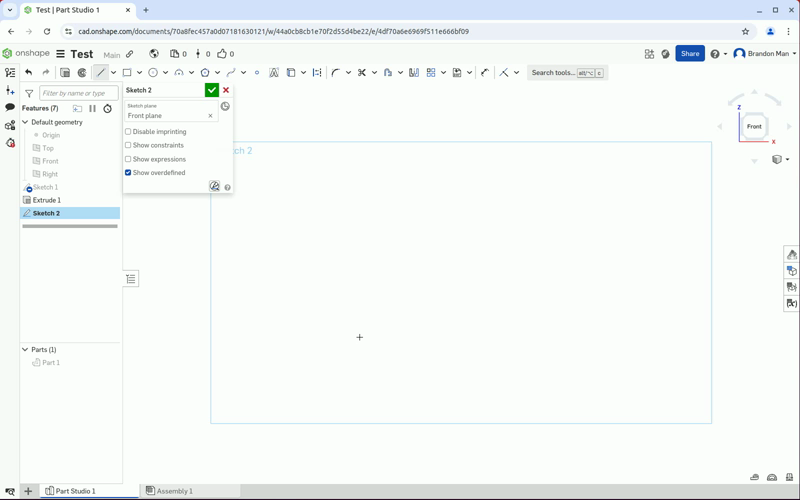
key_up(shift)
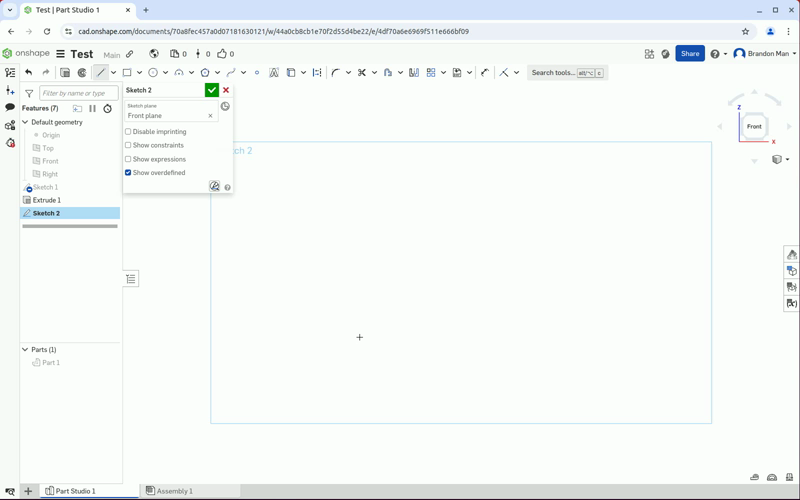
key_down(shift)
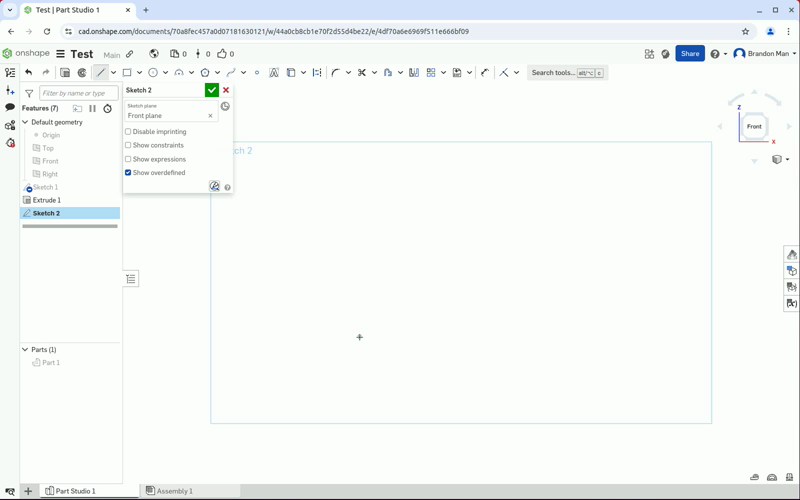
mouse_move(389, 336)
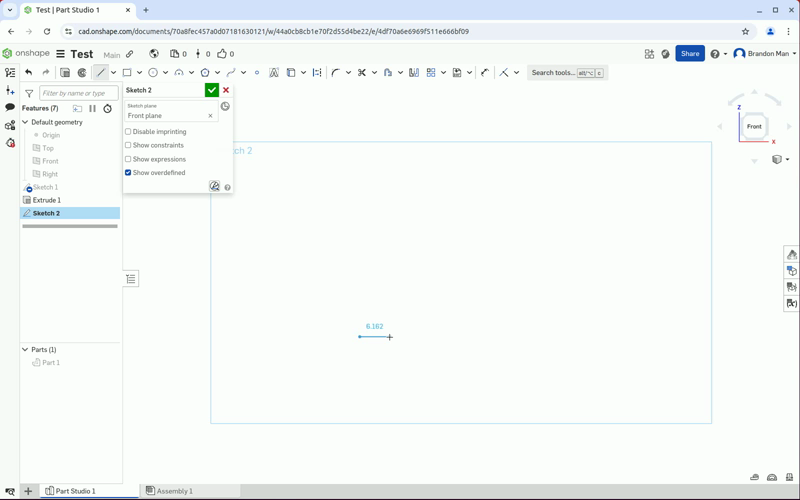
mouse_move(383, 336)
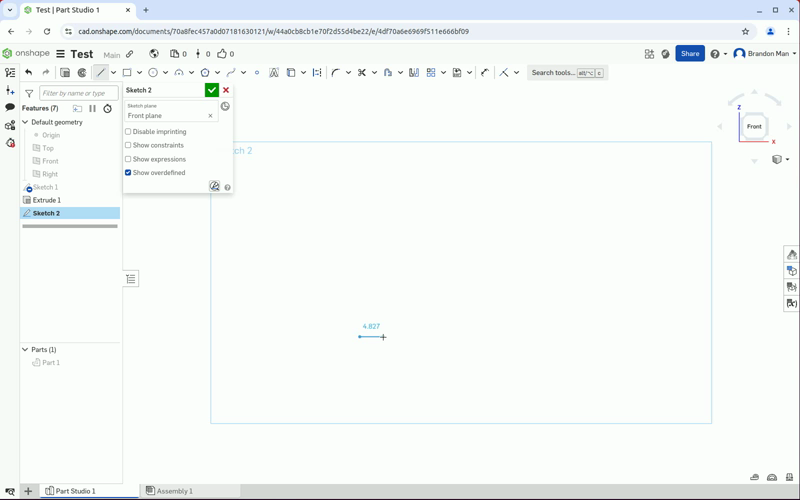
click(383, 336)
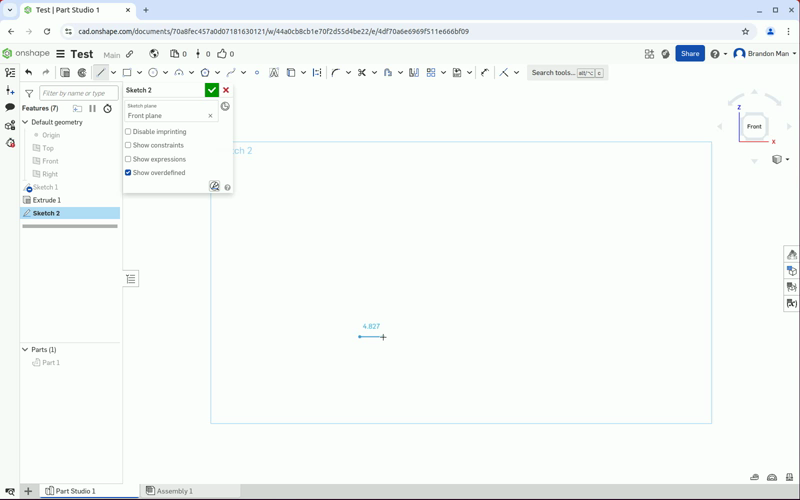
key_up(shift)
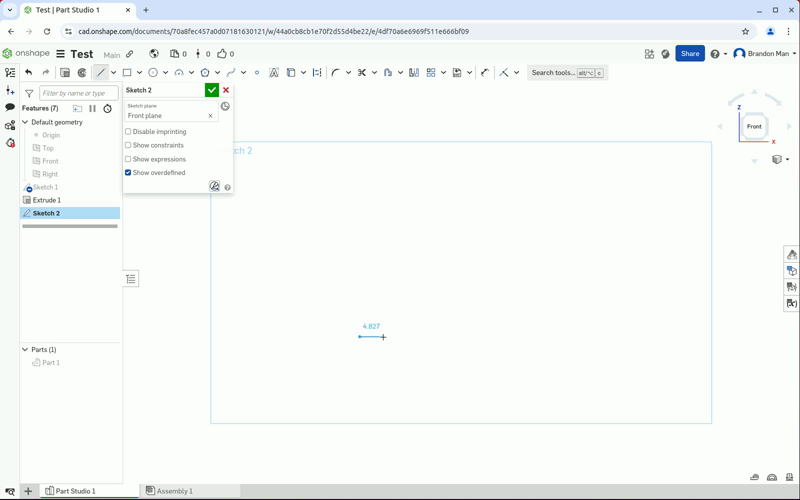
key_down(shift)
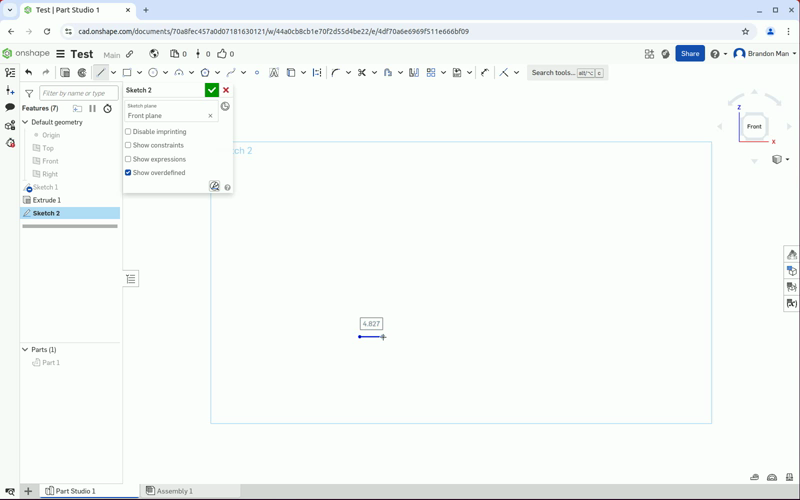
mouse_move(413, 336)
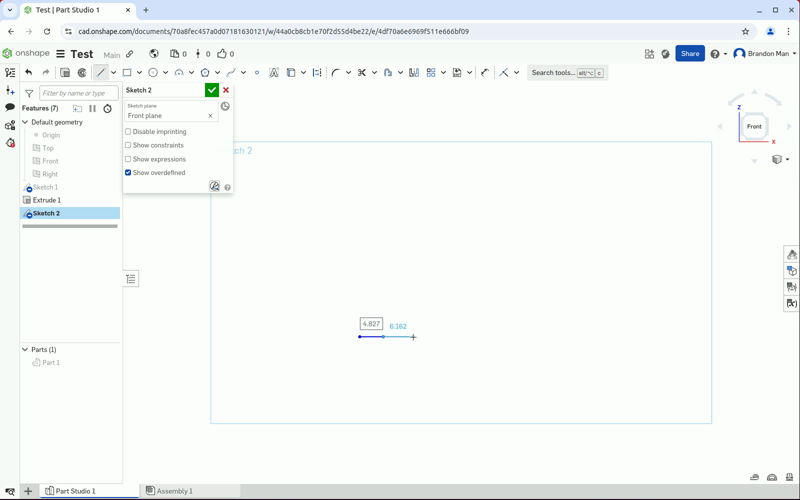
mouse_move(383, 305)
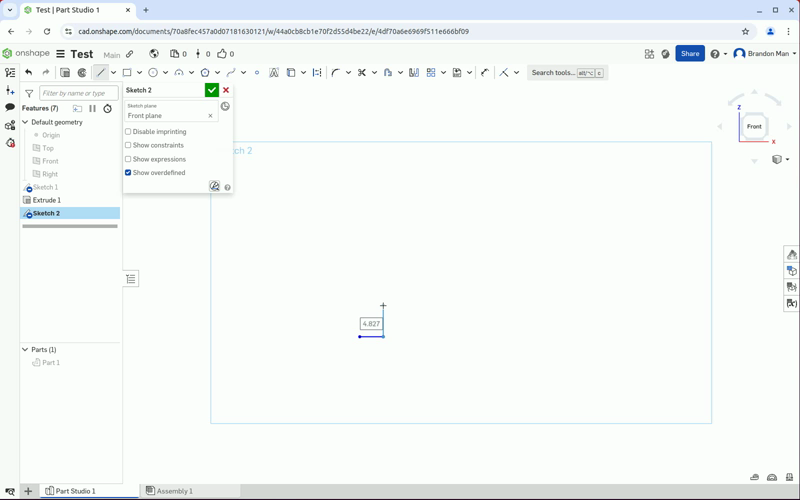
click(383, 305)
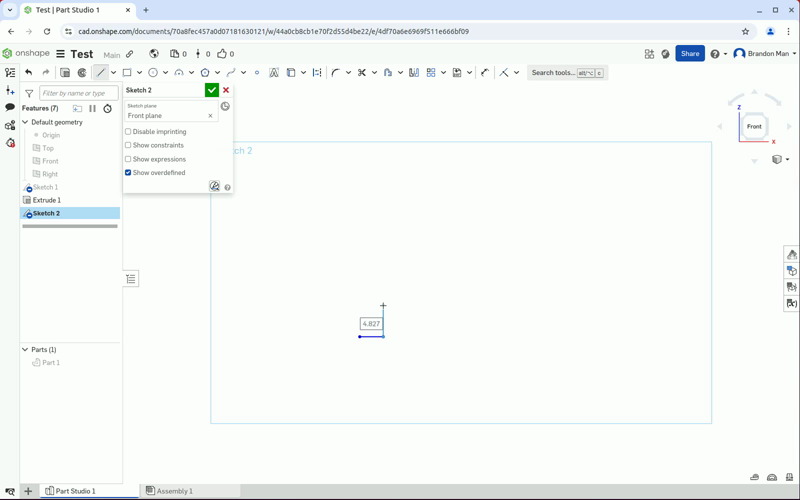
key_up(shift)
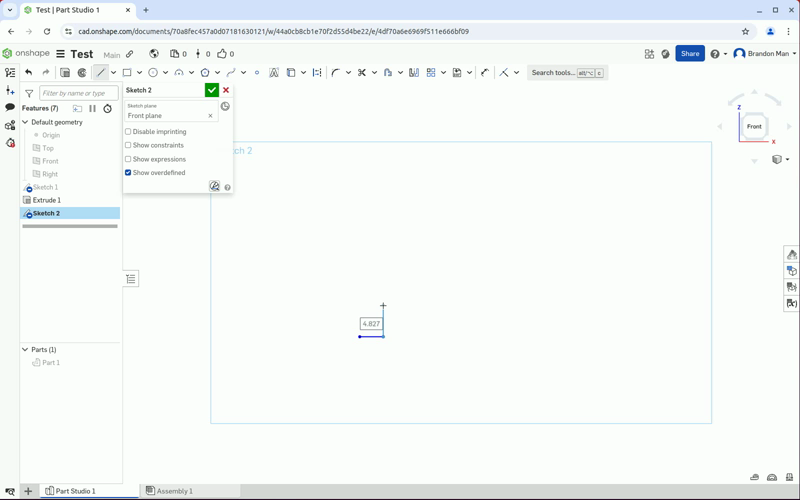
key_down(shift)
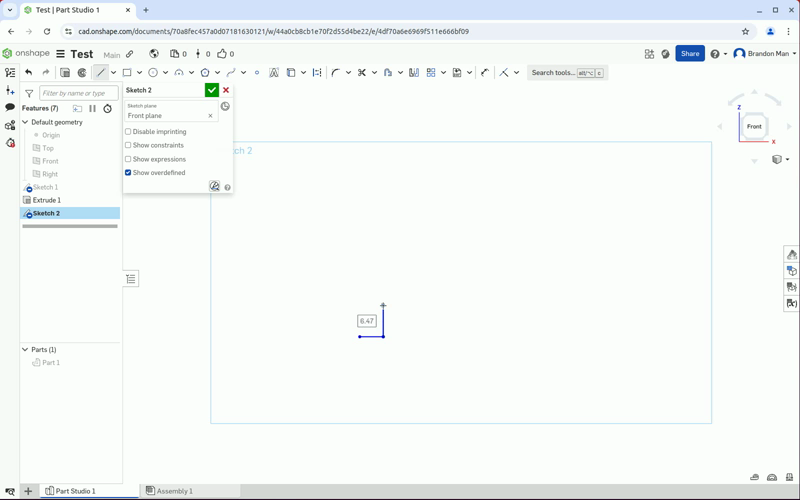
mouse_move(413, 305)
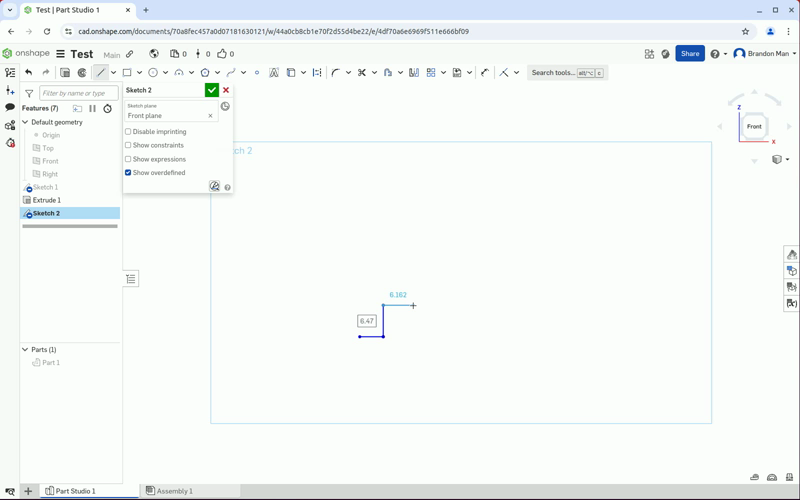
mouse_move(371, 305)
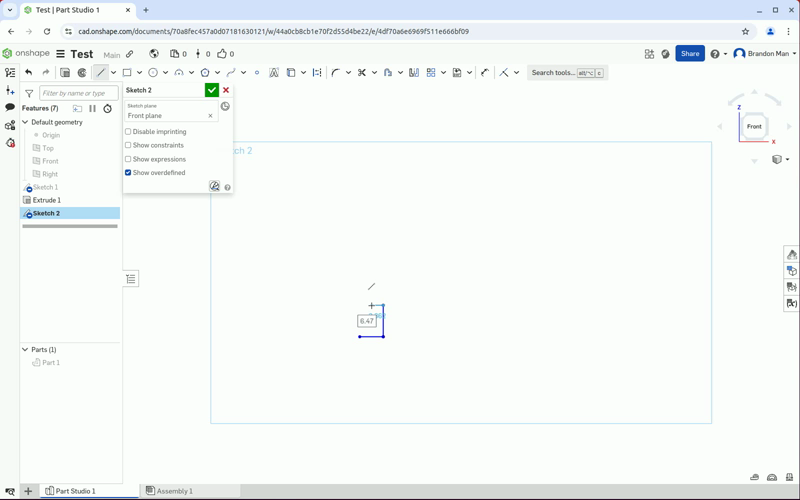
click(371, 305)
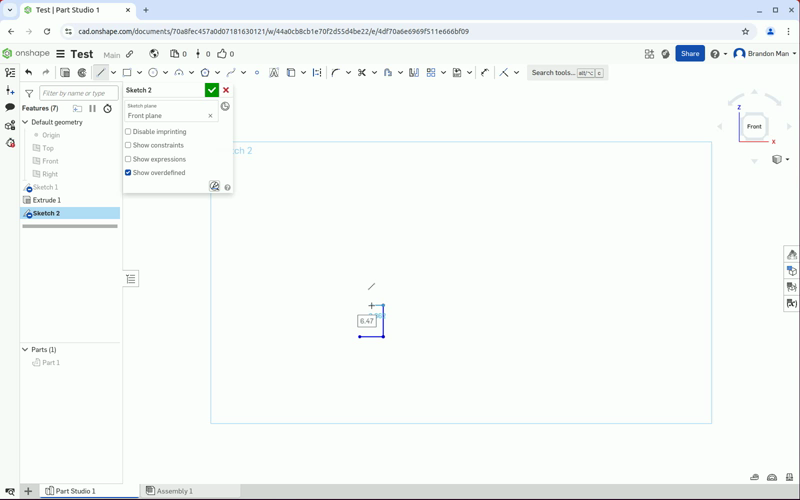
key_up(shift)
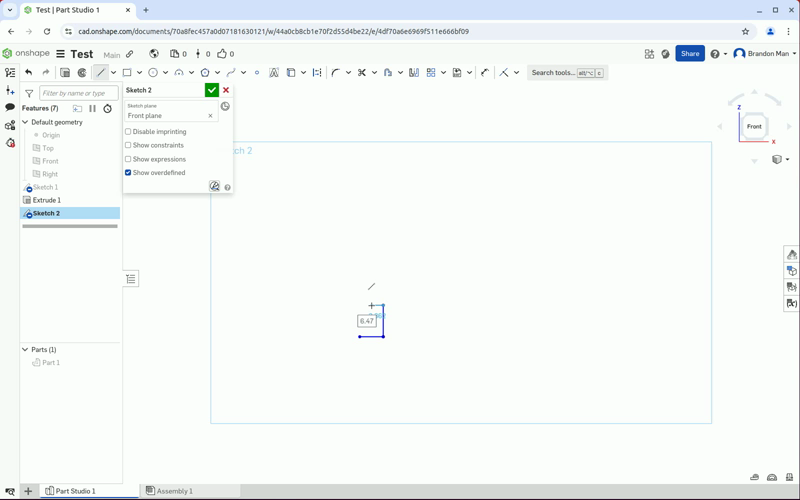
key_down(shift)
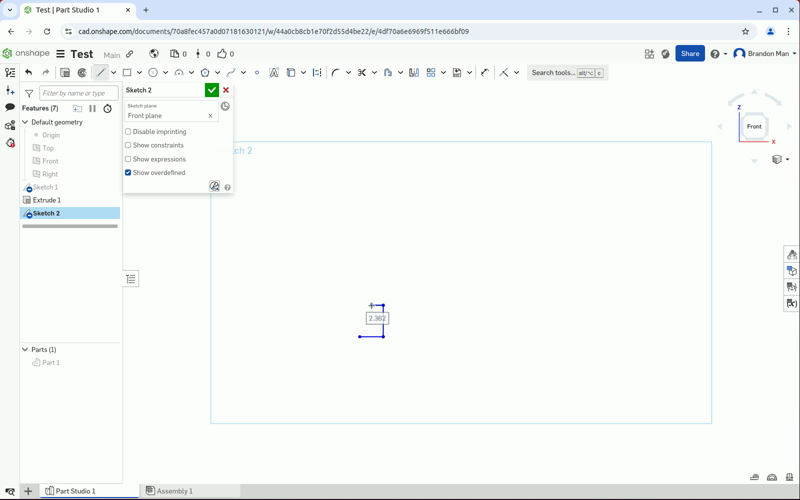
mouse_move(401, 305)
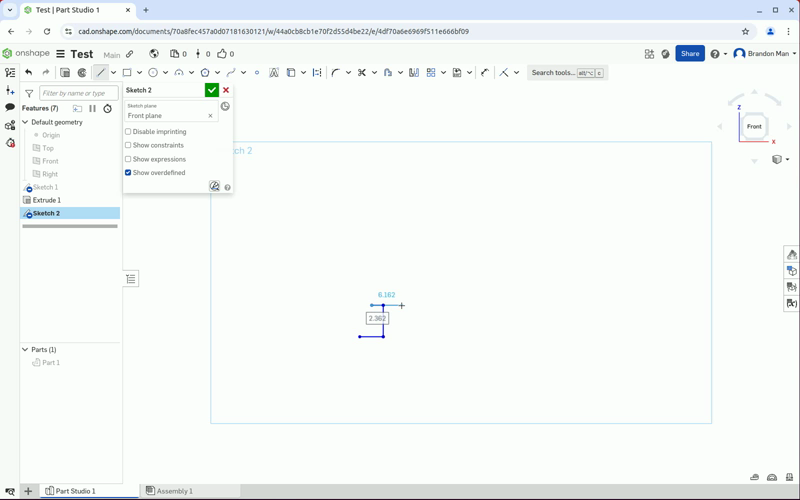
mouse_move(371, 312)
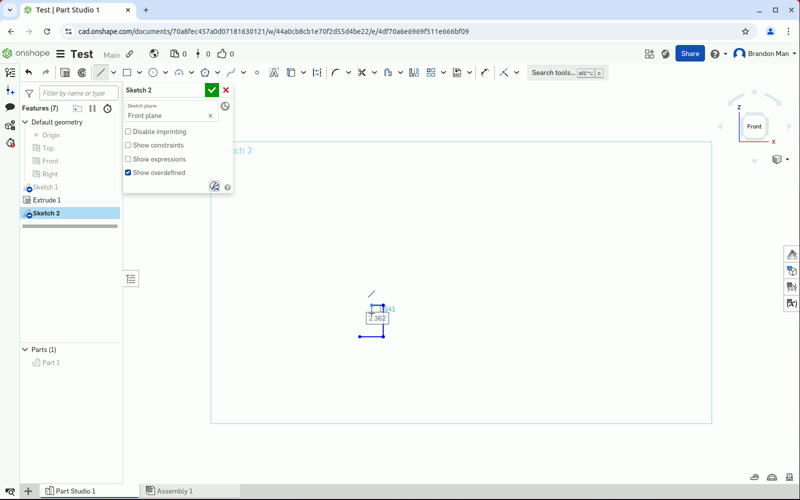
scroll(6)
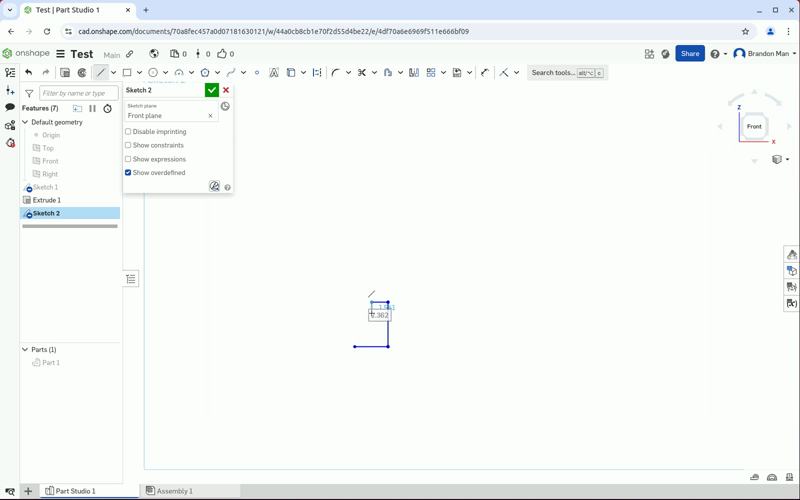
scroll(6)
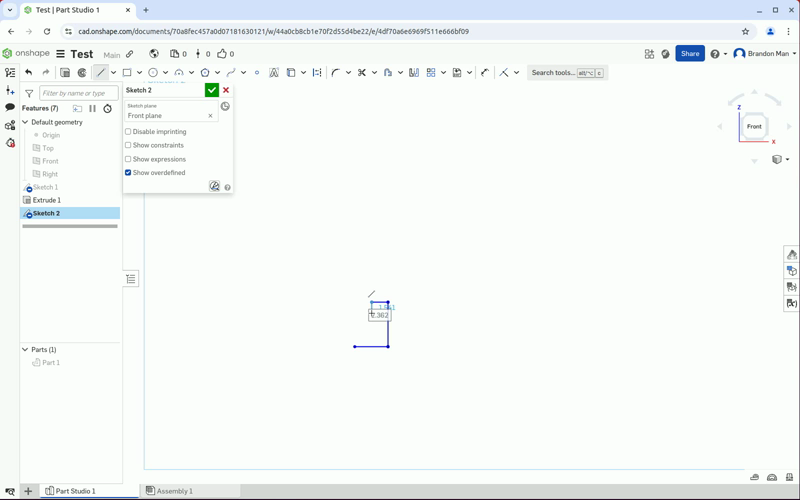
scroll(6)
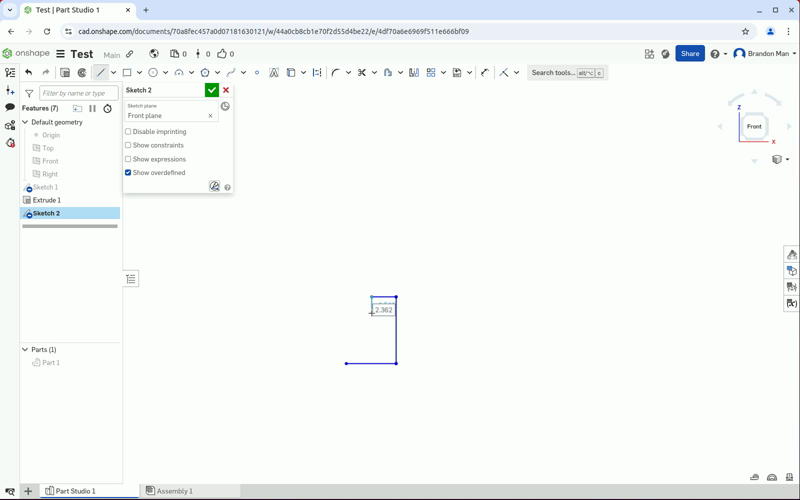
scroll(6)
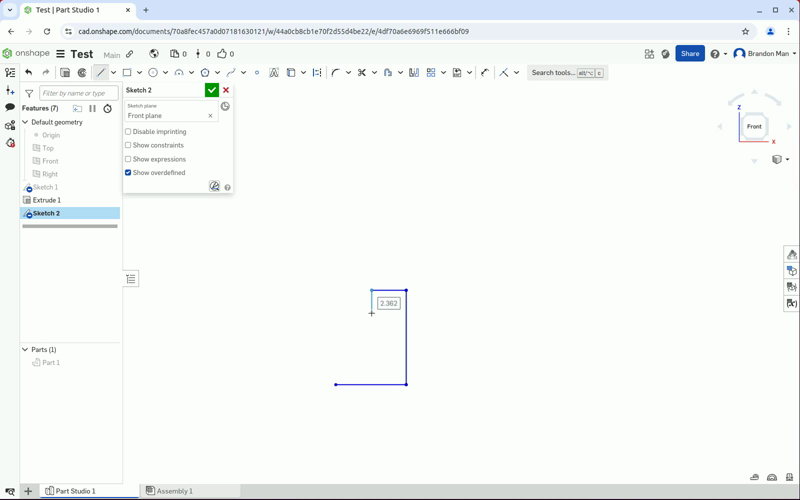
scroll(6)
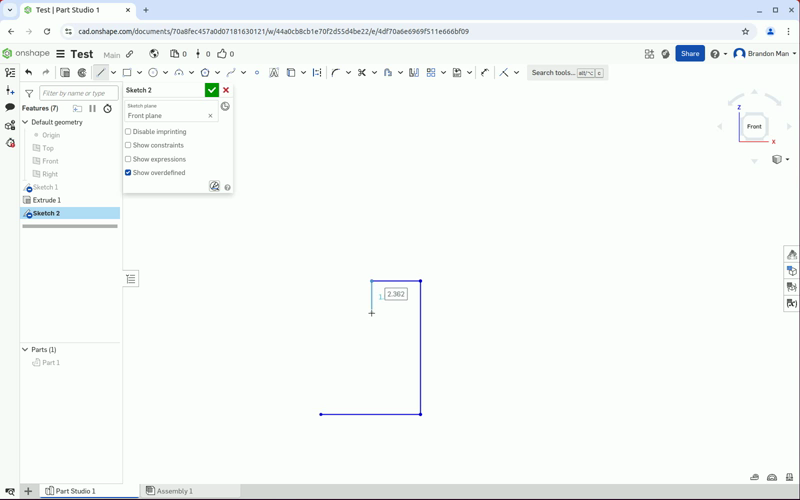
scroll(6)
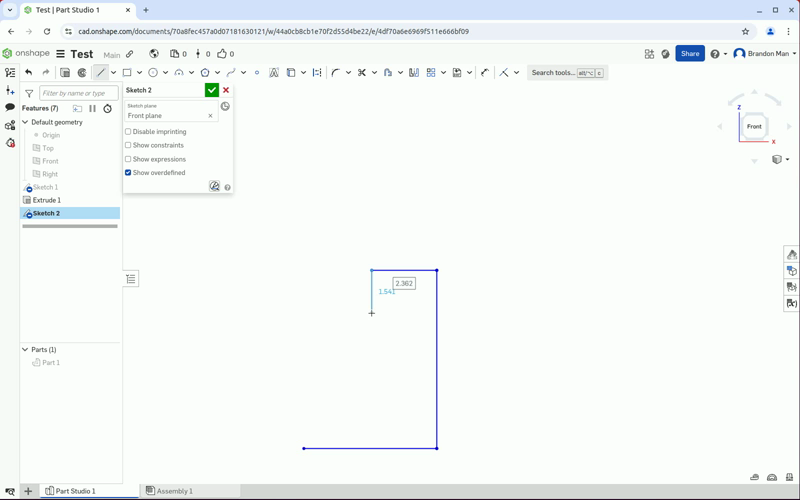
scroll(6)
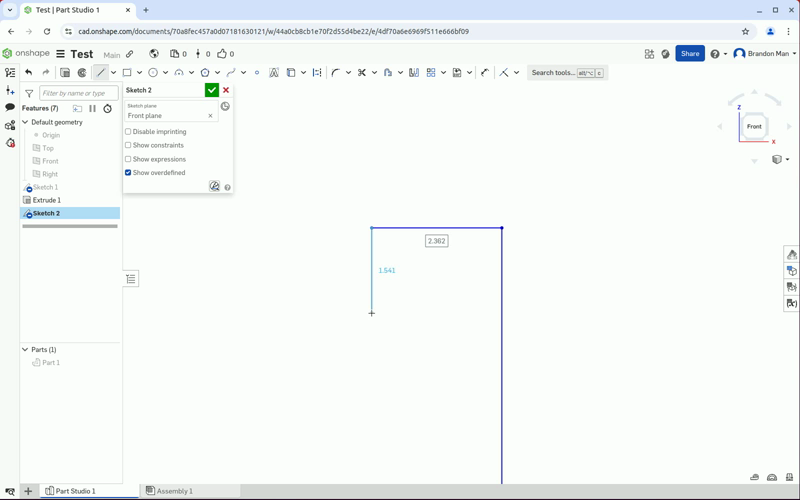
click(371, 312)
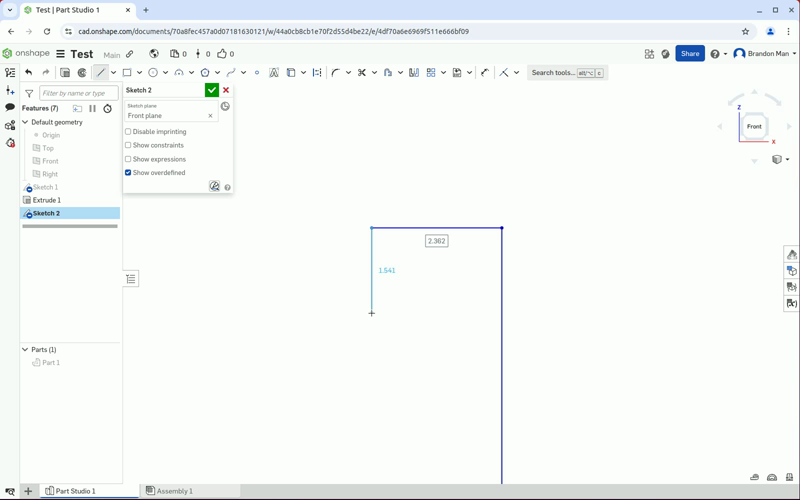
scroll(-6)
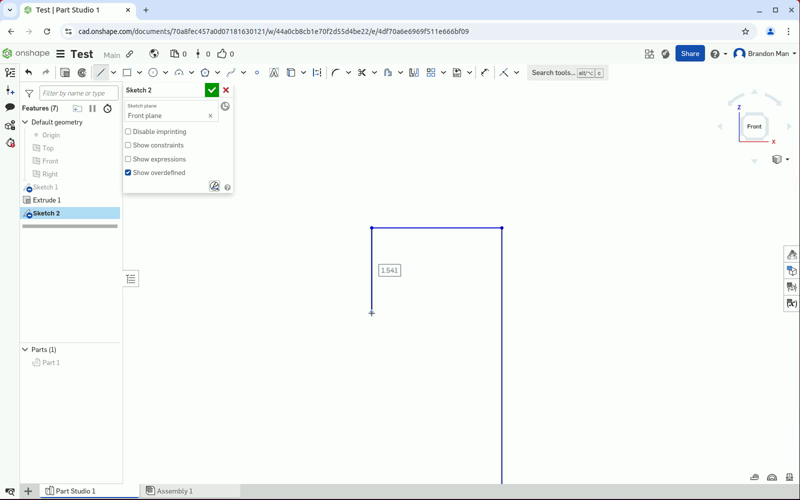
scroll(-6)
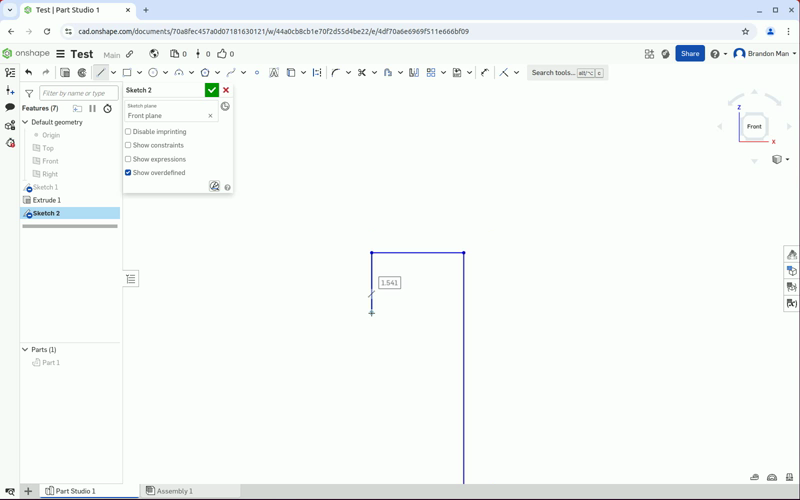
scroll(-6)
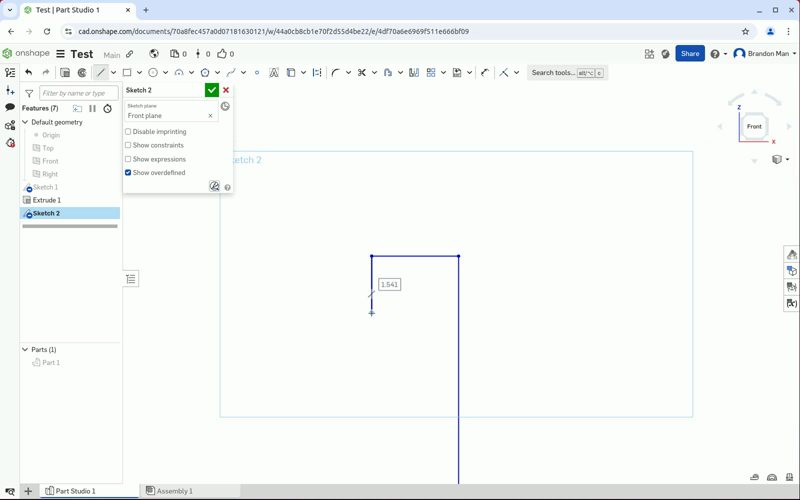
scroll(-6)
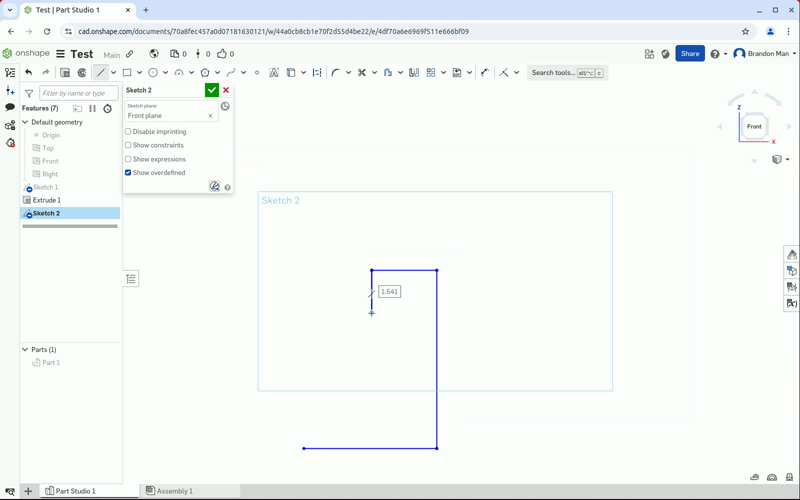
scroll(-6)
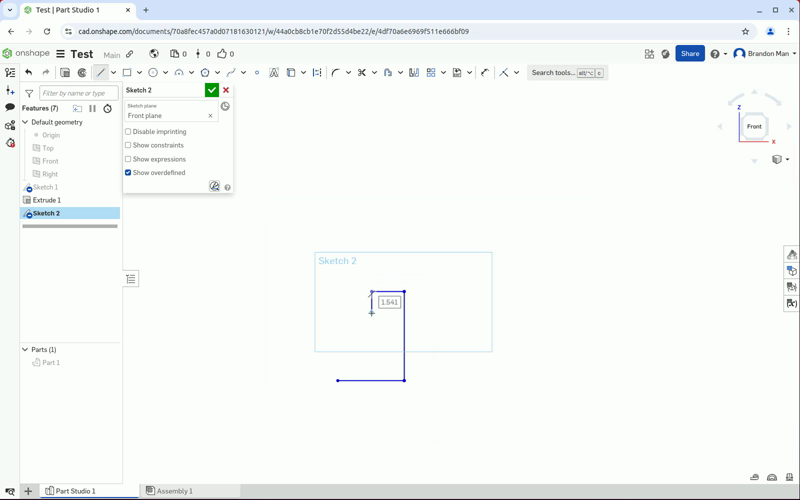
scroll(-6)
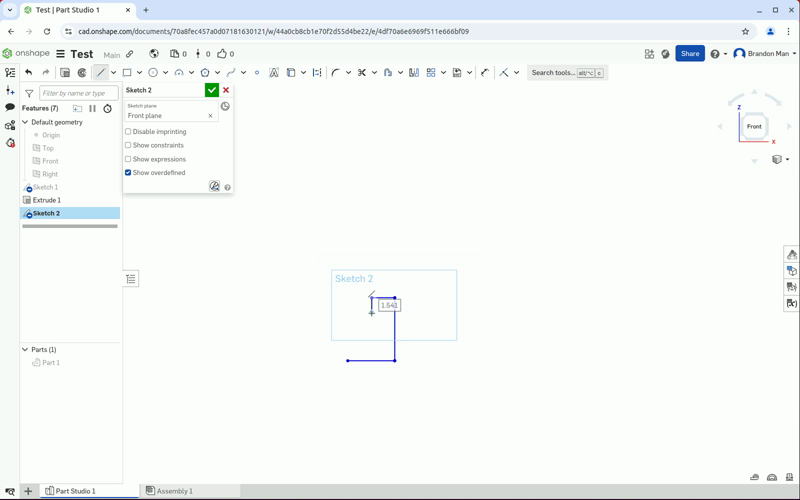
scroll(-6)
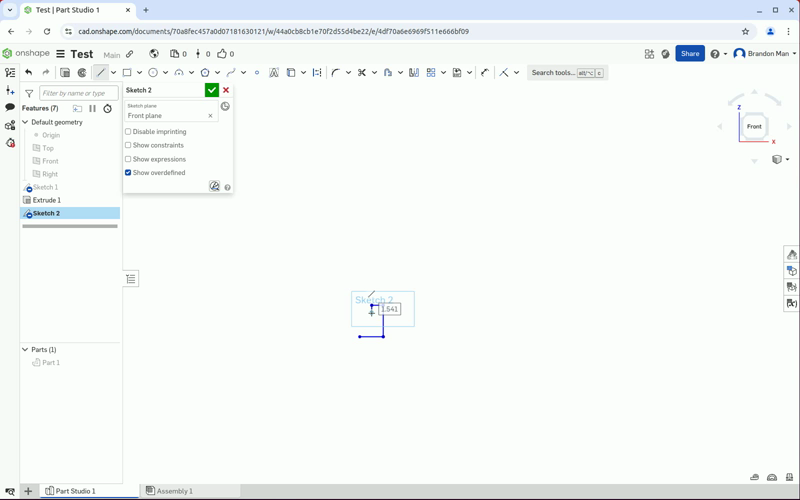
key_up(shift)
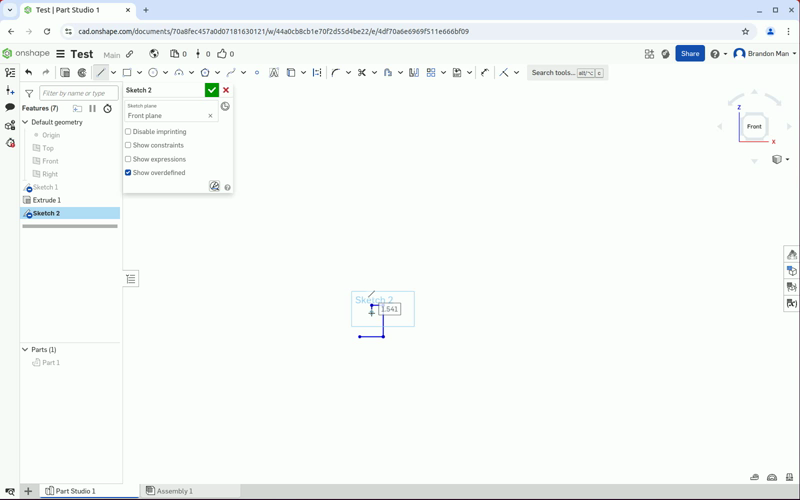
key_down(shift)
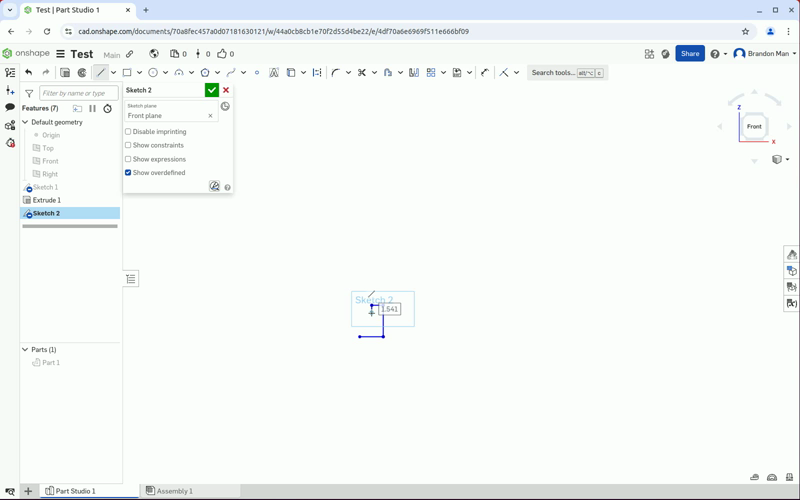
mouse_move(401, 312)
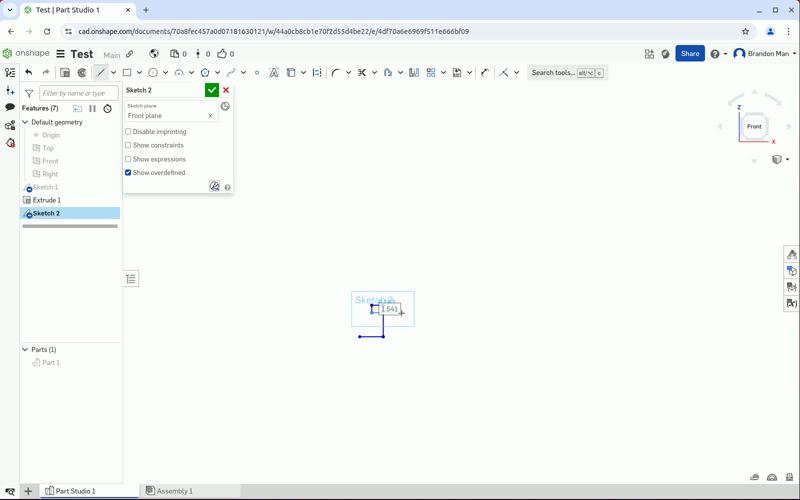
mouse_move(359, 320)
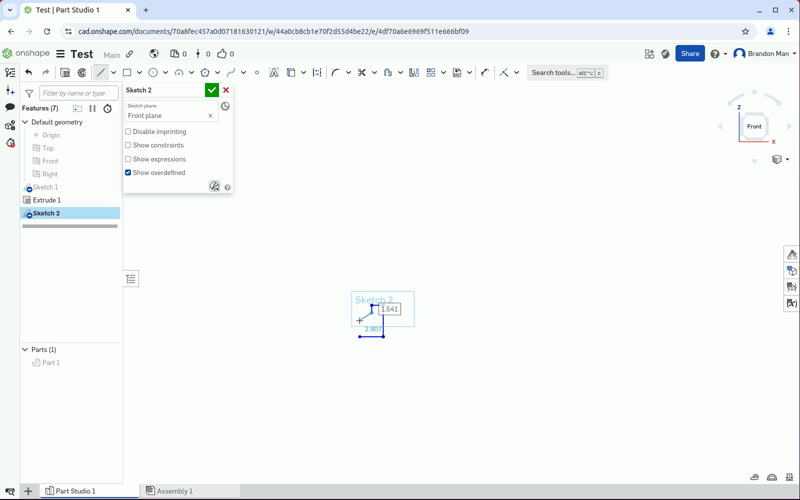
click(359, 320)
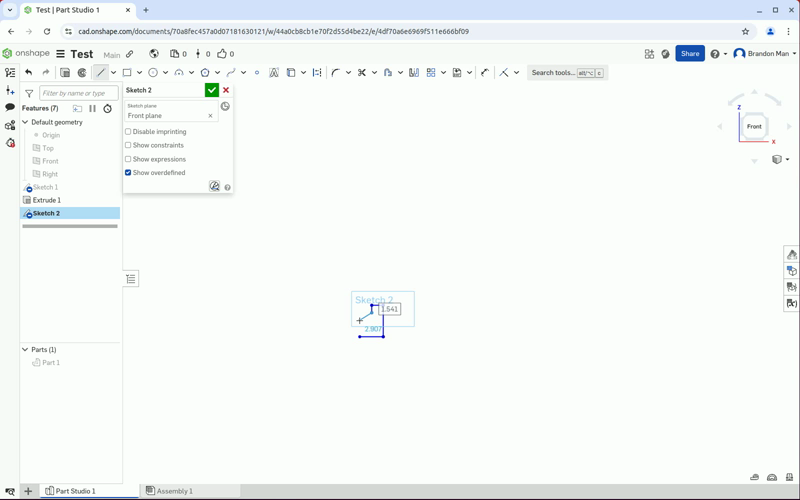
key_up(shift)
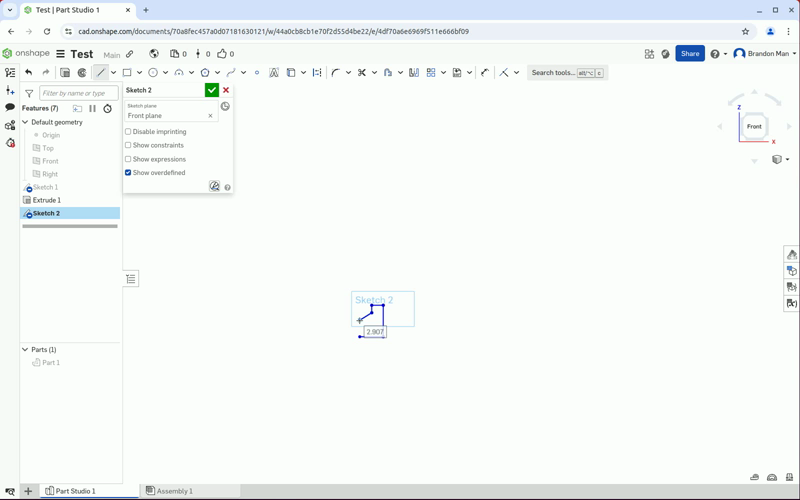
mouse_move(389, 320)
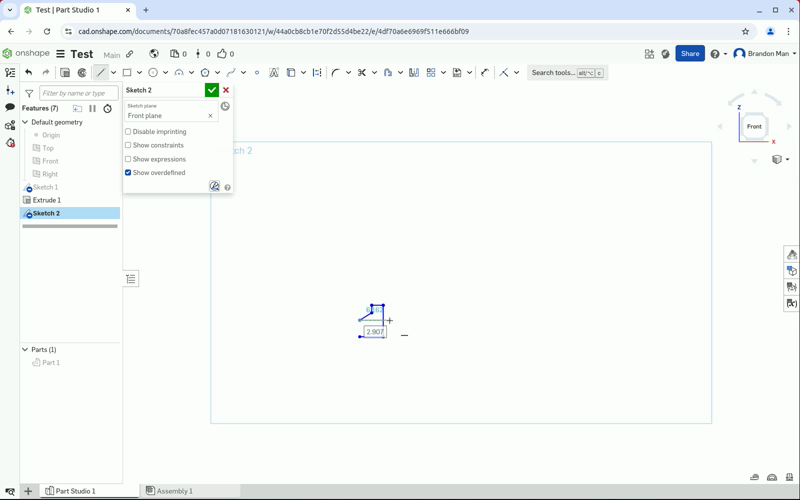
key_down(shift)
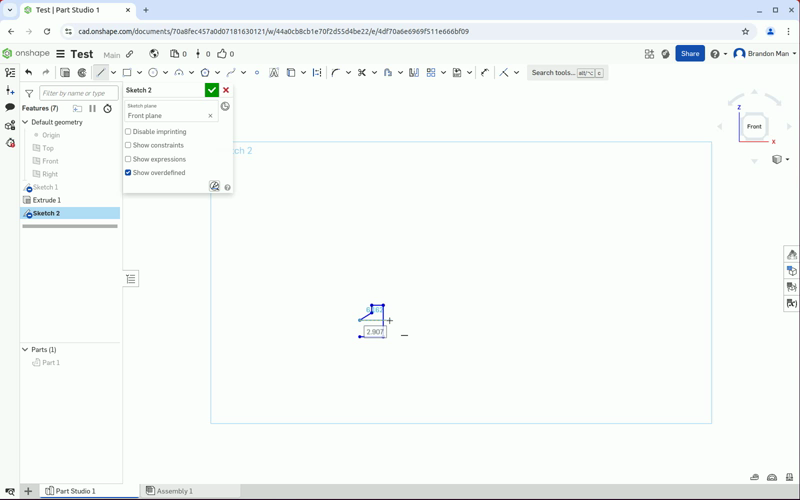
mouse_move(359, 336)
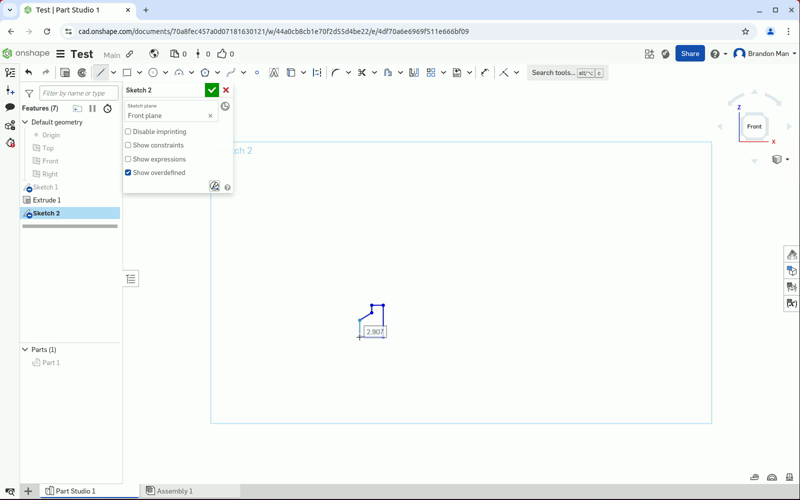
key_up(shift)
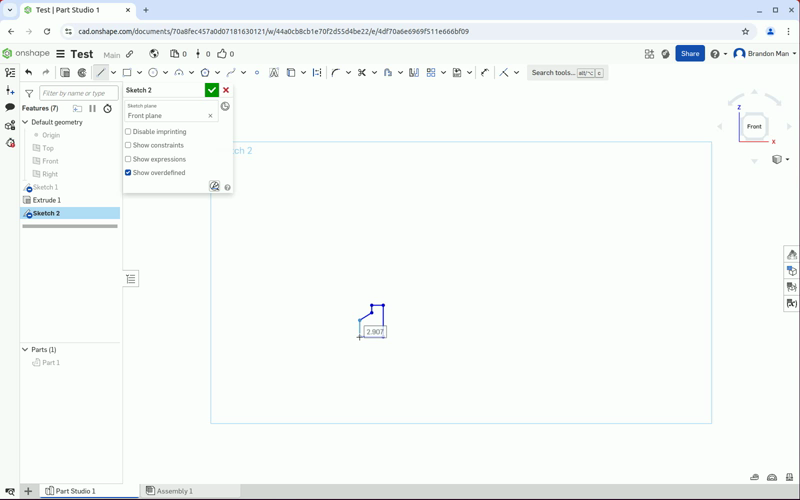
click(359, 336)
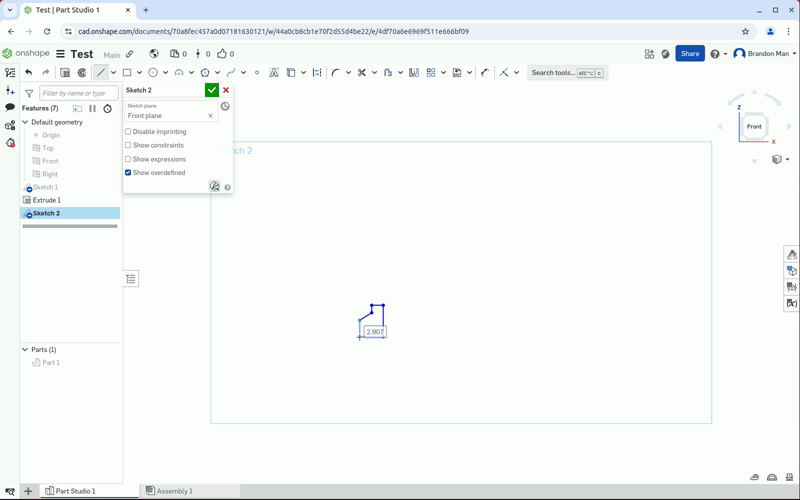
key(esc)
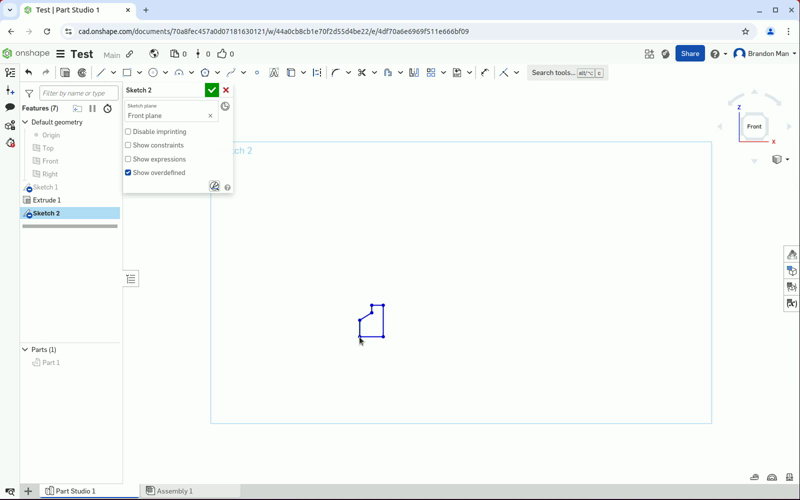
mouse_move(365, 318)
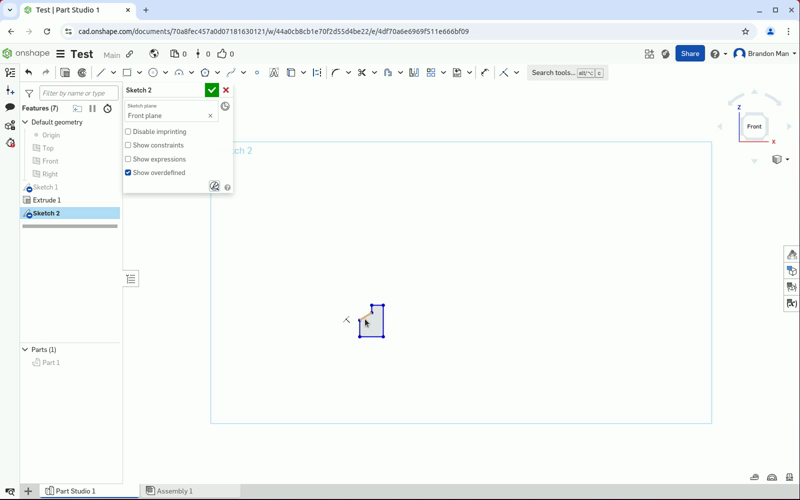
scroll(6)
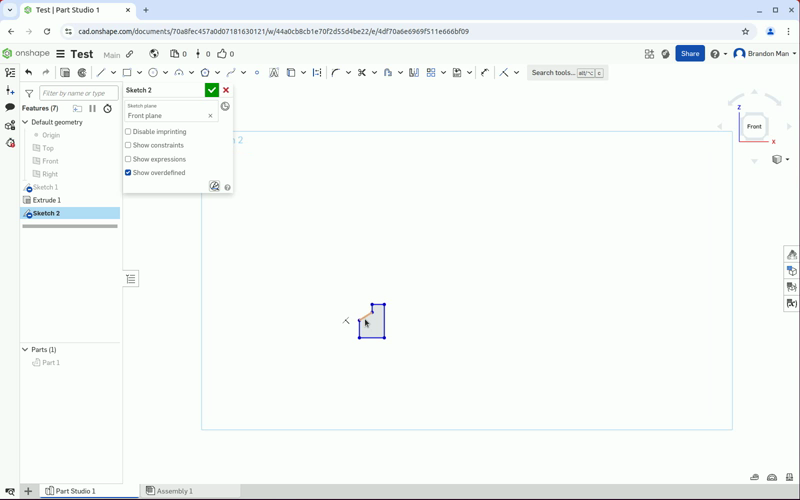
scroll(6)
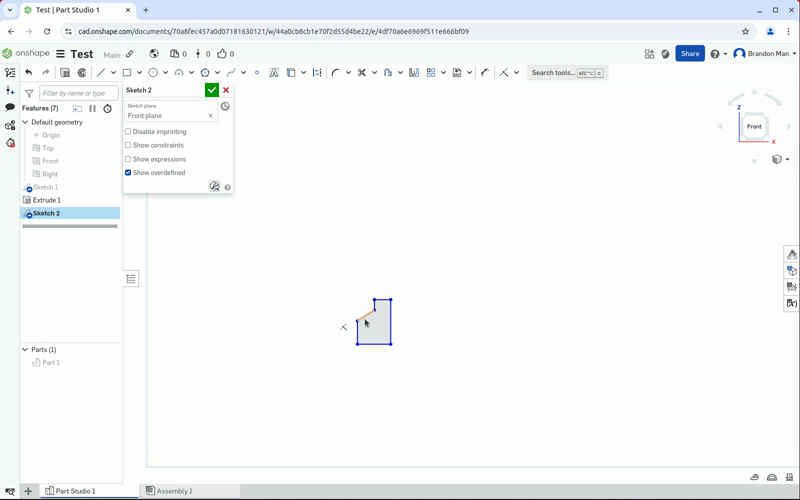
scroll(6)
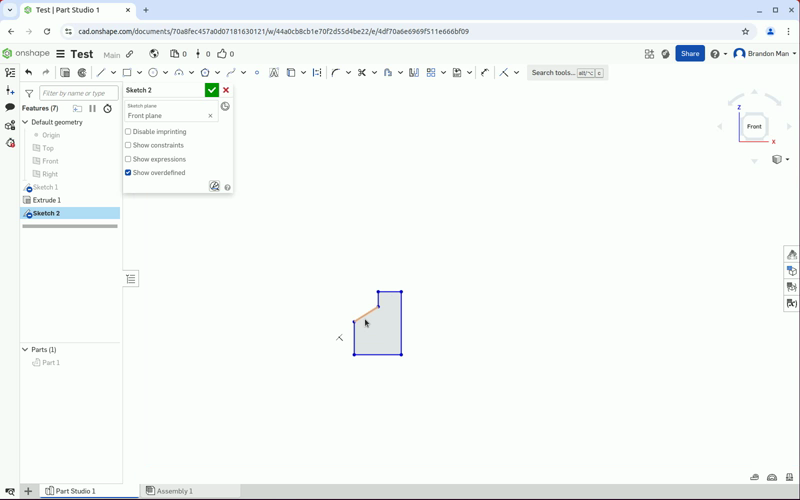
scroll(6)
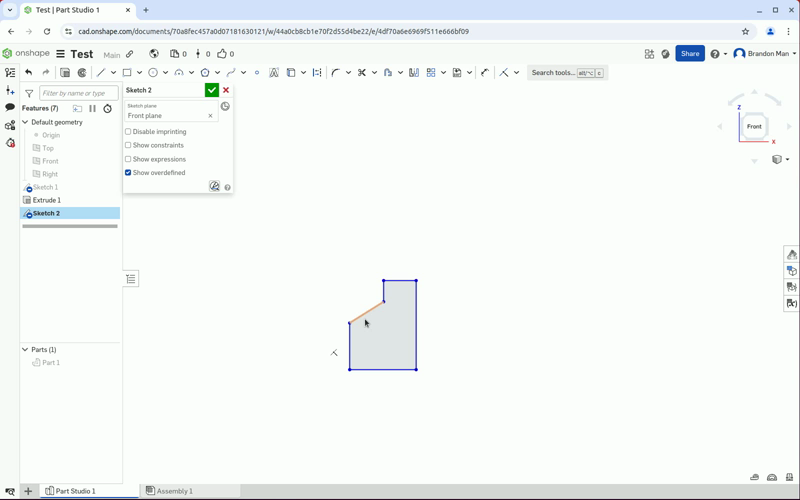
scroll(6)
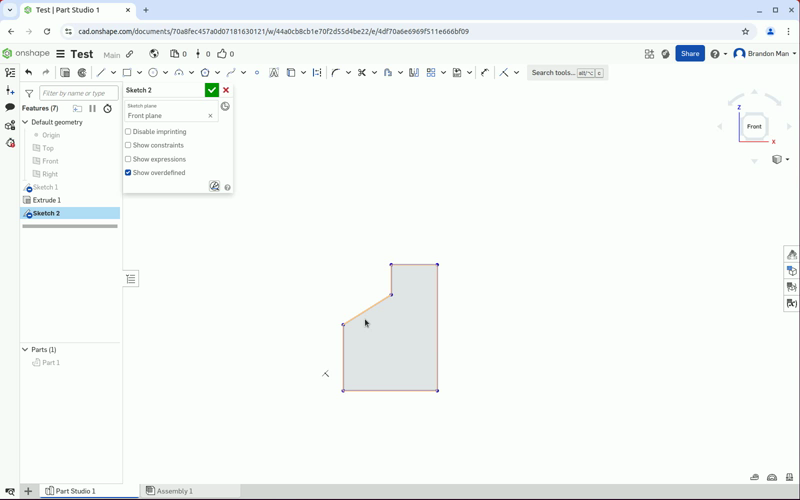
scroll(6)
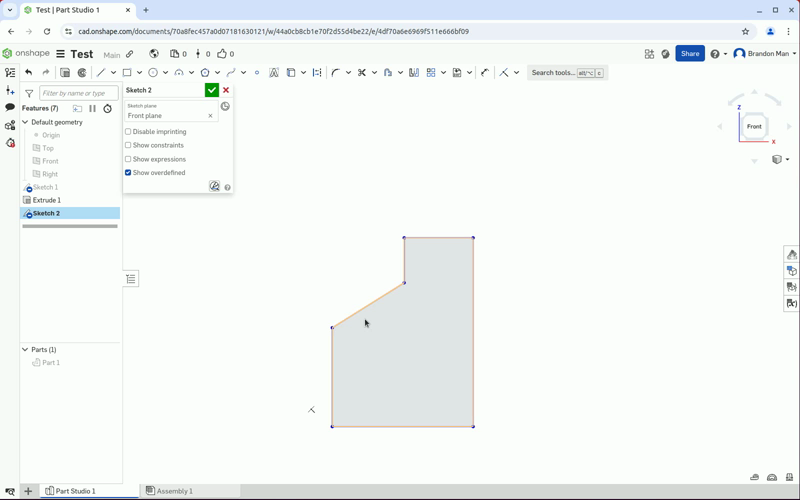
scroll(6)
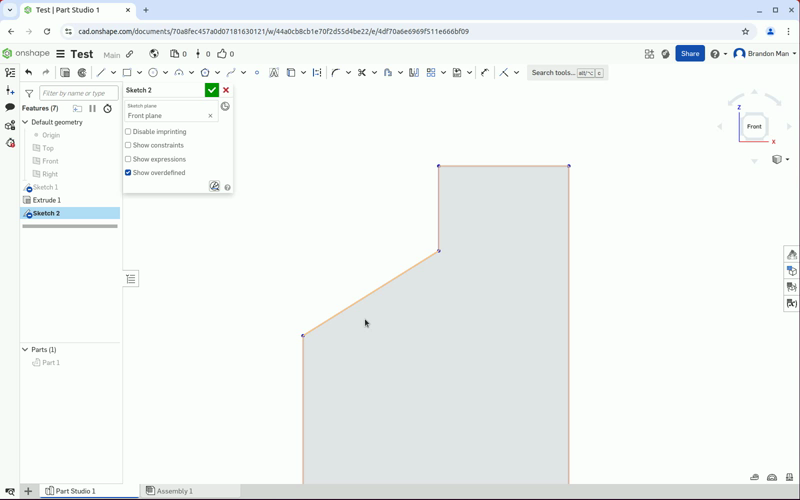
click(365, 318)
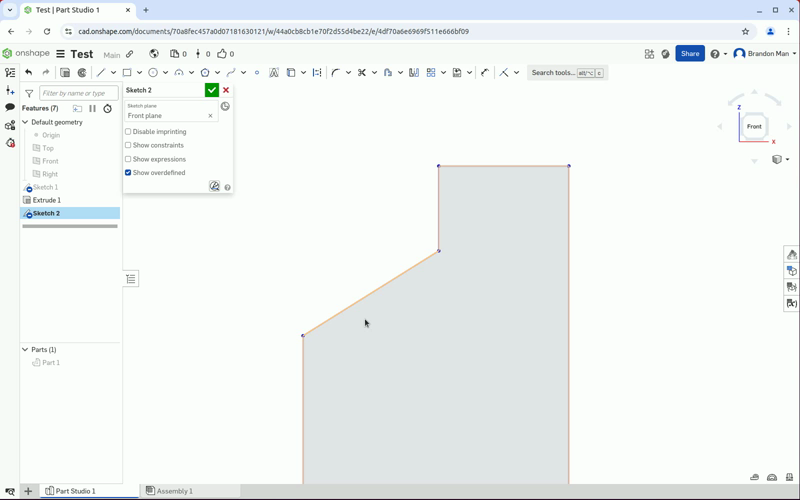
scroll(-6)
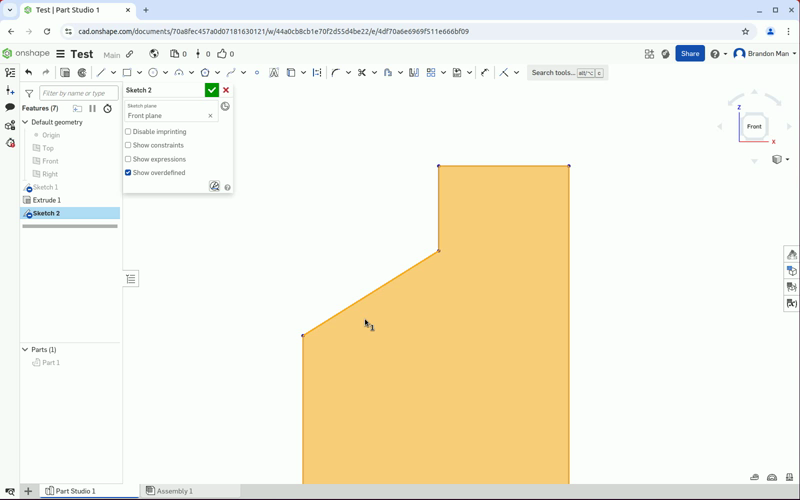
scroll(-6)
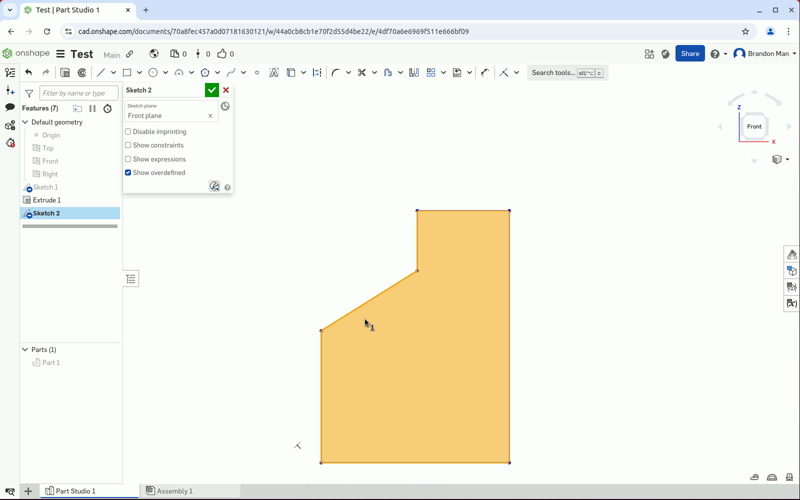
scroll(-6)
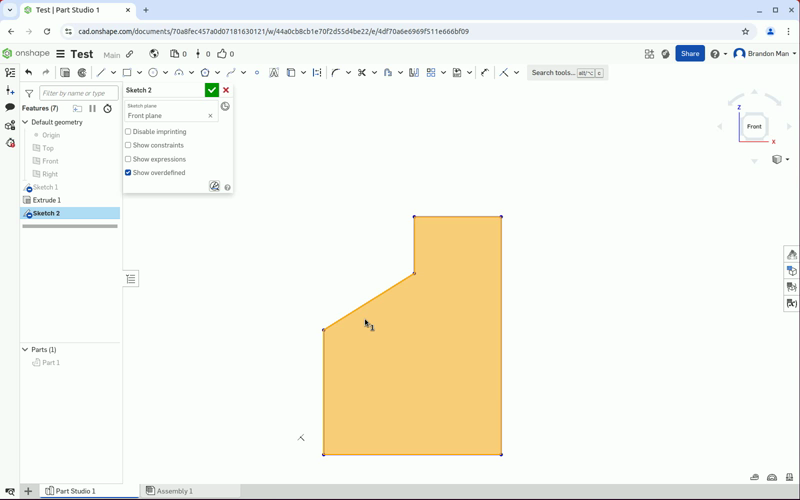
scroll(-6)
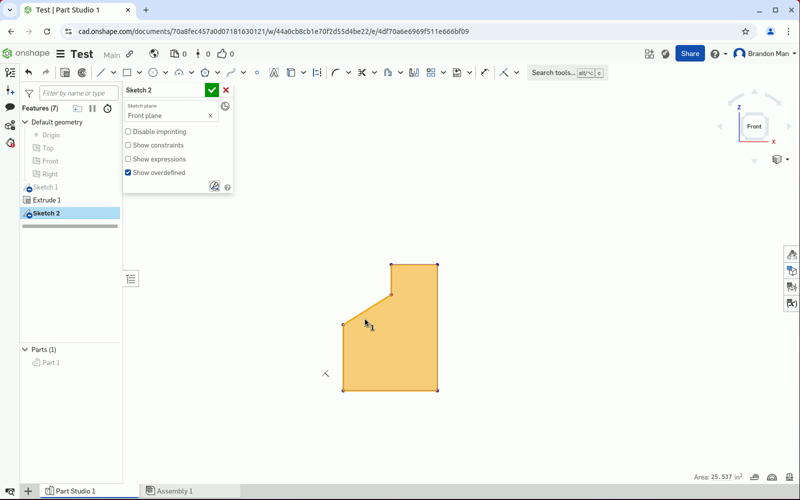
scroll(-6)
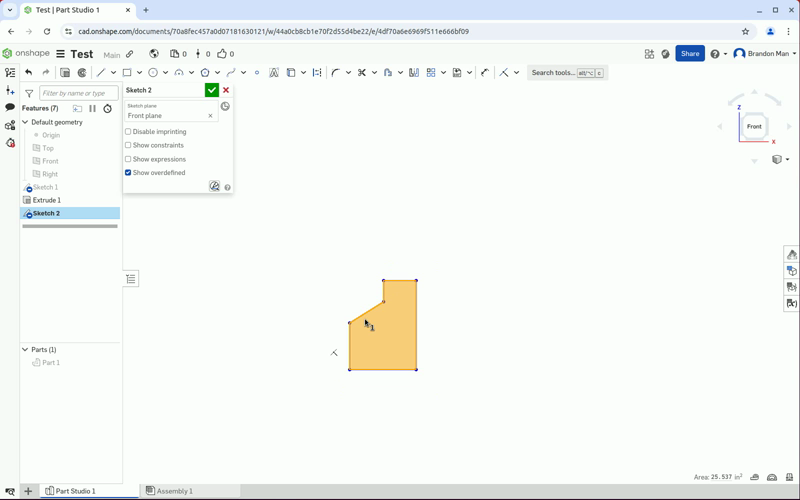
scroll(-6)
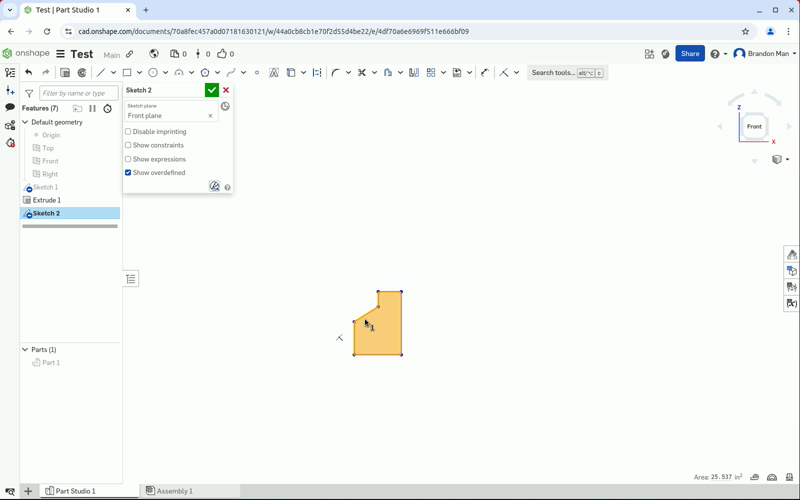
scroll(-6)
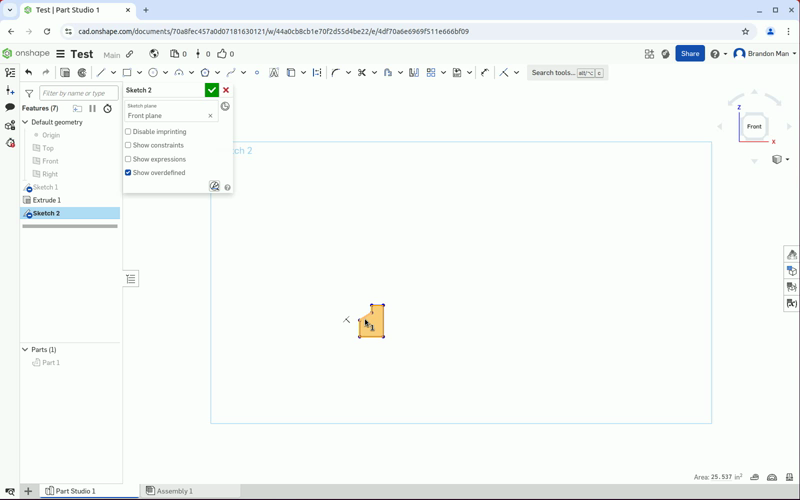
mouse_move(73, 352)
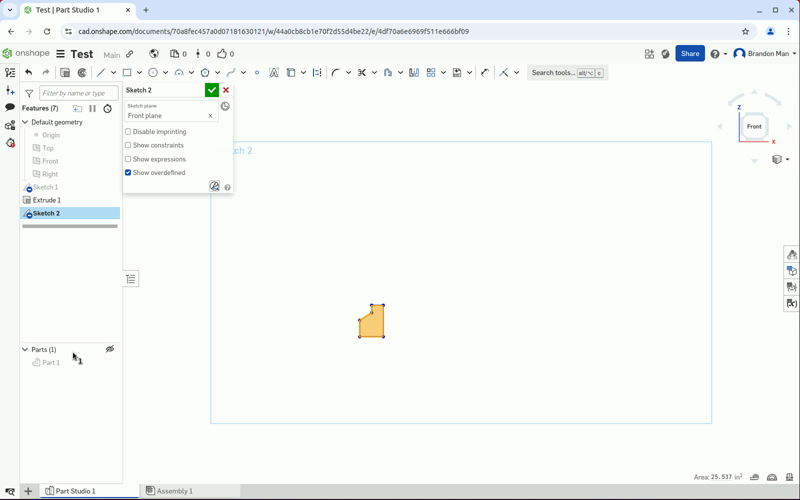
key(shift+y)
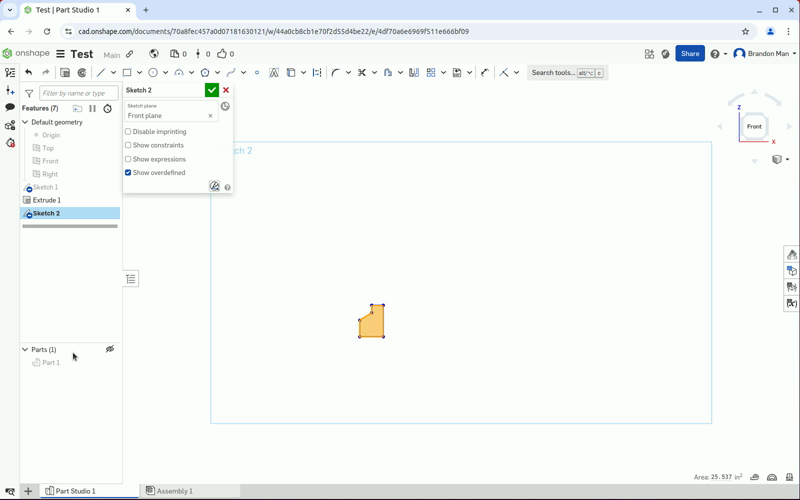
key(shift+e)
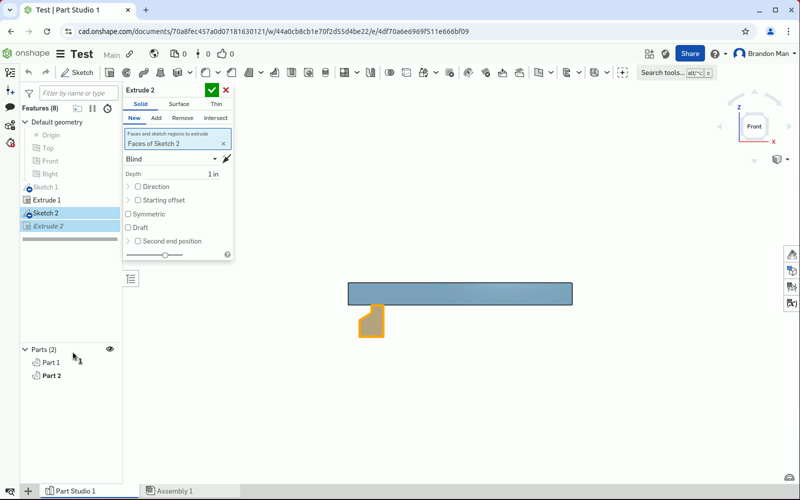
mouse_move(143, 106)
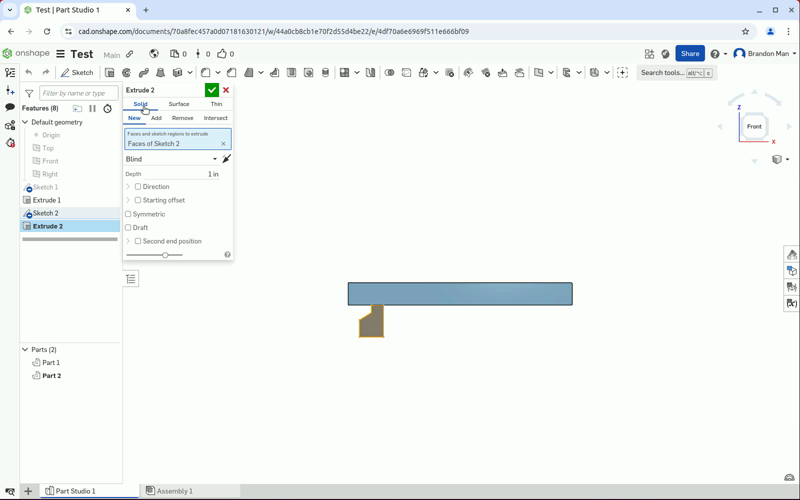
click(143, 106)
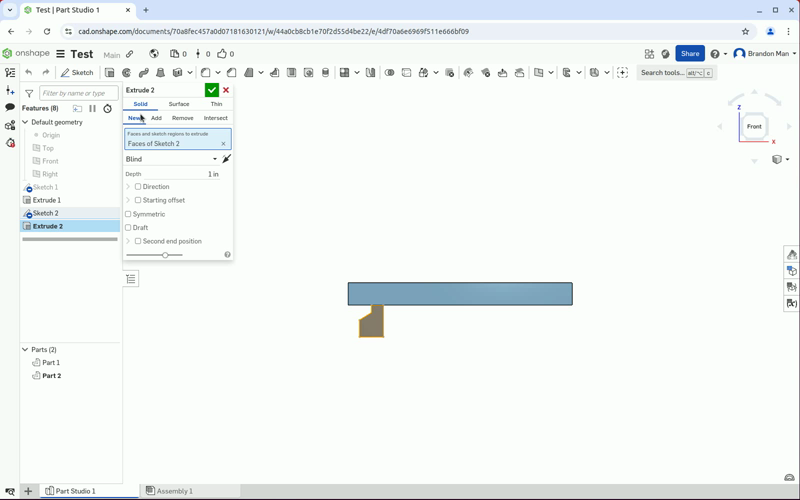
mouse_move(137, 120)
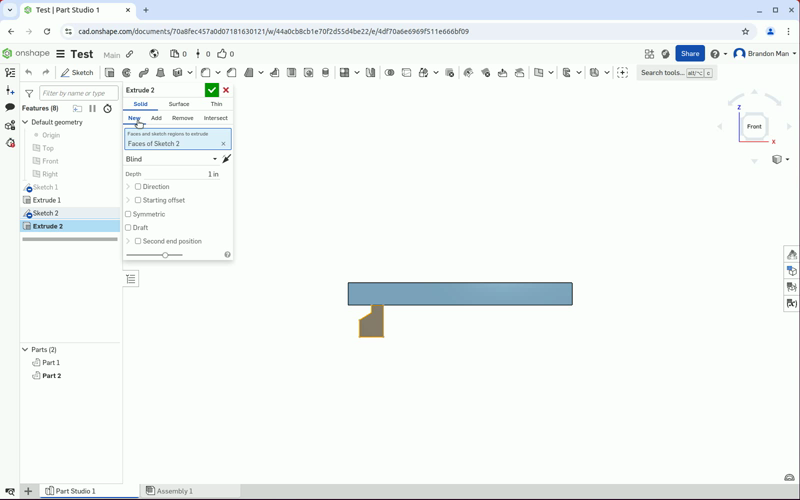
click(137, 120)
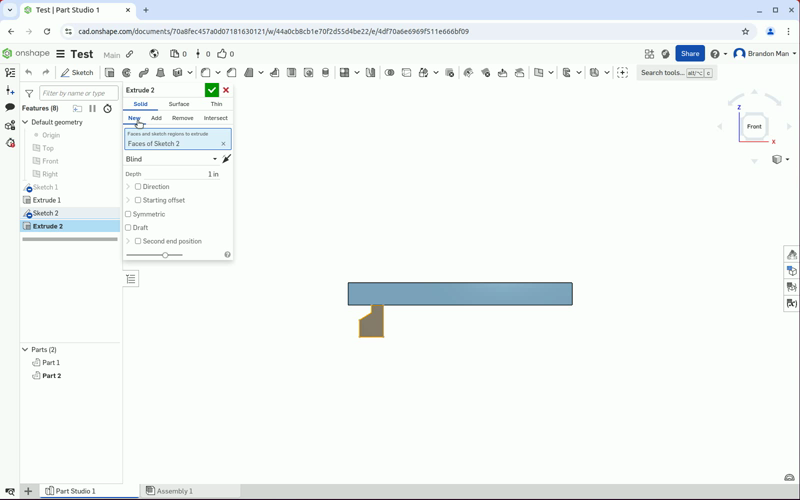
key(tab, 4)
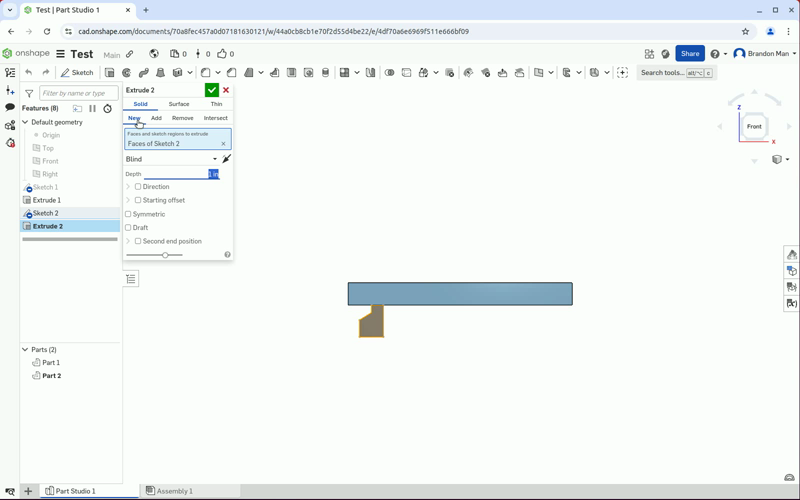
text(46.216)
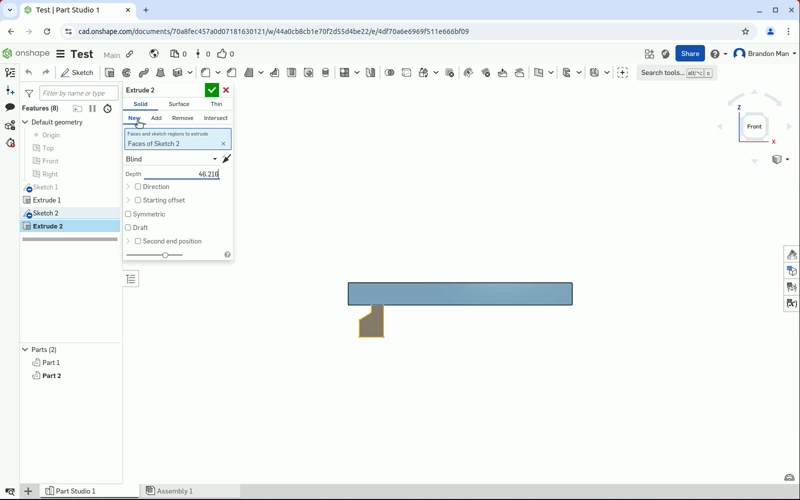
key(tab, 3)
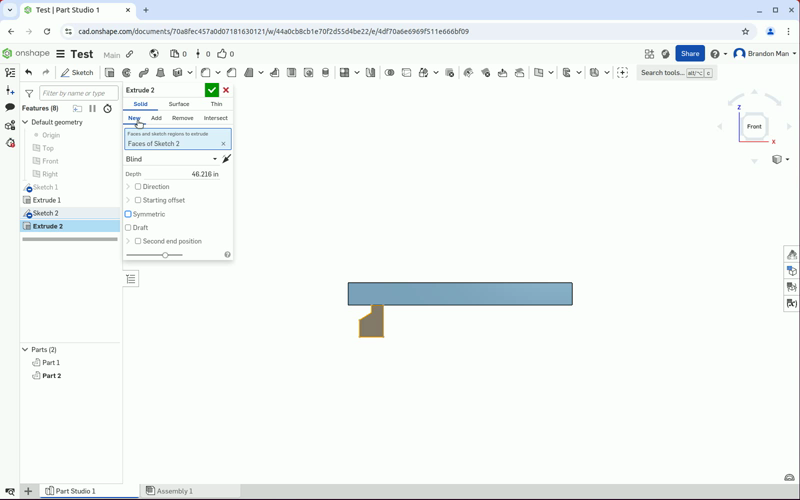
key(space)
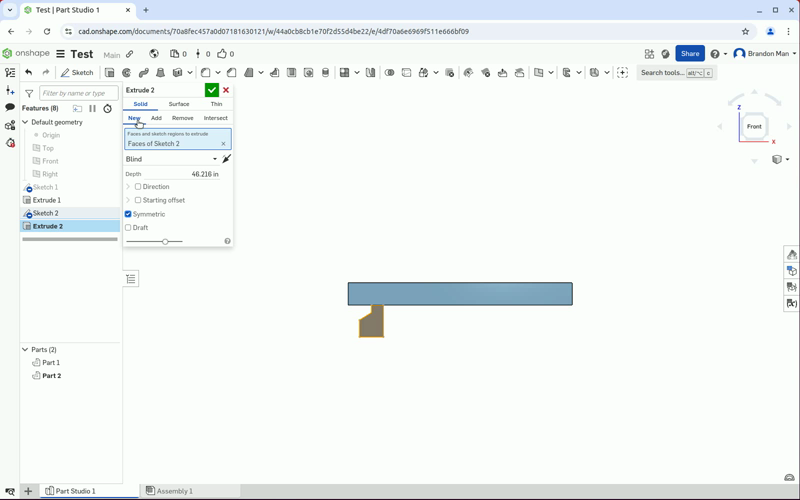
key(enter)
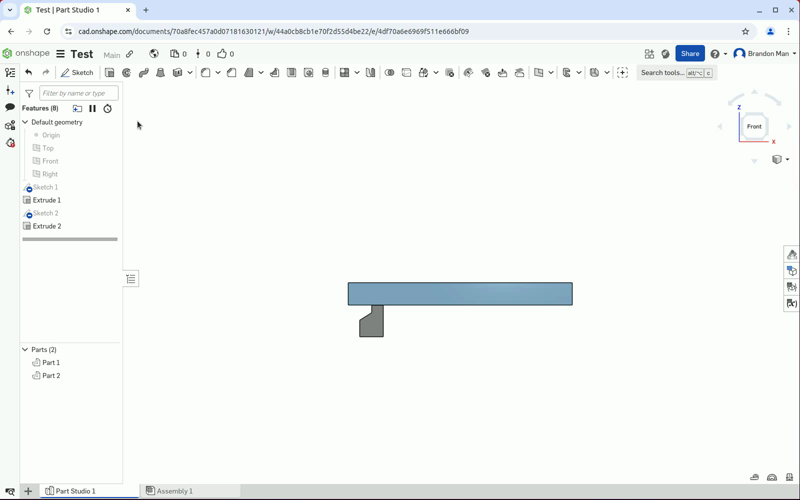
key(shift+h)
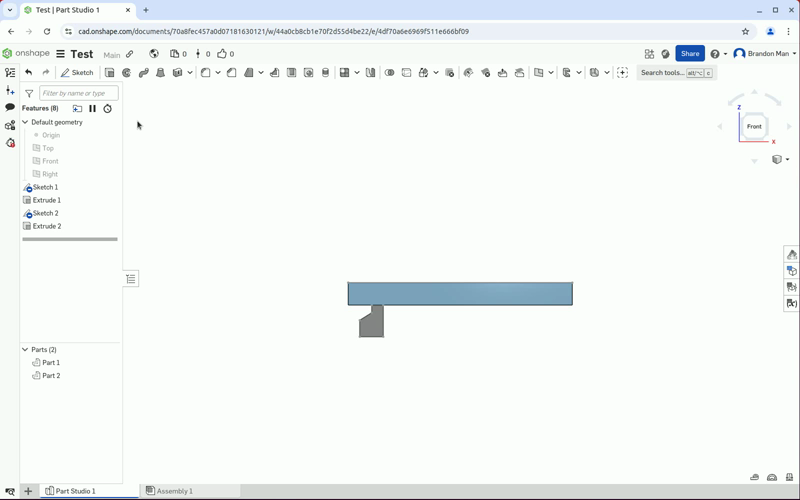
key(shift+h)
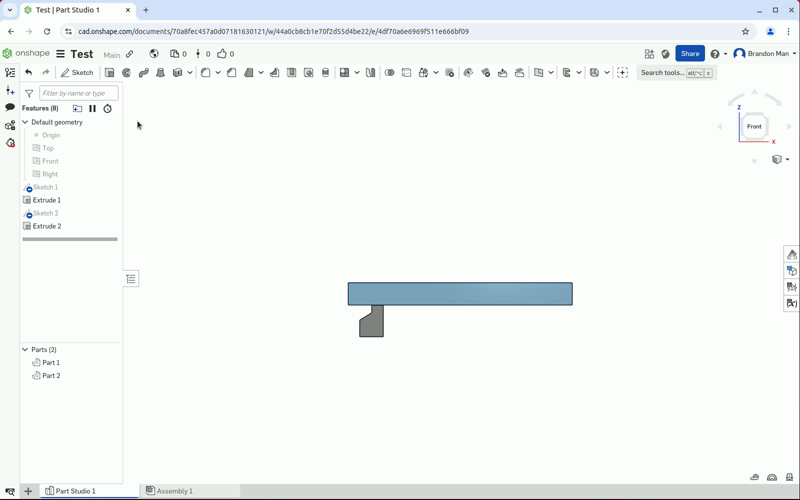
mouse_move(73, 189)
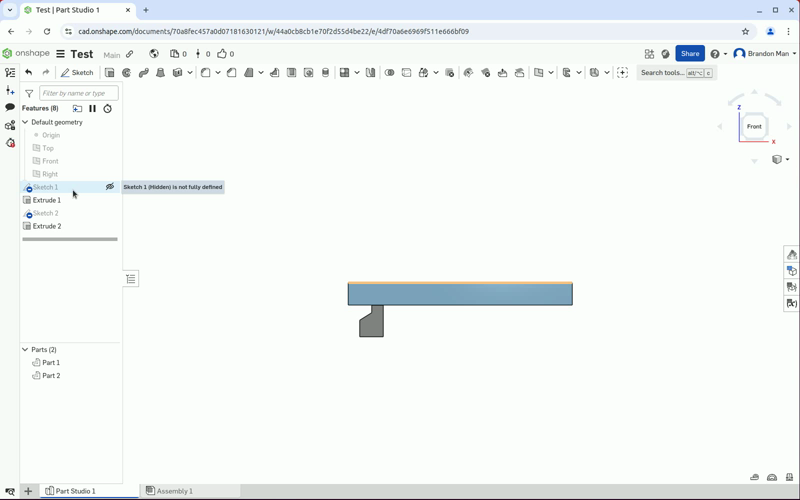
click(73, 189)
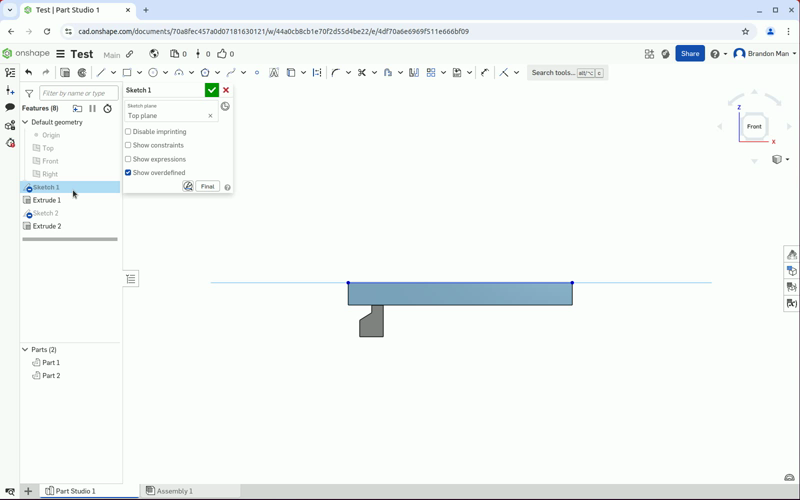
mouse_move(229, 92)
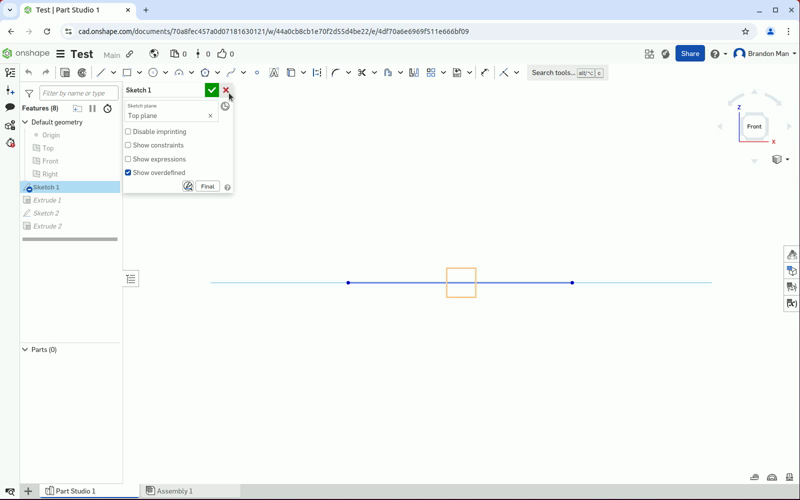
click(229, 92)
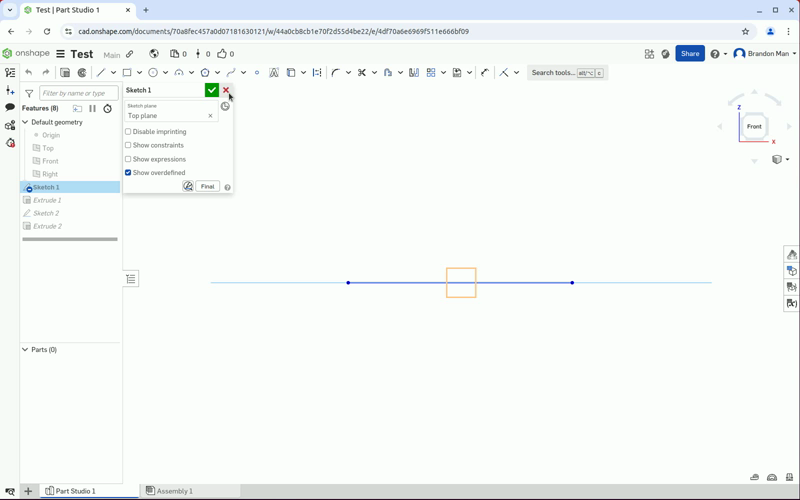
key(shift+s)
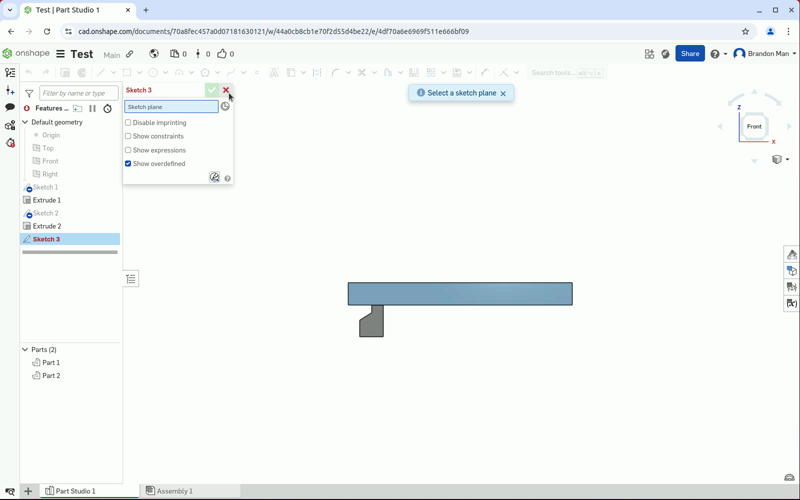
mouse_move(73, 163)
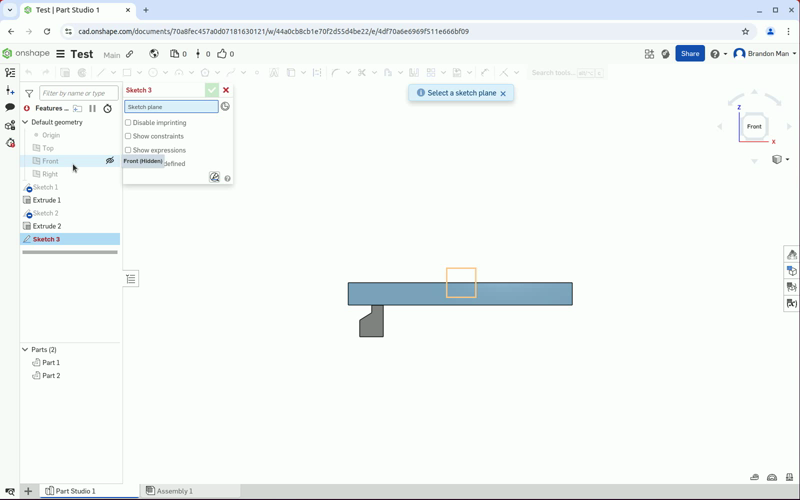
click(73, 163)
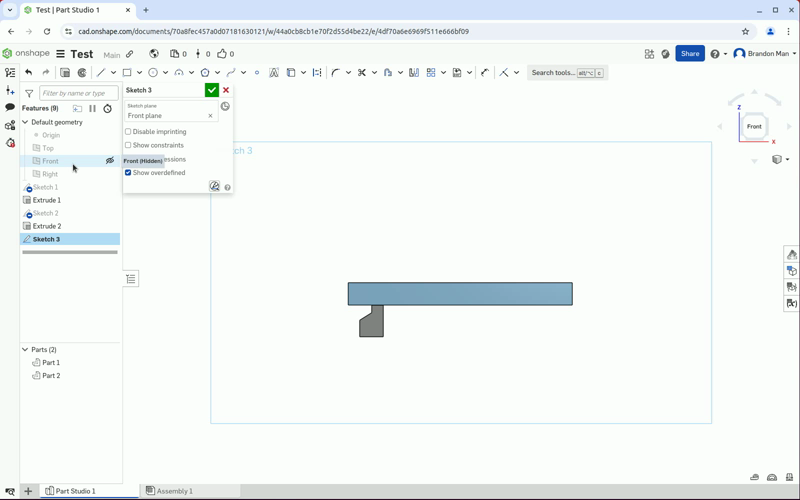
mouse_move(73, 352)
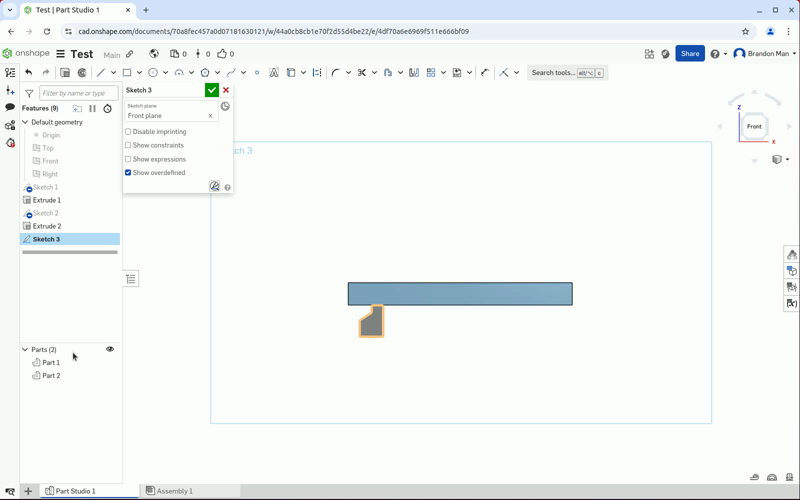
key(y)
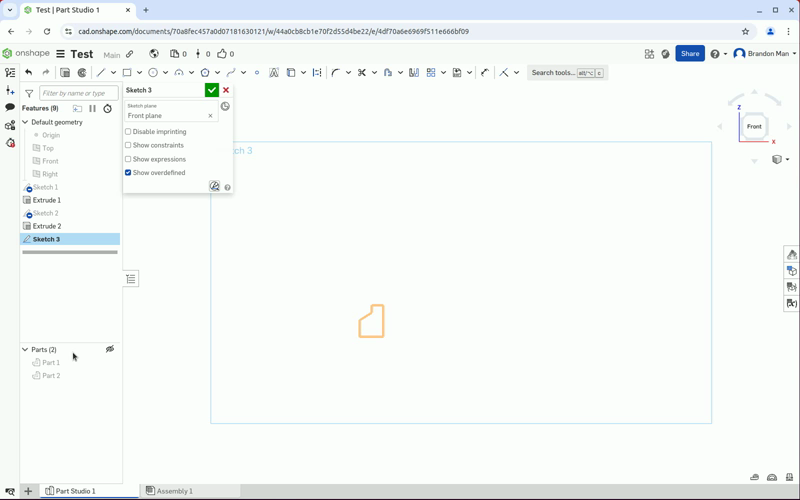
key(l)
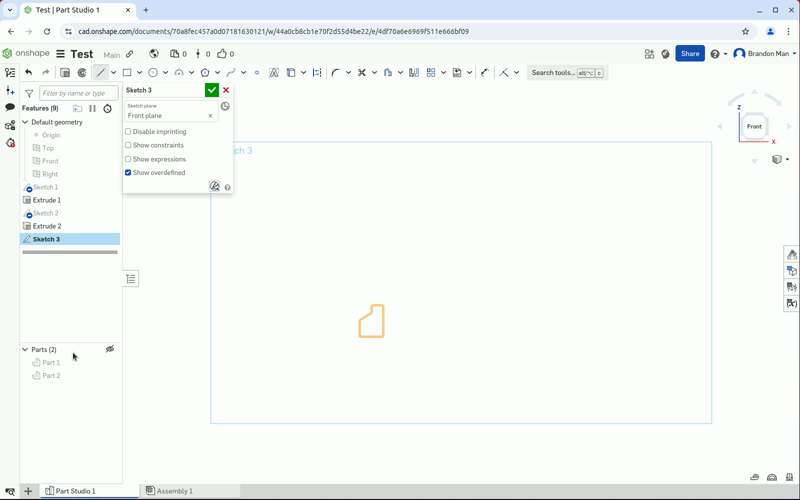
key_down(shift)
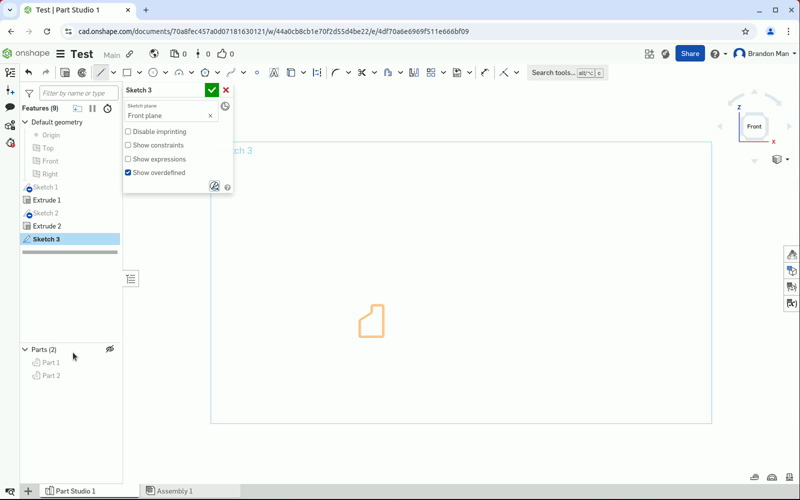
mouse_move(539, 335)
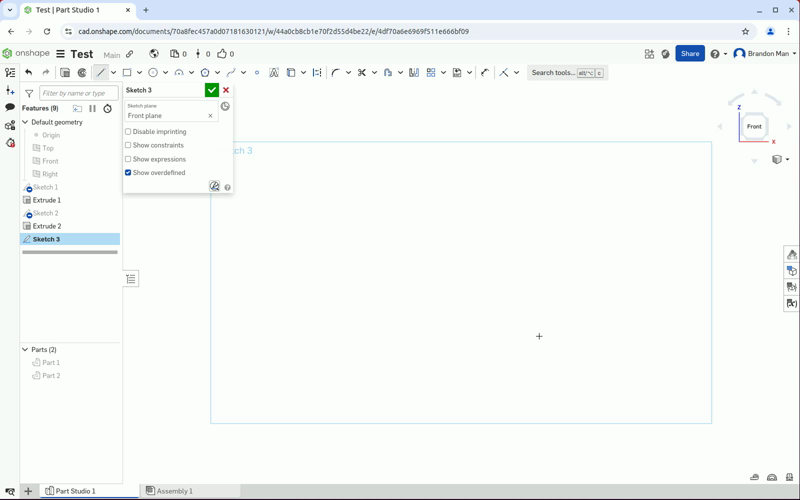
click(539, 335)
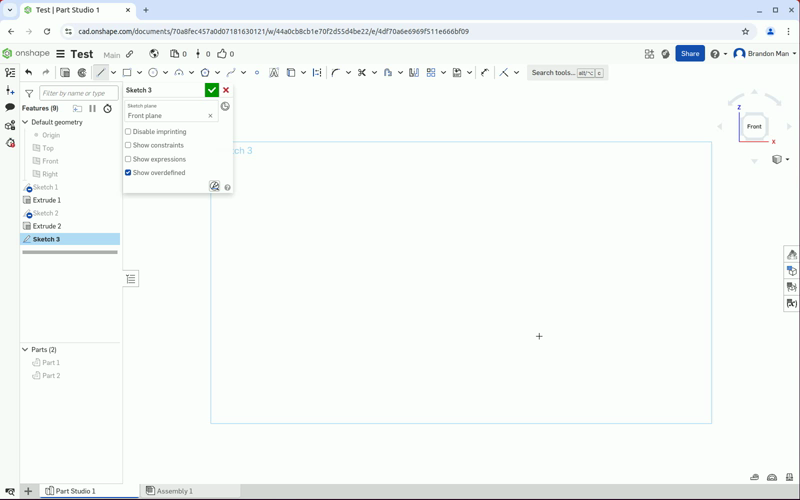
key_up(shift)
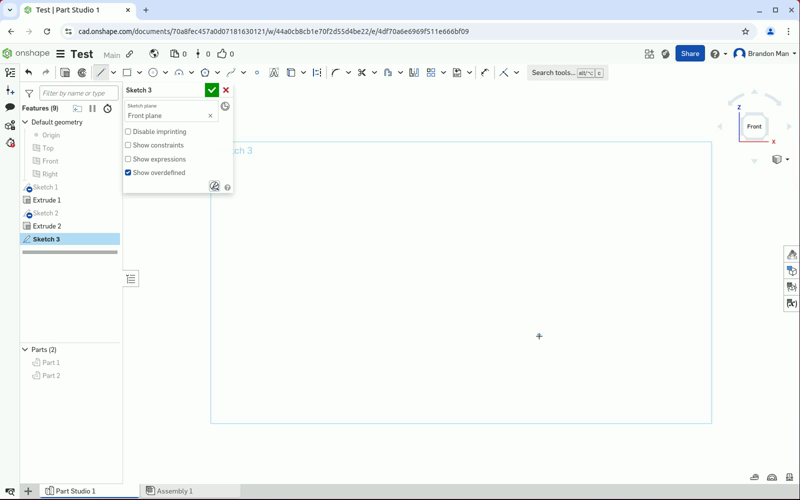
key_down(shift)
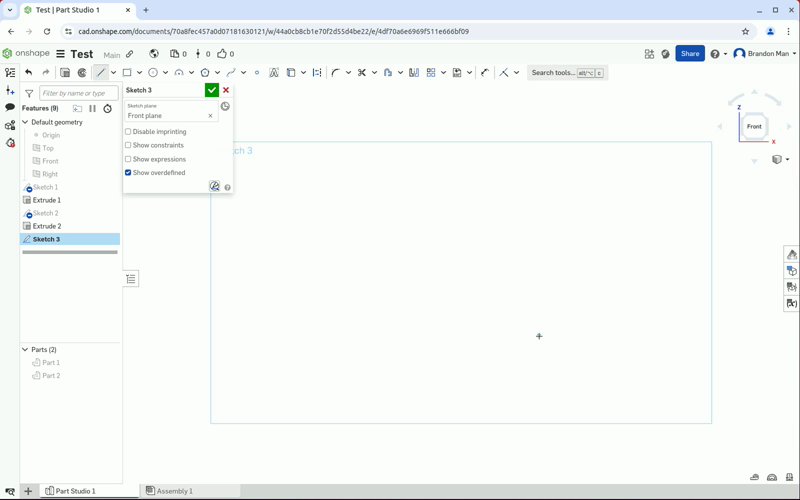
mouse_move(569, 335)
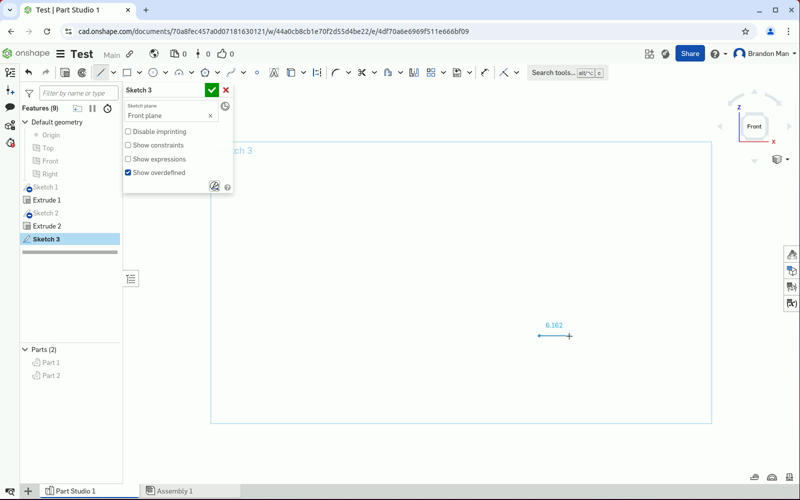
mouse_move(562, 335)
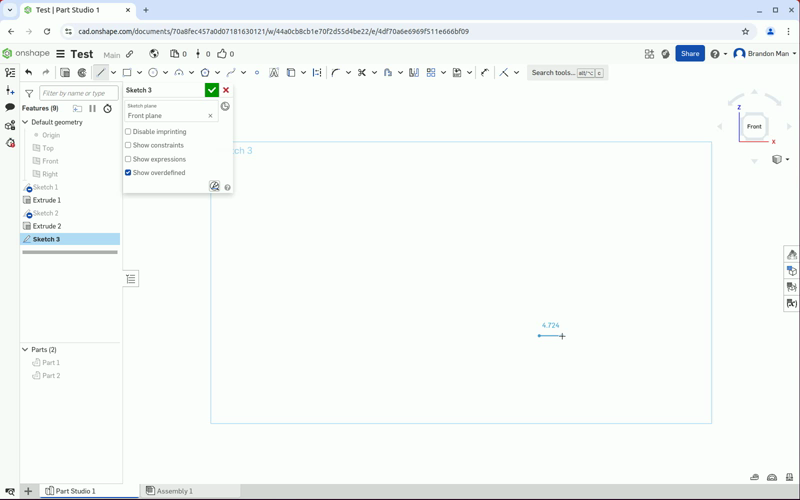
click(562, 335)
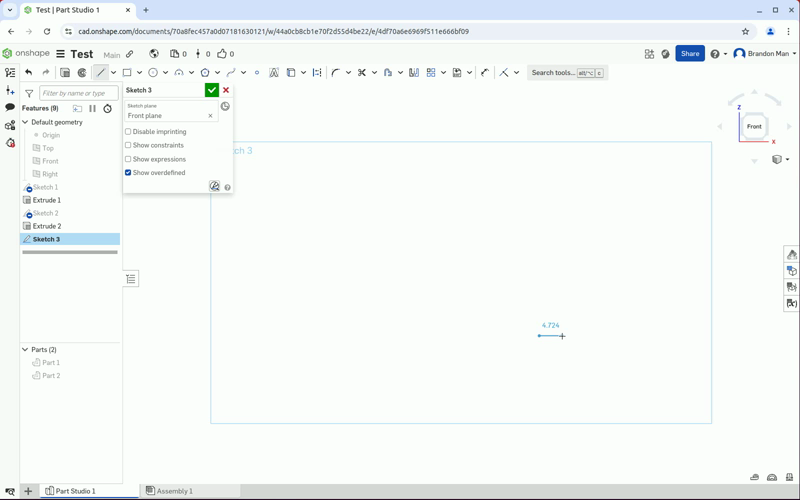
key_up(shift)
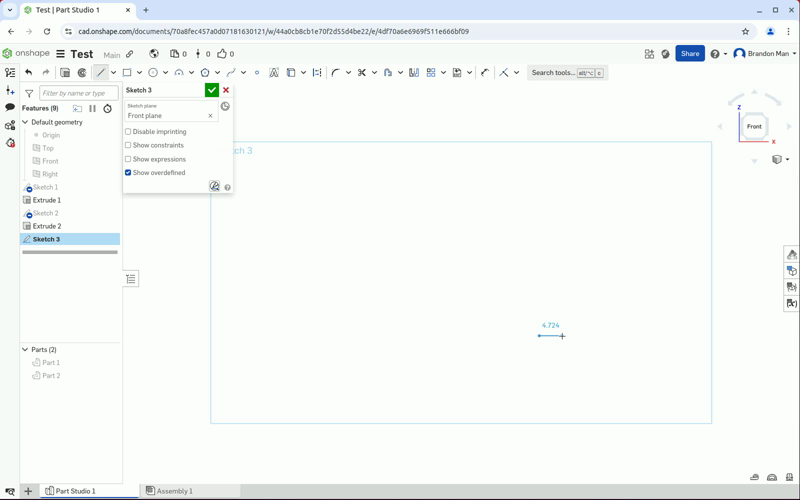
key_down(shift)
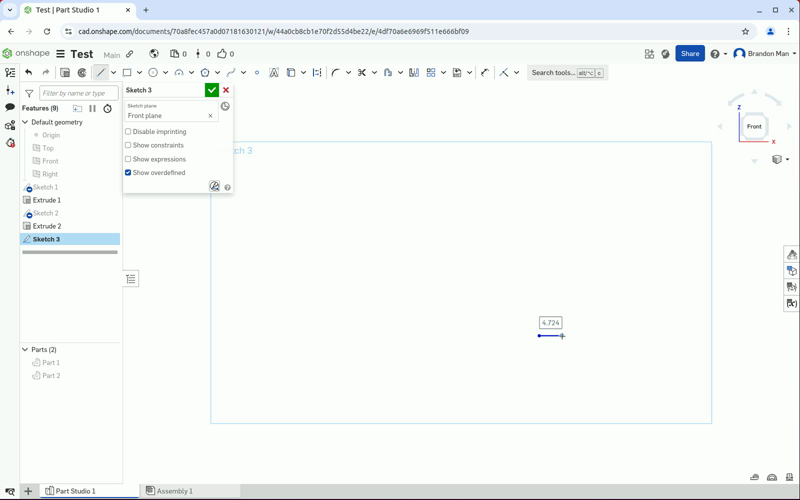
mouse_move(589, 335)
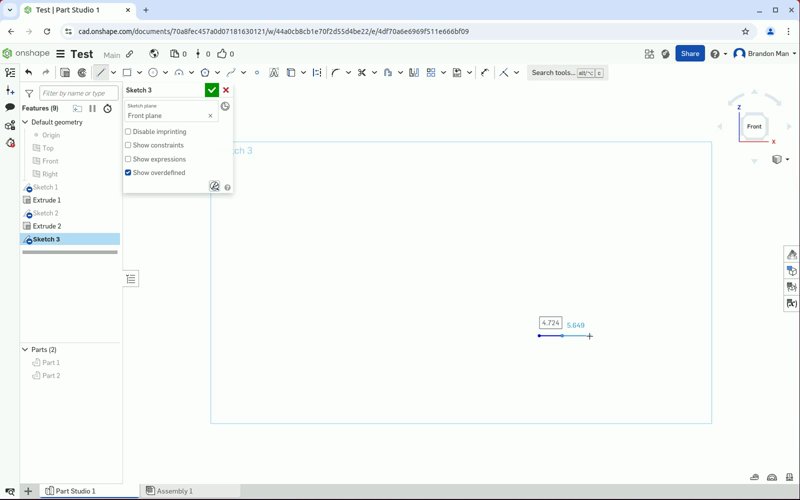
mouse_move(562, 319)
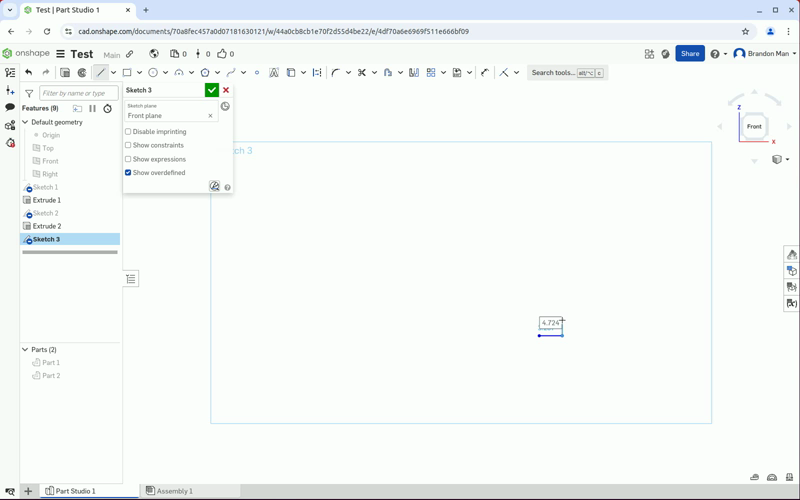
click(562, 319)
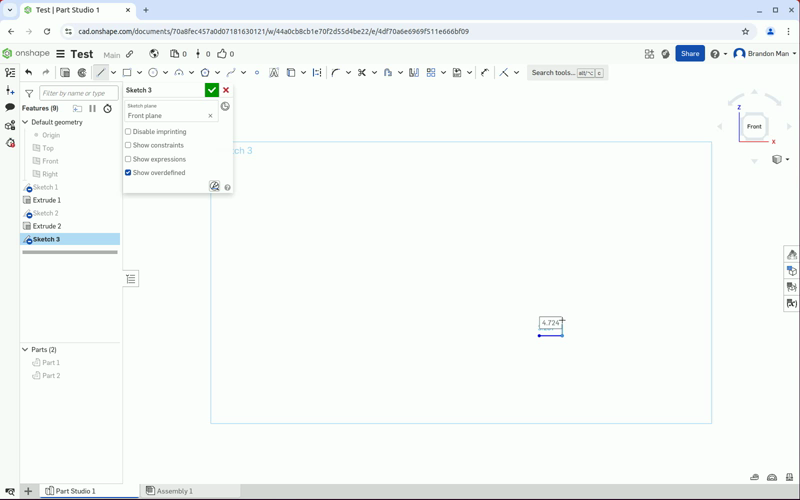
key_up(shift)
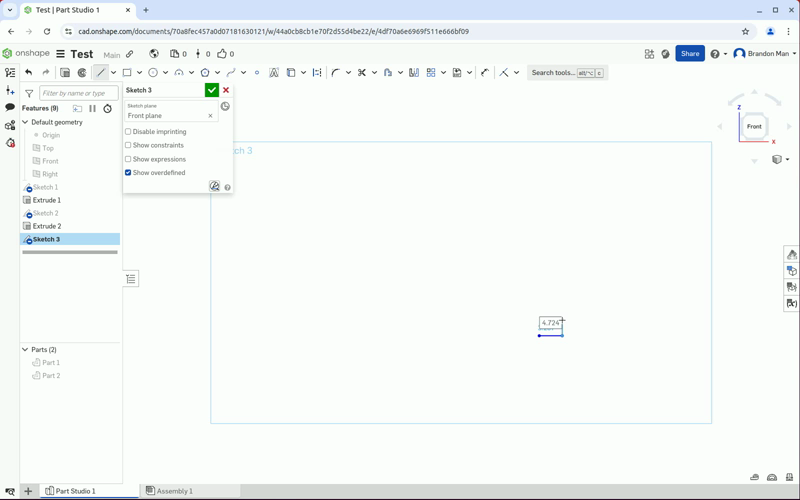
key_down(shift)
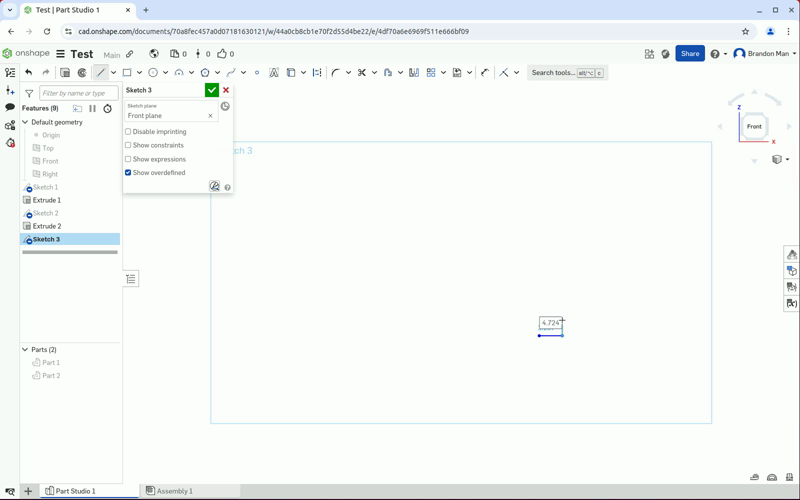
mouse_move(589, 319)
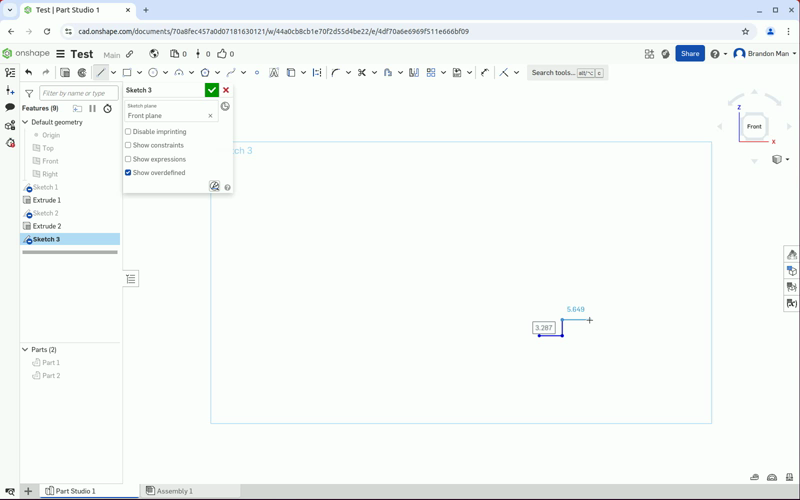
mouse_move(550, 312)
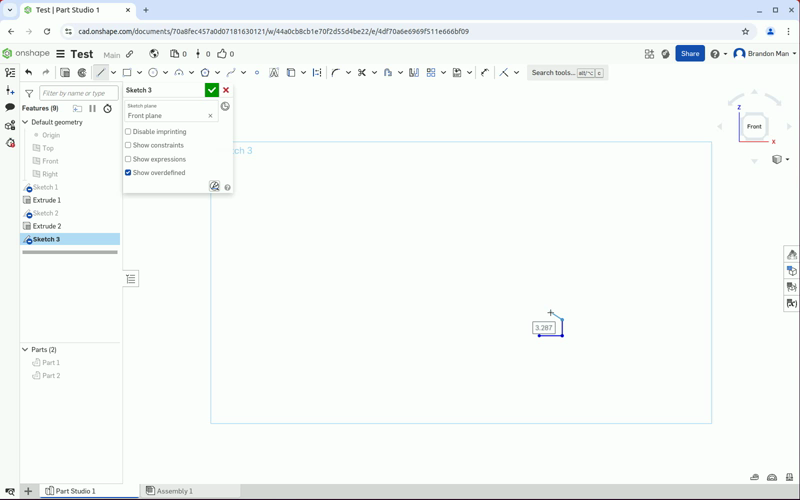
click(550, 312)
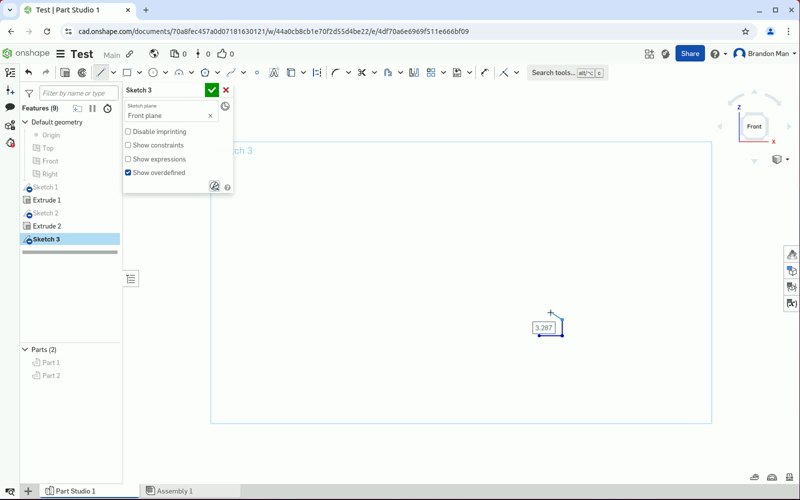
key_up(shift)
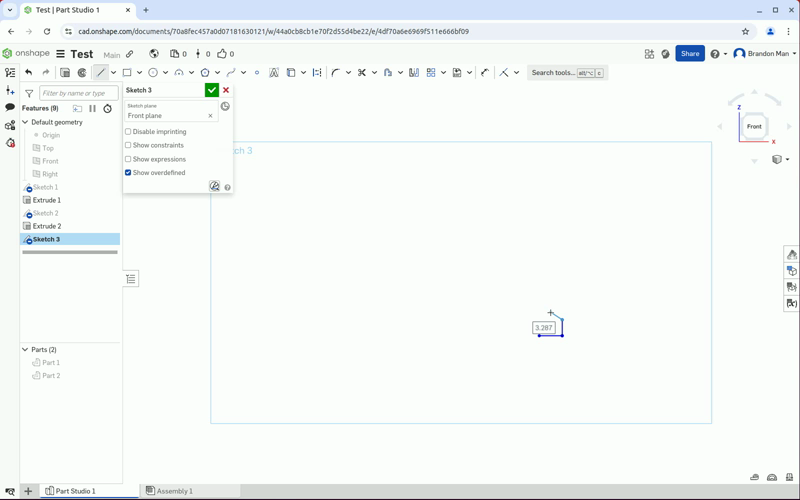
key_down(shift)
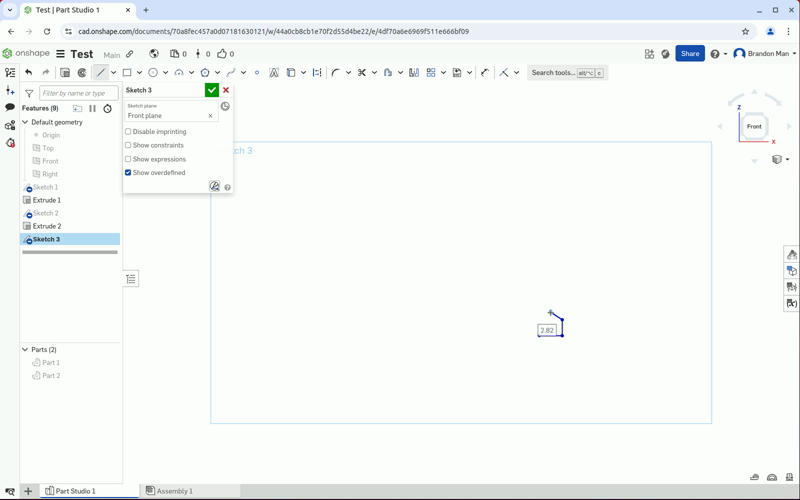
mouse_move(580, 312)
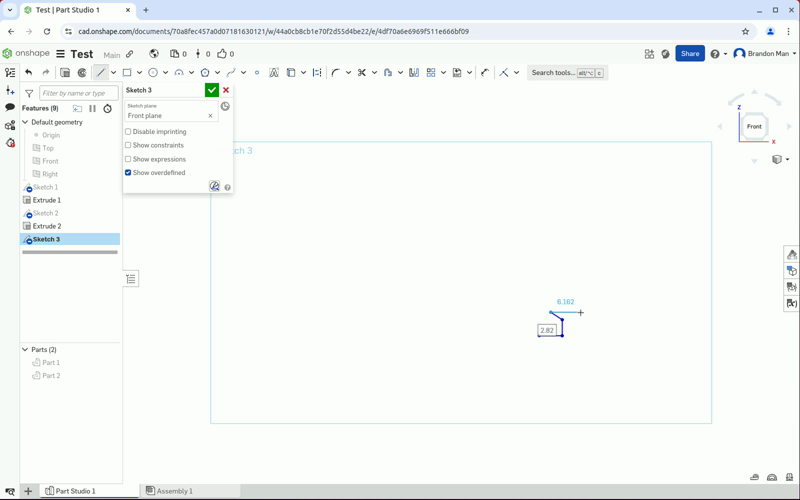
mouse_move(550, 304)
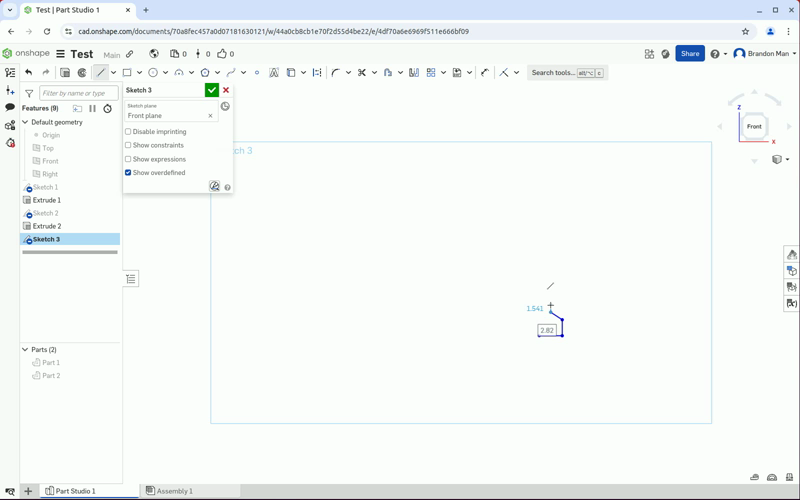
scroll(6)
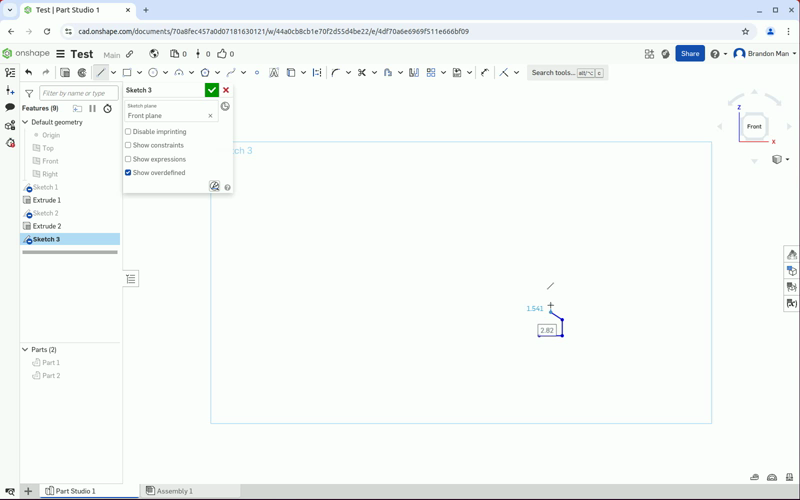
scroll(6)
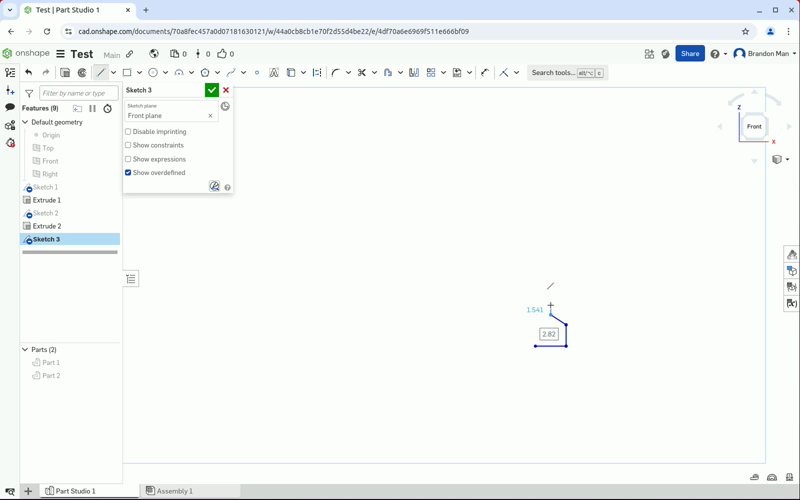
scroll(6)
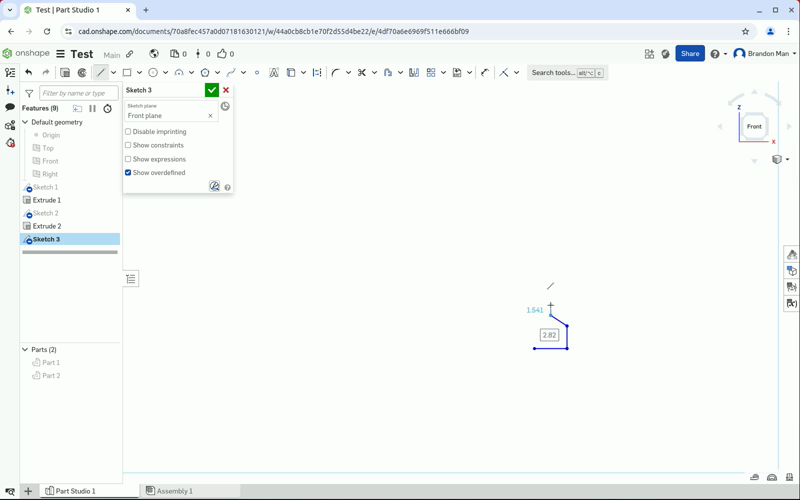
scroll(6)
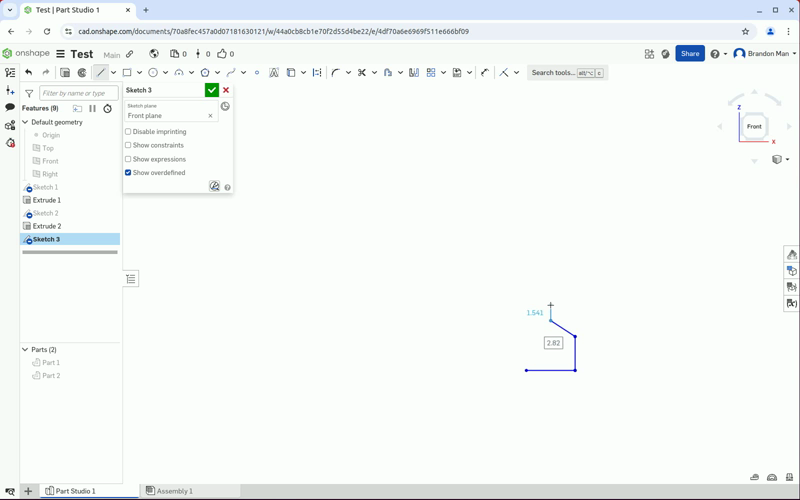
scroll(6)
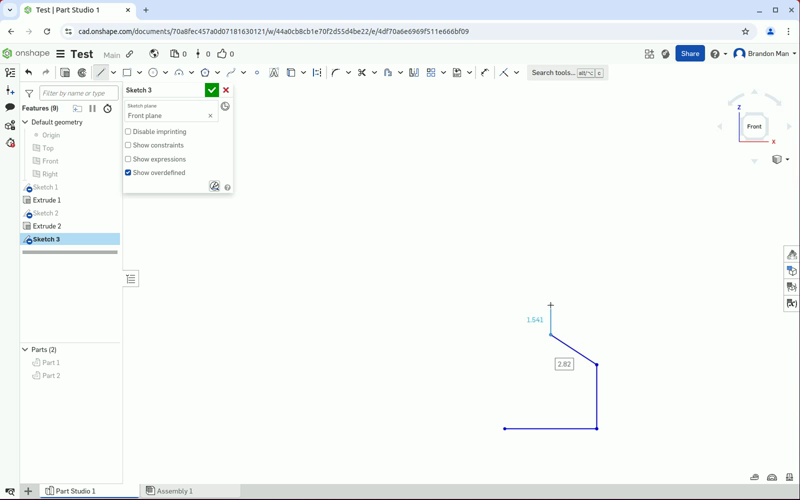
scroll(6)
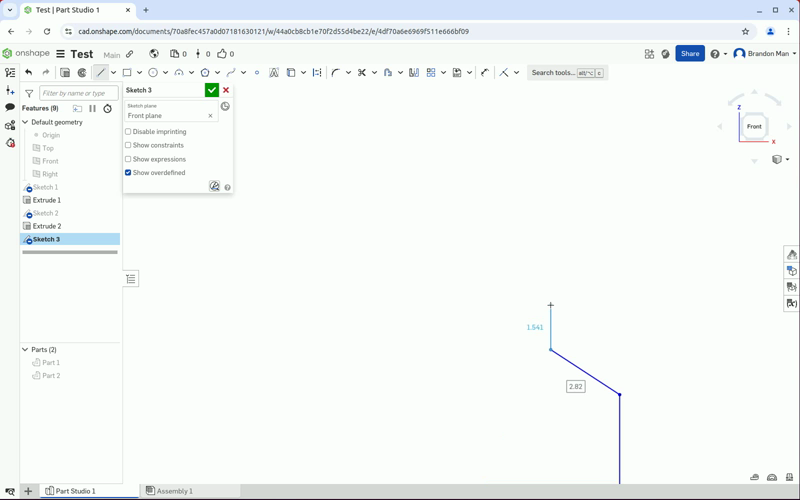
scroll(6)
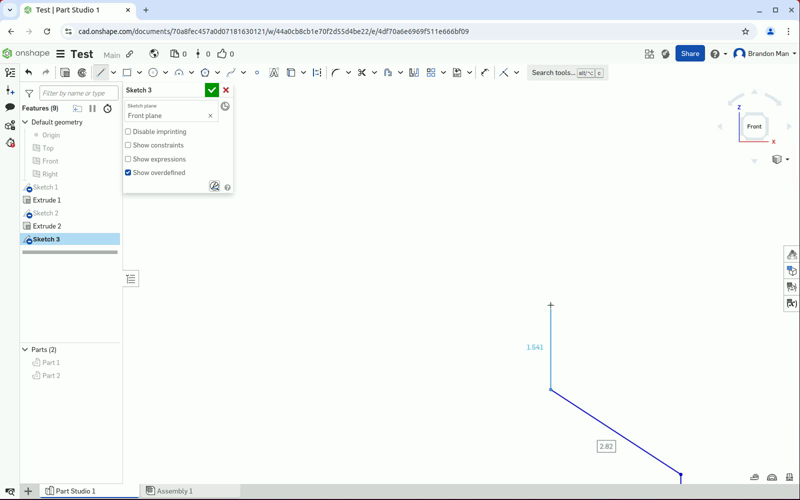
click(550, 304)
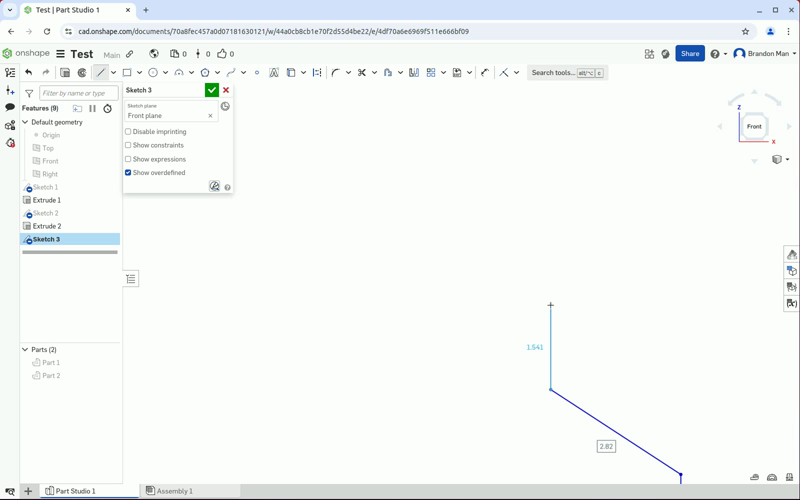
scroll(-6)
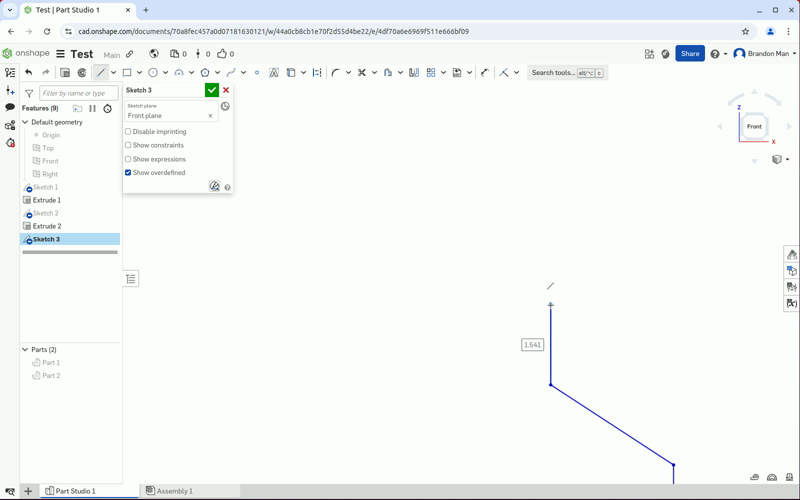
scroll(-6)
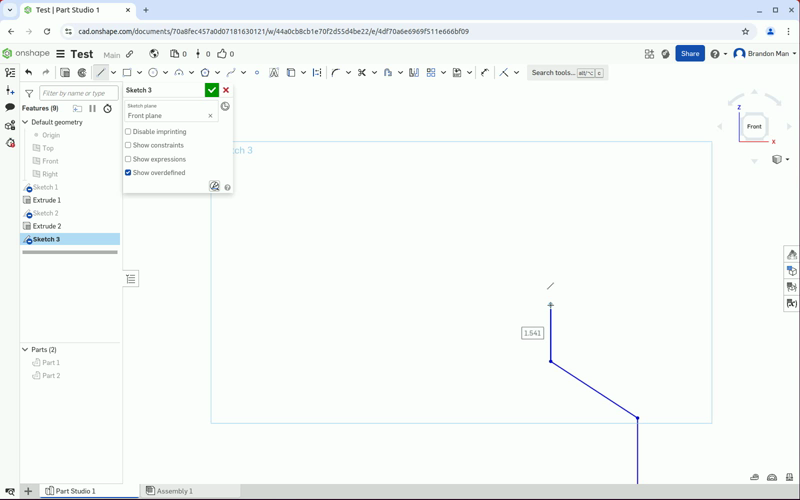
scroll(-6)
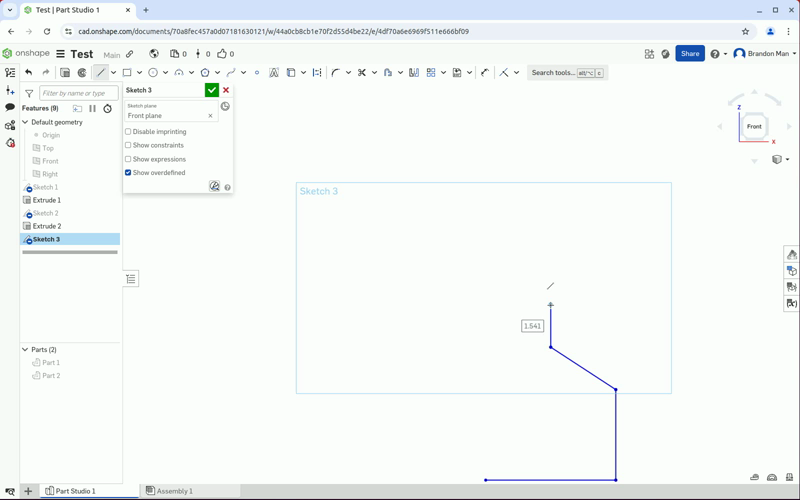
scroll(-6)
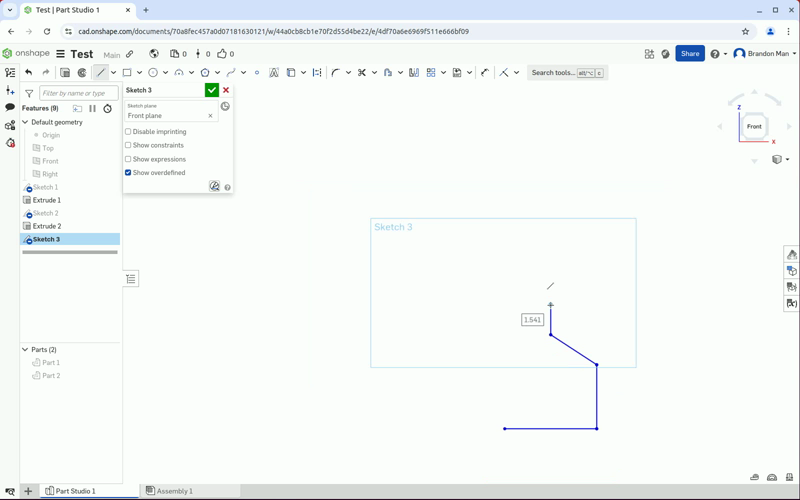
scroll(-6)
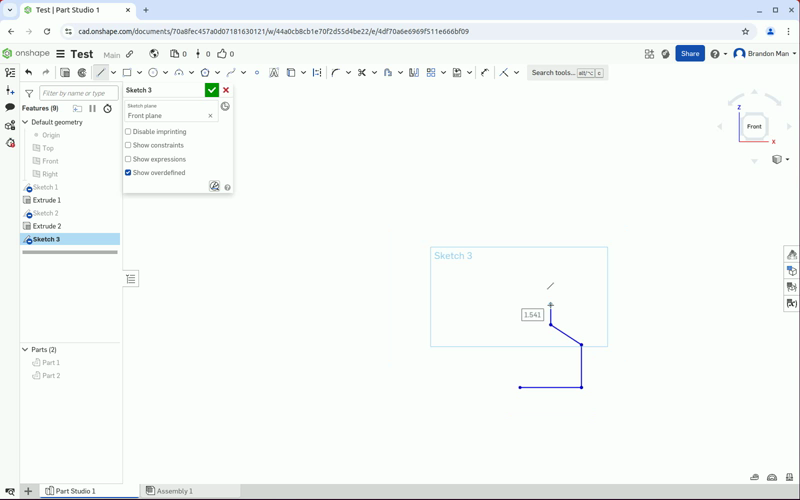
scroll(-6)
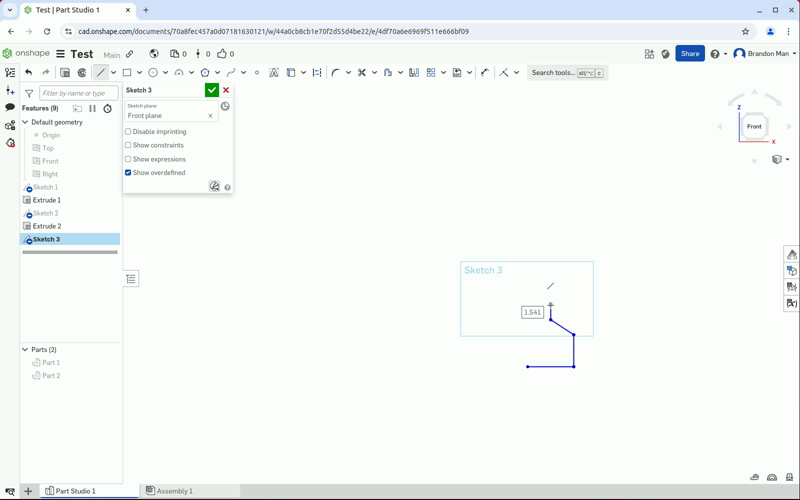
scroll(-6)
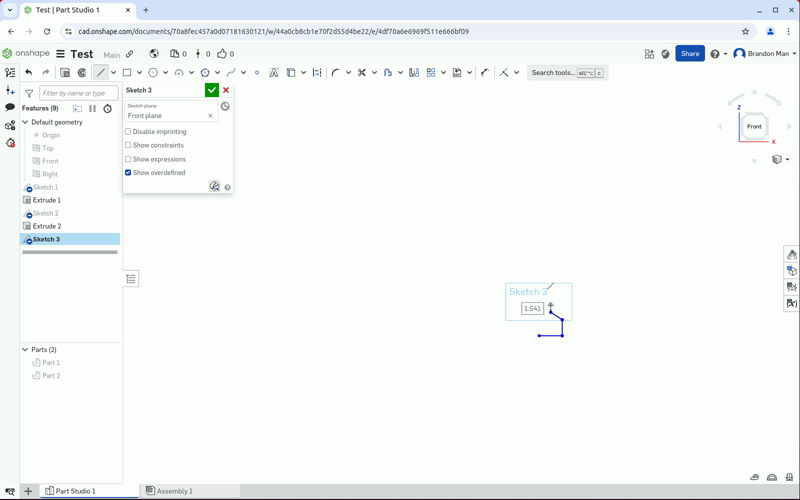
key_up(shift)
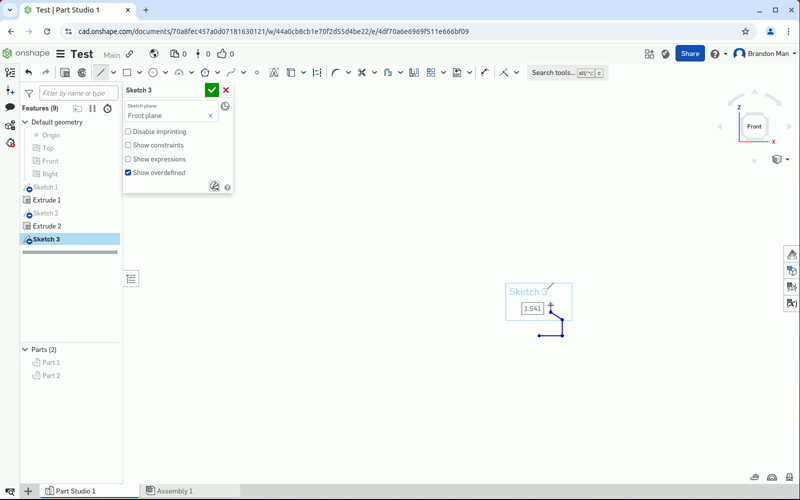
key_down(shift)
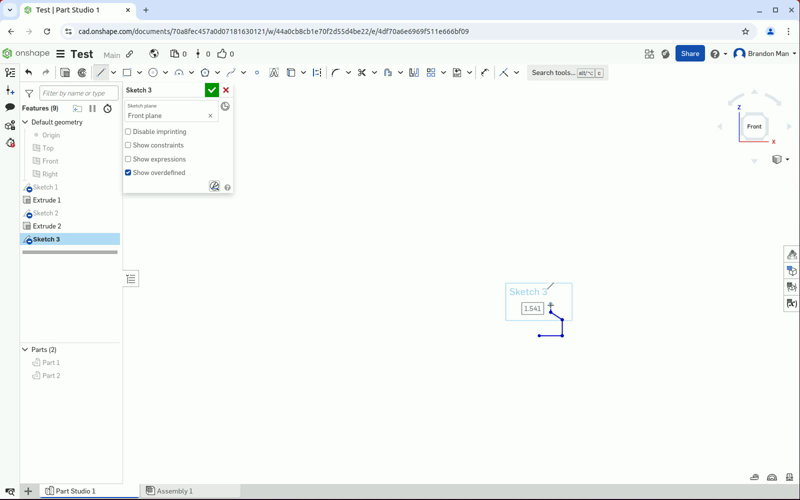
mouse_move(580, 304)
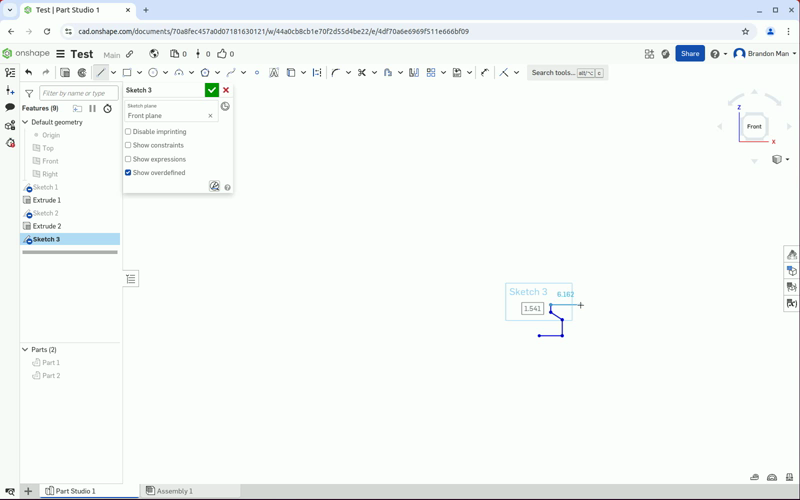
mouse_move(539, 304)
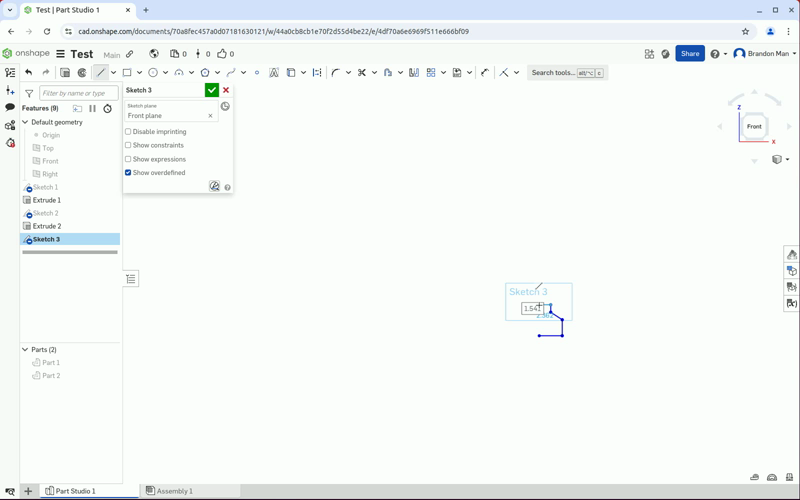
click(539, 304)
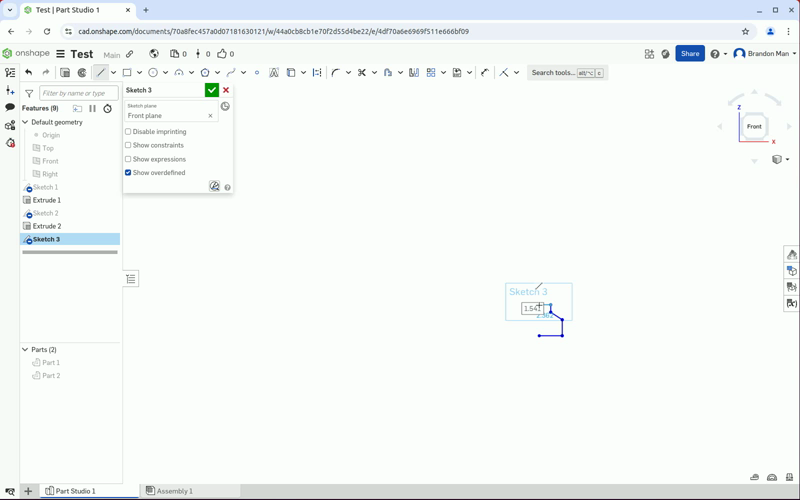
key_up(shift)
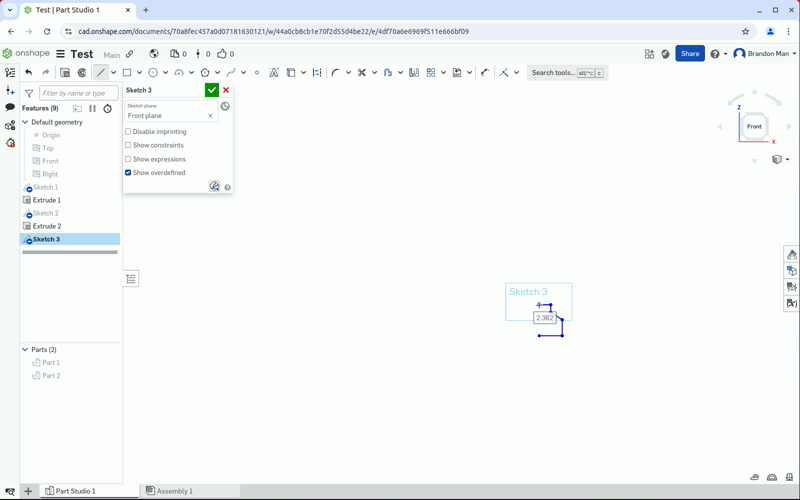
mouse_move(569, 304)
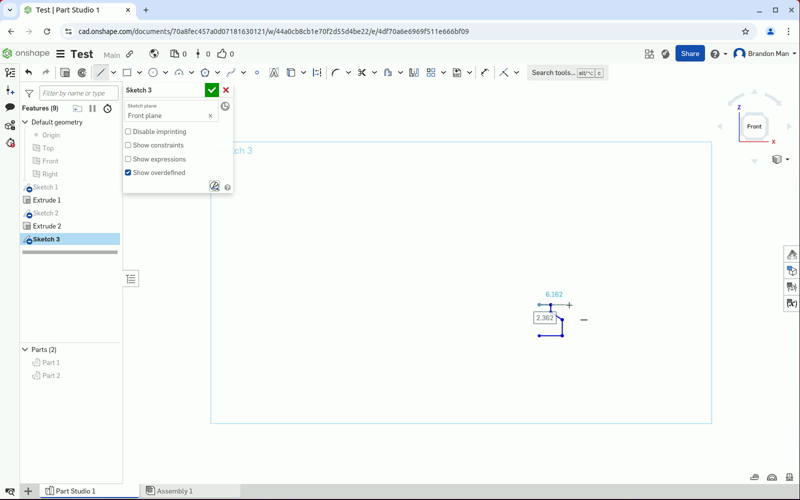
key_down(shift)
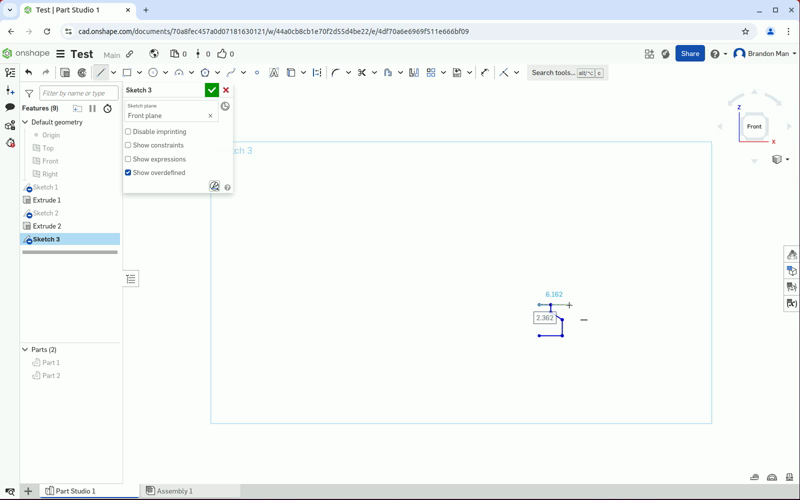
mouse_move(539, 335)
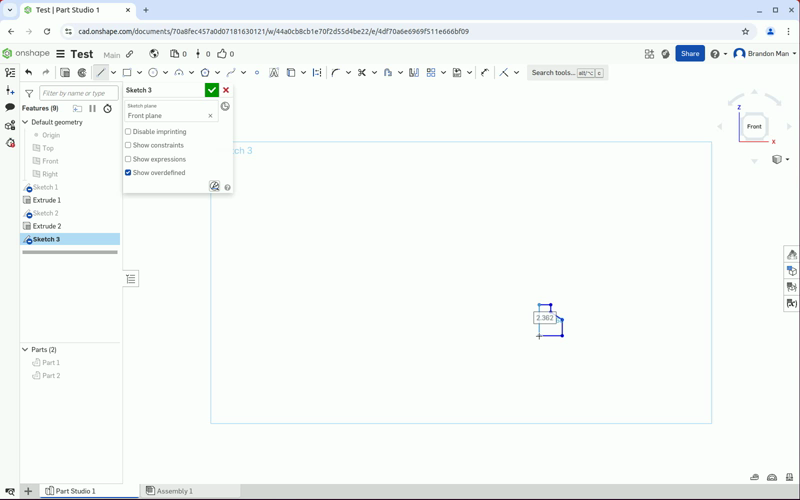
key_up(shift)
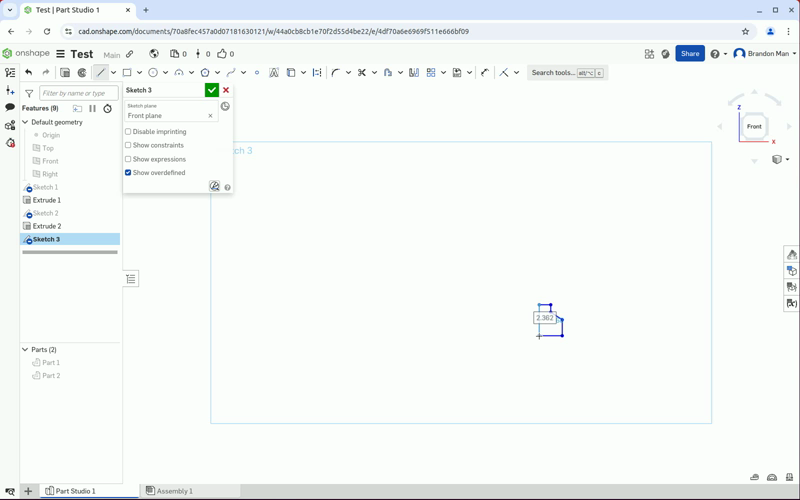
click(539, 335)
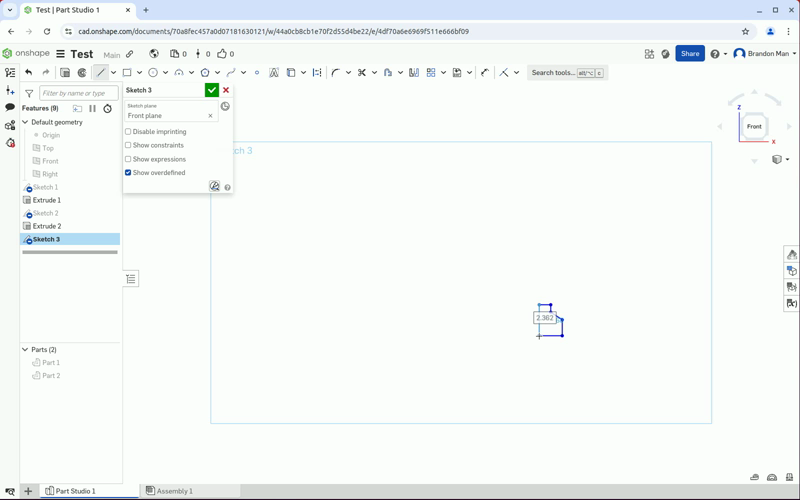
key(esc)
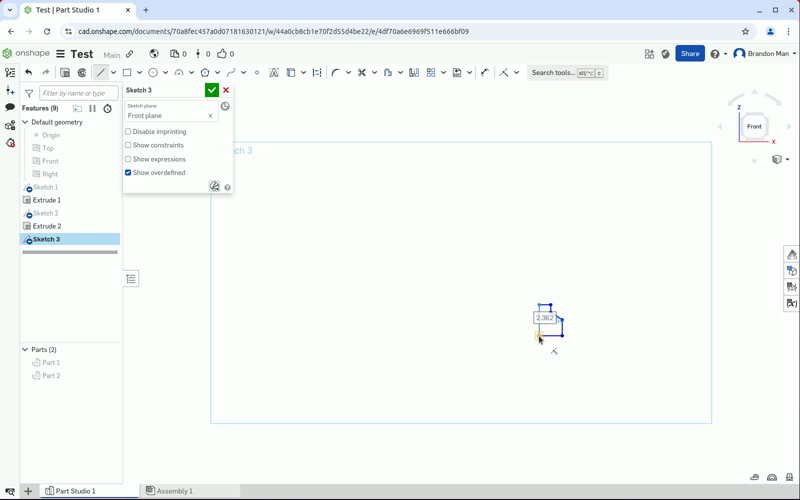
mouse_move(545, 334)
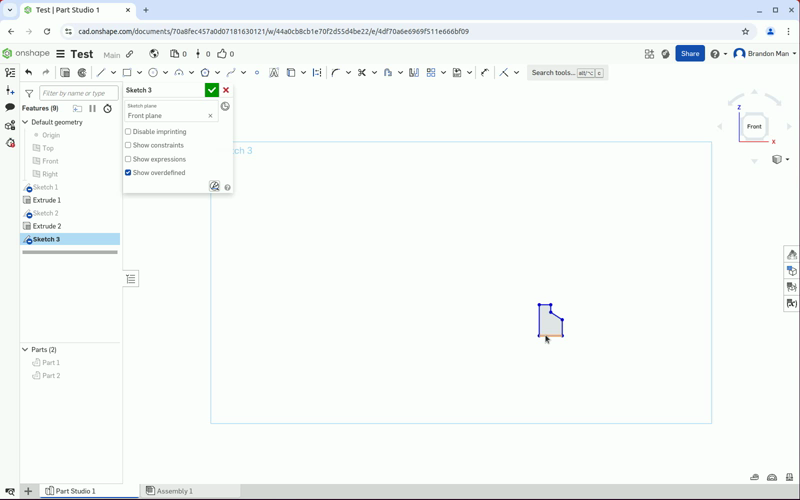
scroll(6)
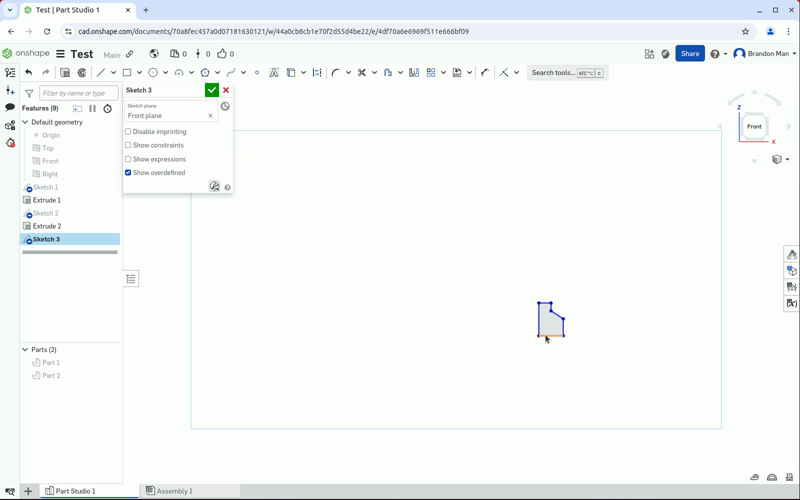
scroll(6)
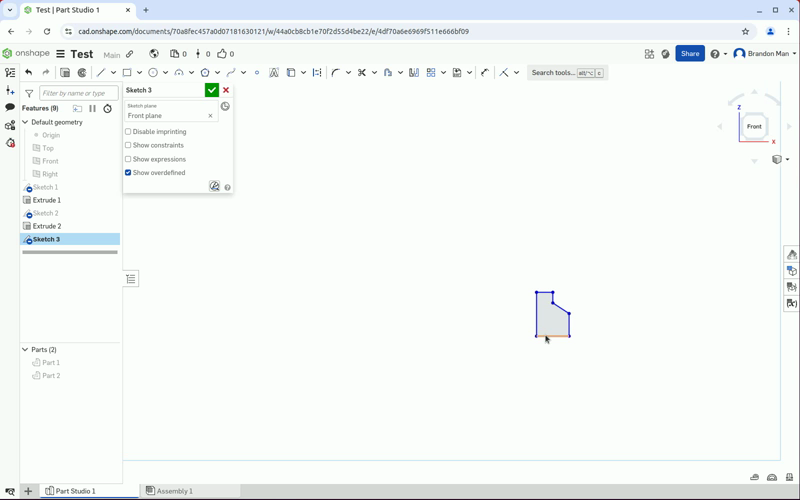
scroll(6)
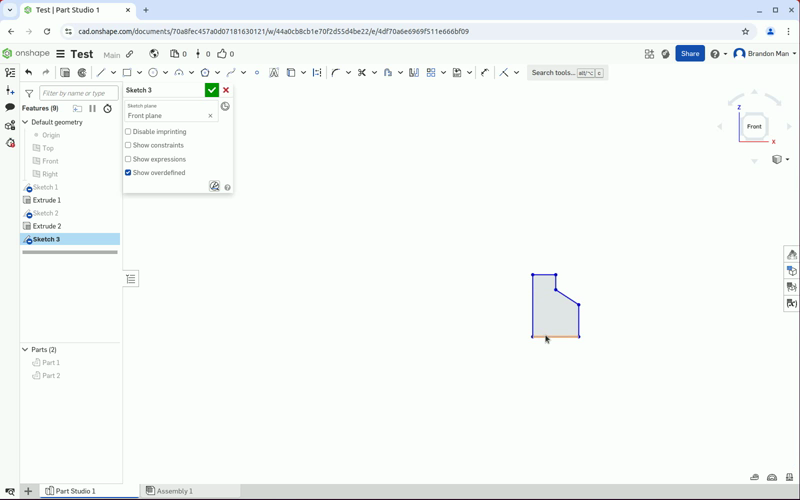
scroll(6)
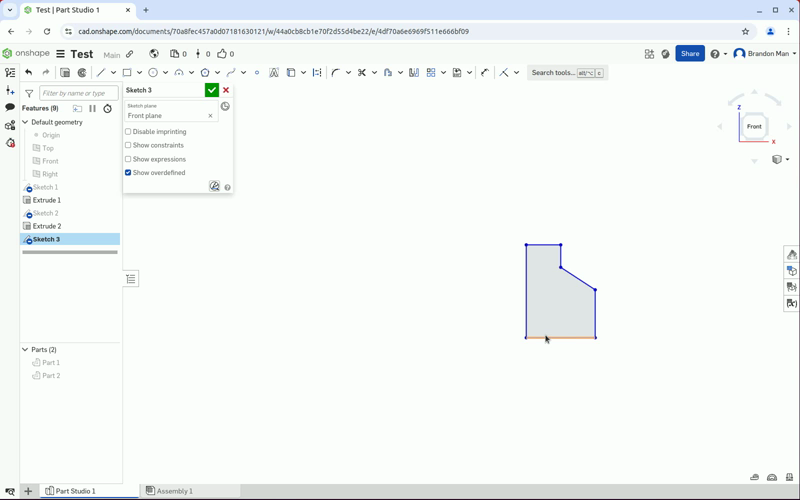
scroll(6)
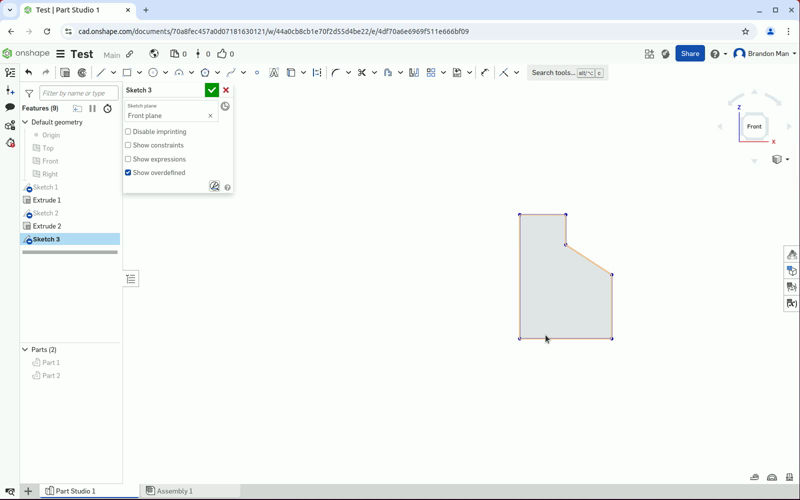
scroll(6)
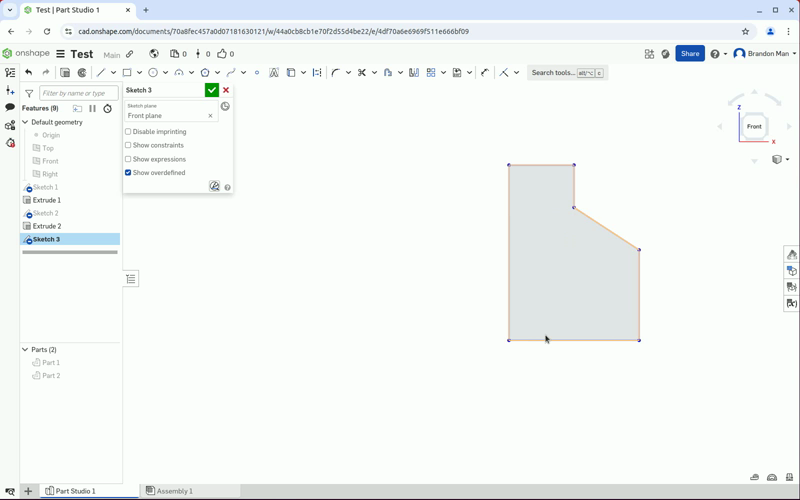
scroll(6)
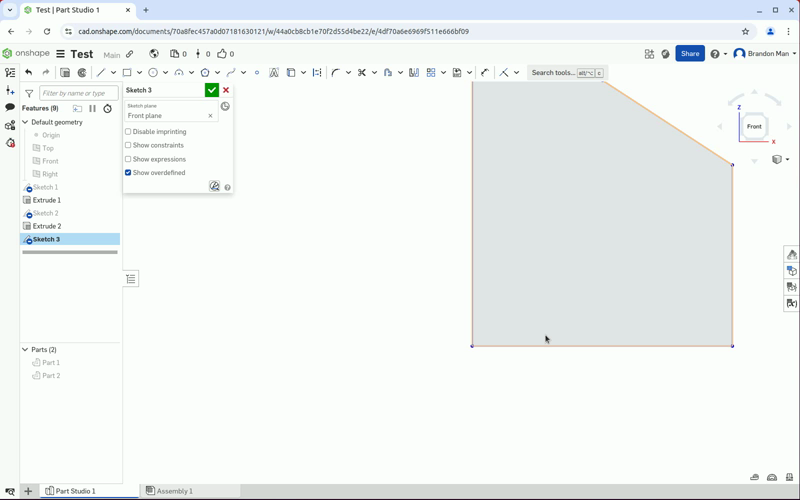
click(545, 334)
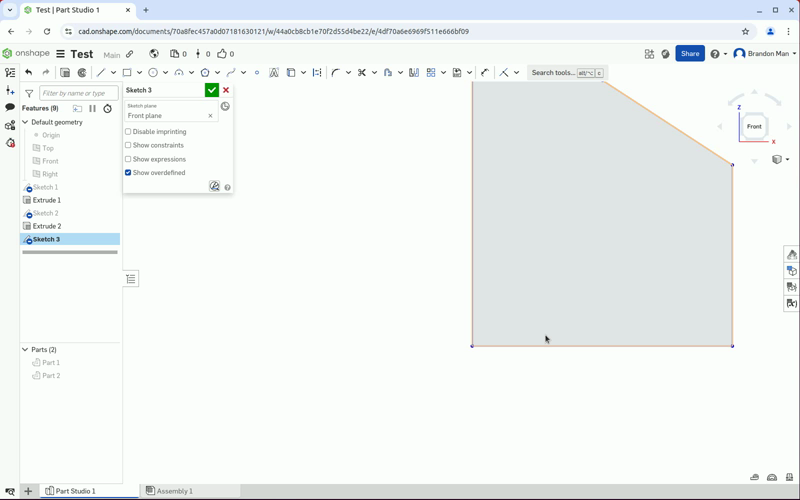
scroll(-6)
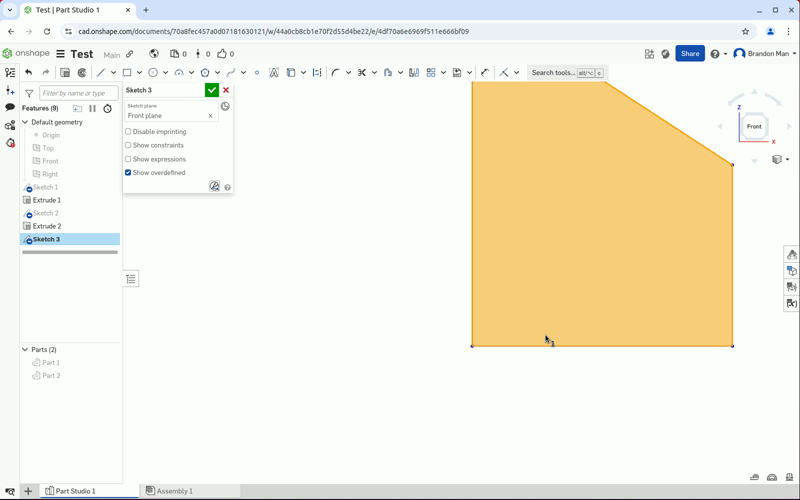
scroll(-6)
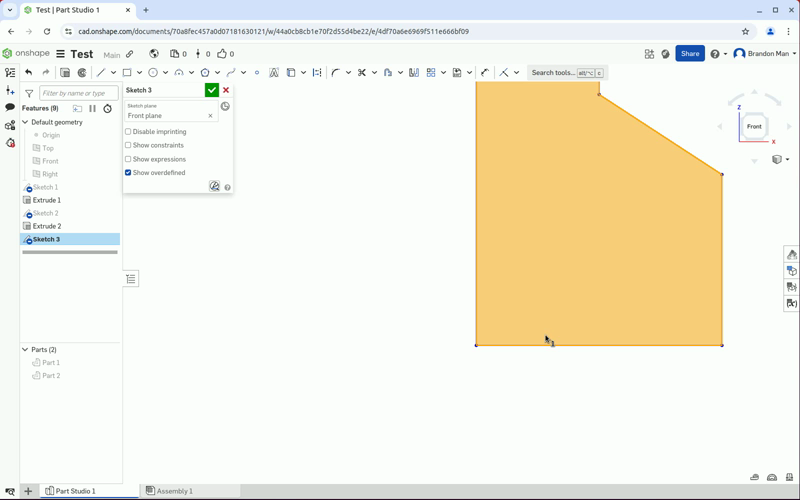
scroll(-6)
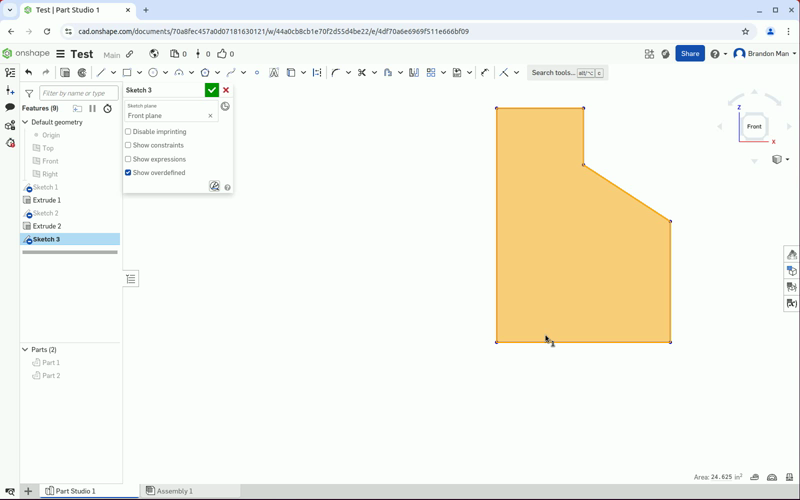
scroll(-6)
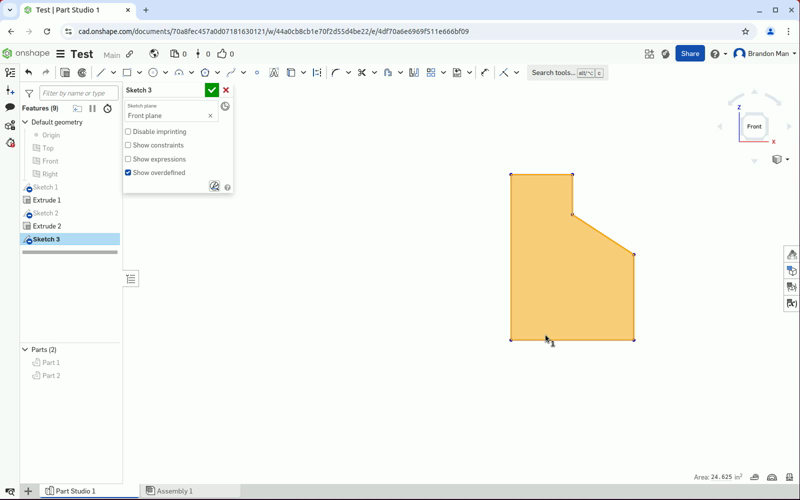
scroll(-6)
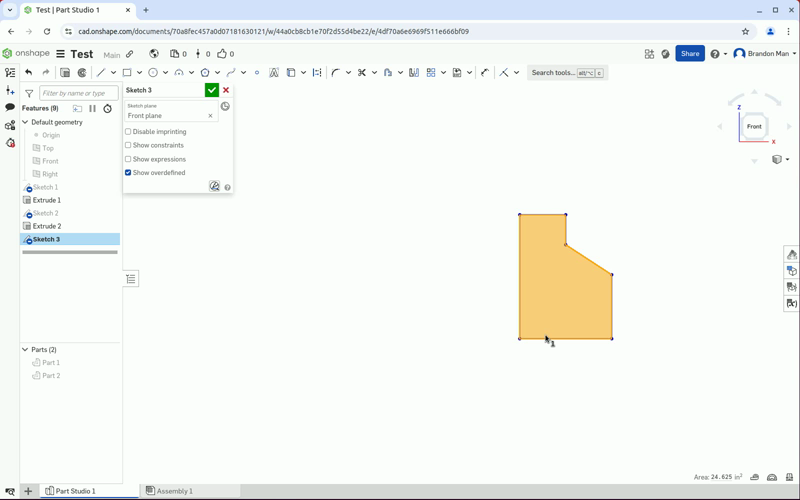
scroll(-6)
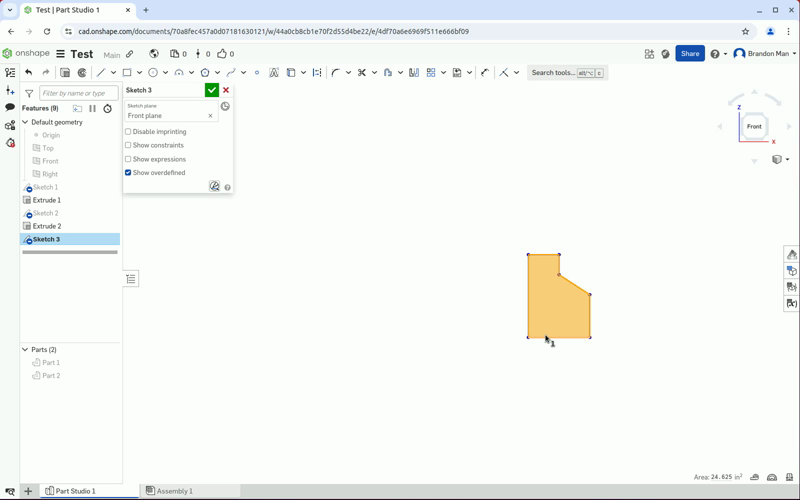
scroll(-6)
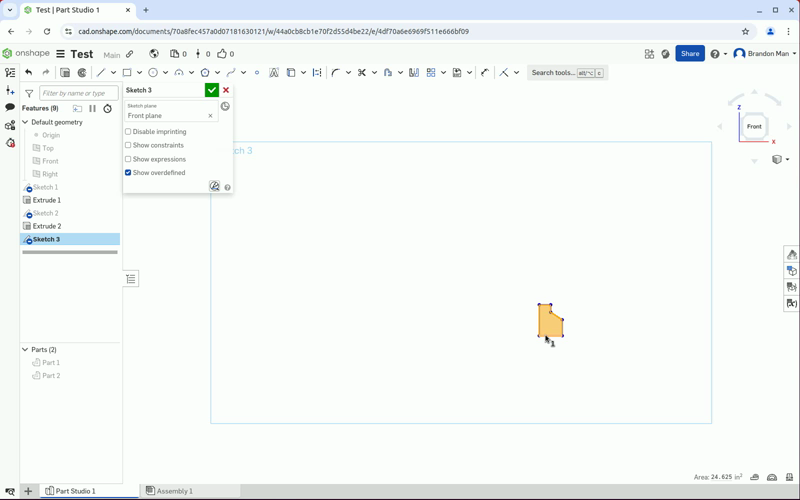
mouse_move(73, 352)
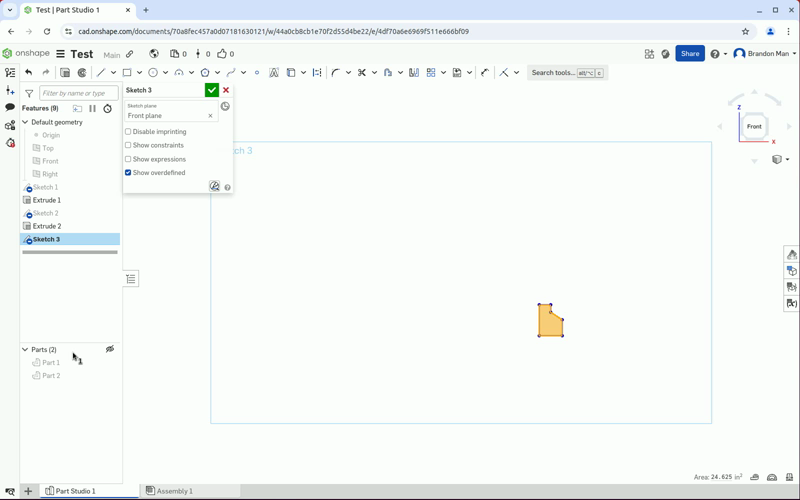
key(shift+y)
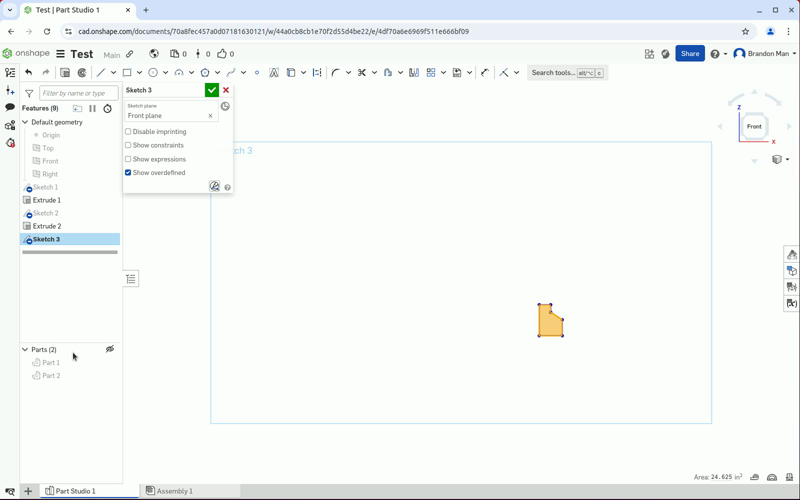
key(shift+e)
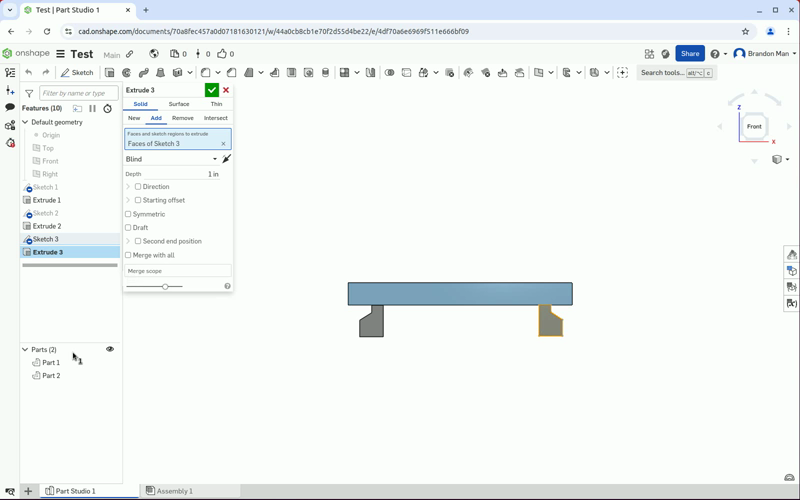
mouse_move(143, 106)
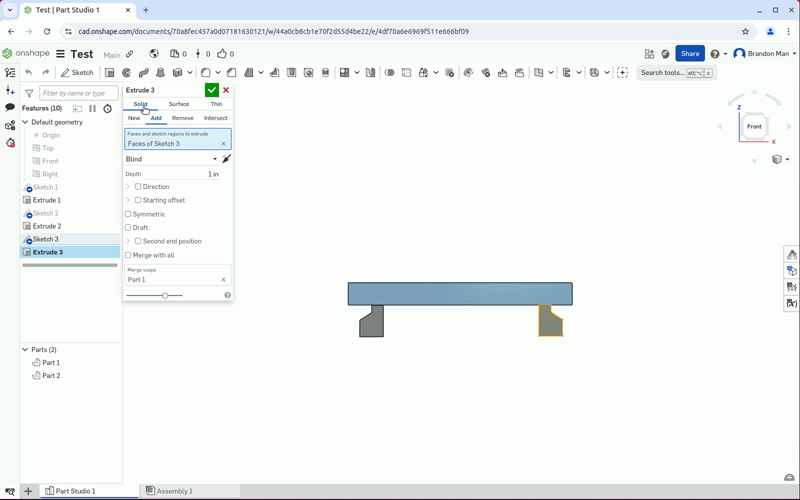
click(143, 106)
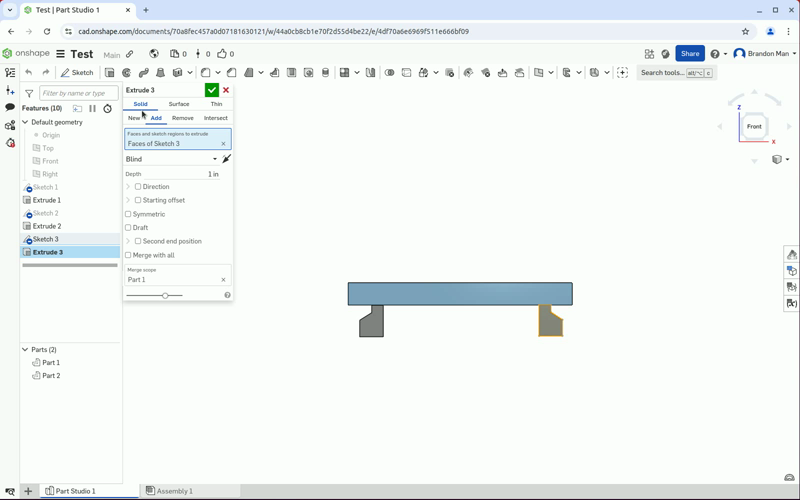
mouse_move(137, 120)
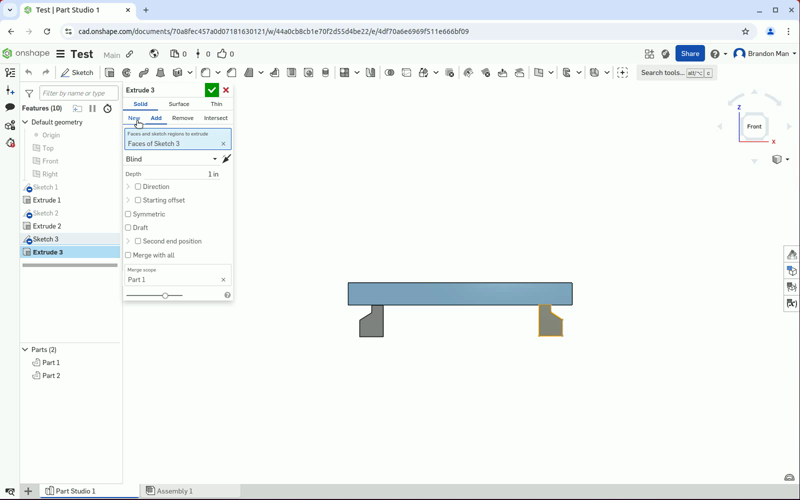
click(137, 120)
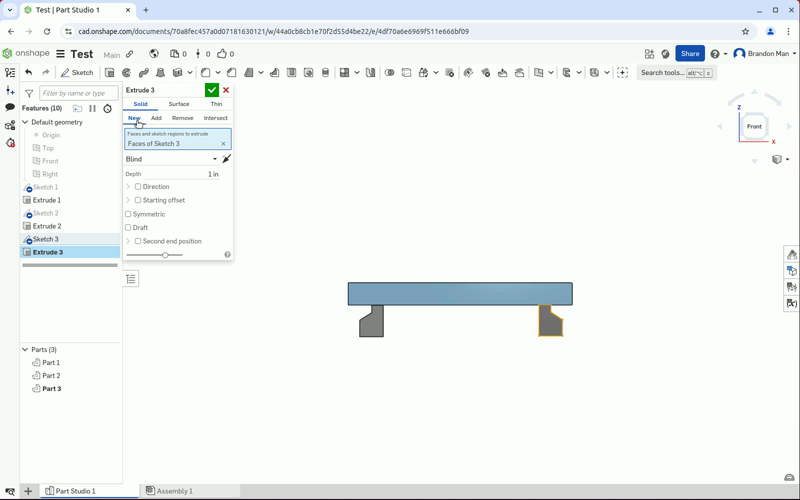
key(tab, 4)
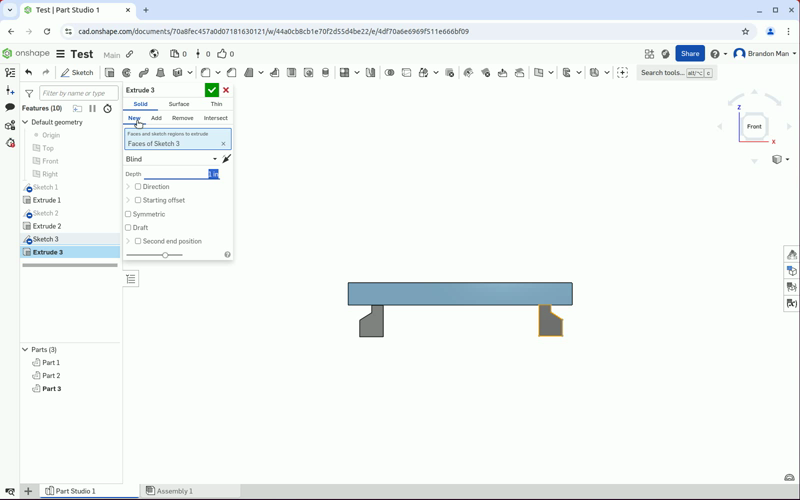
text(46.216)
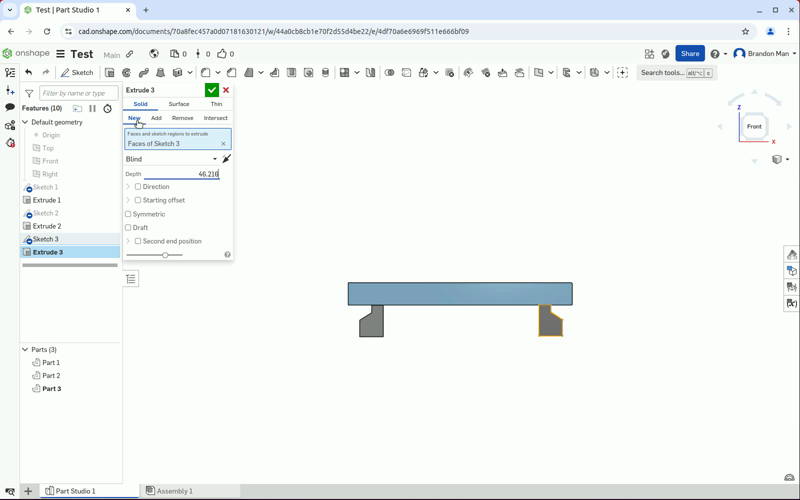
key(tab, 3)
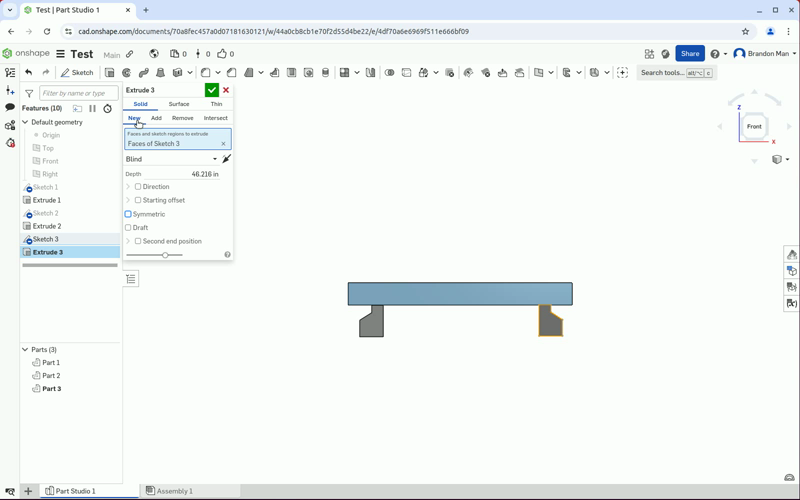
key(space)
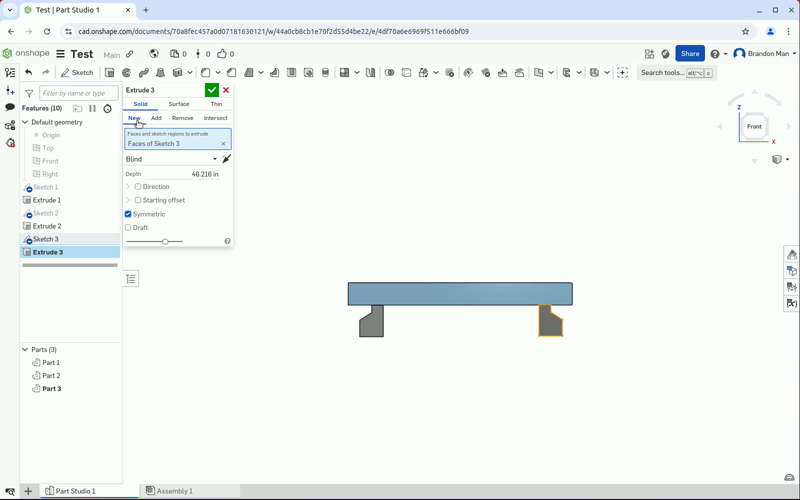
key(enter)
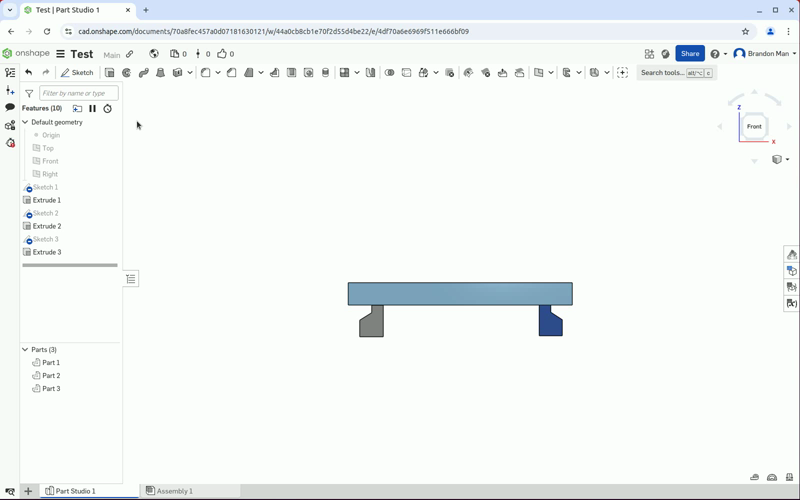
key(shift+h)
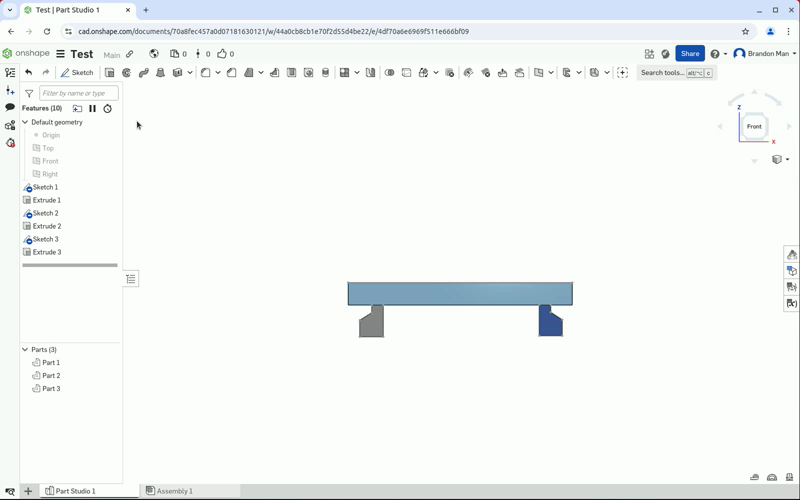
key(shift+h)
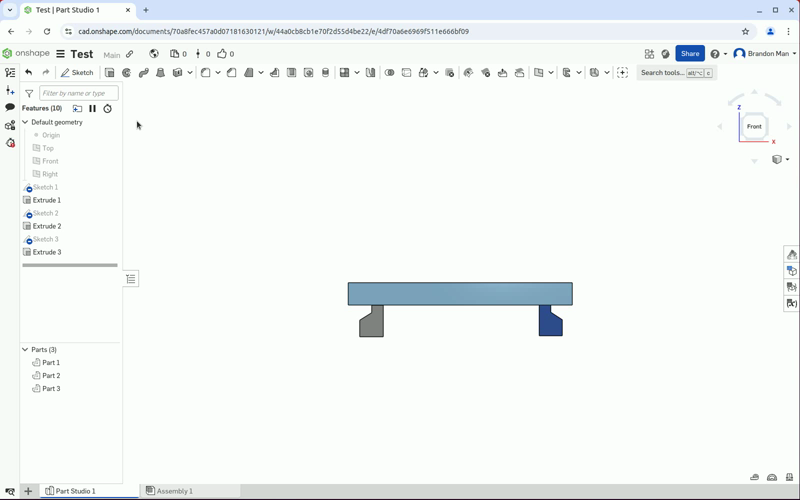
mouse_move(73, 189)
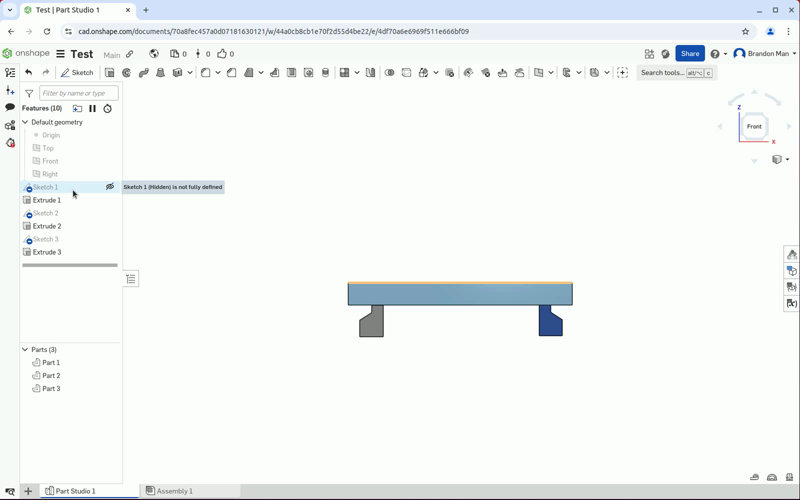
click(73, 189)
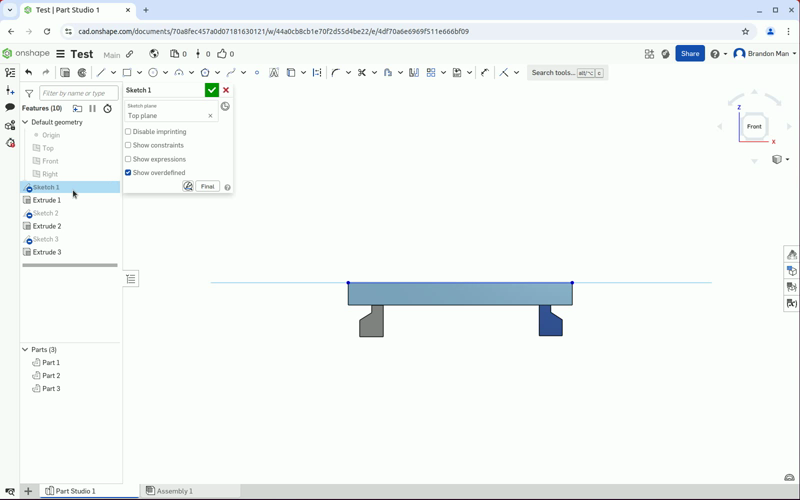
mouse_move(229, 92)
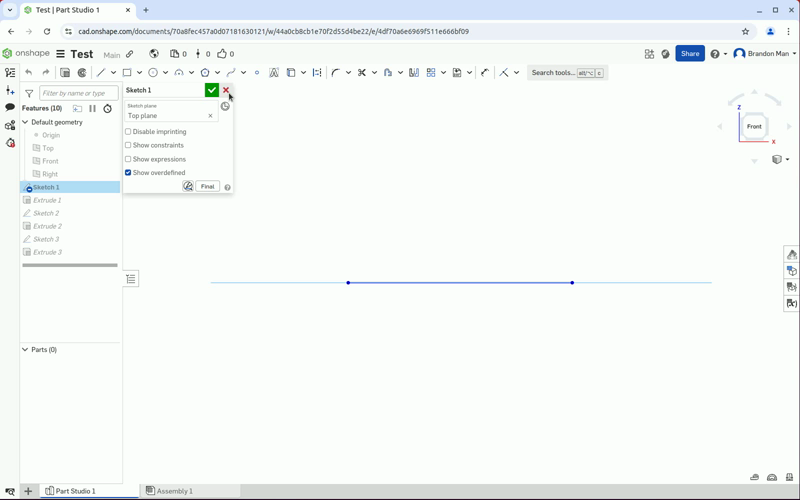
click(229, 92)
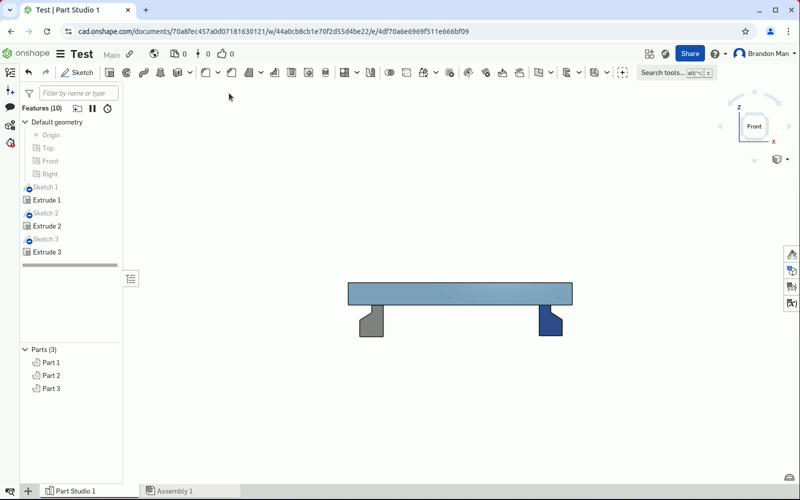
mouse_move(73, 352)
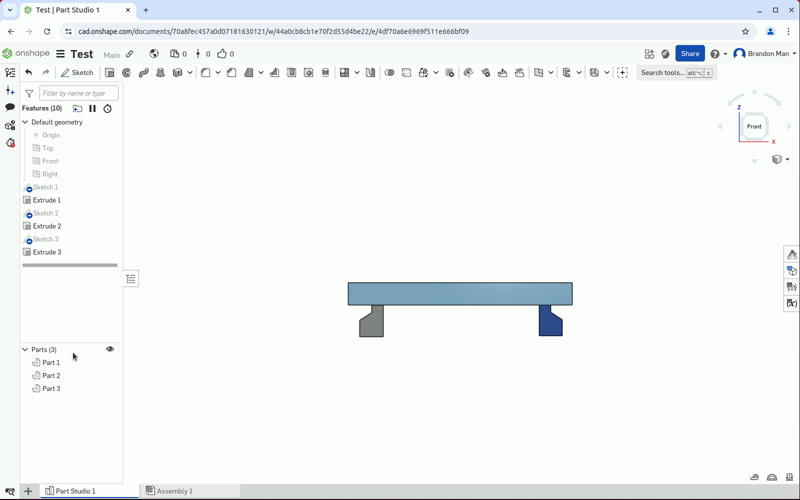
key(y)
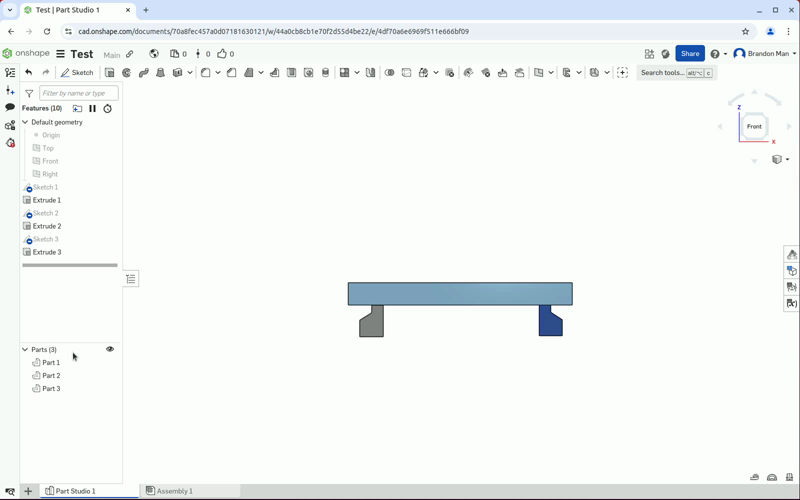
key(shift+p)
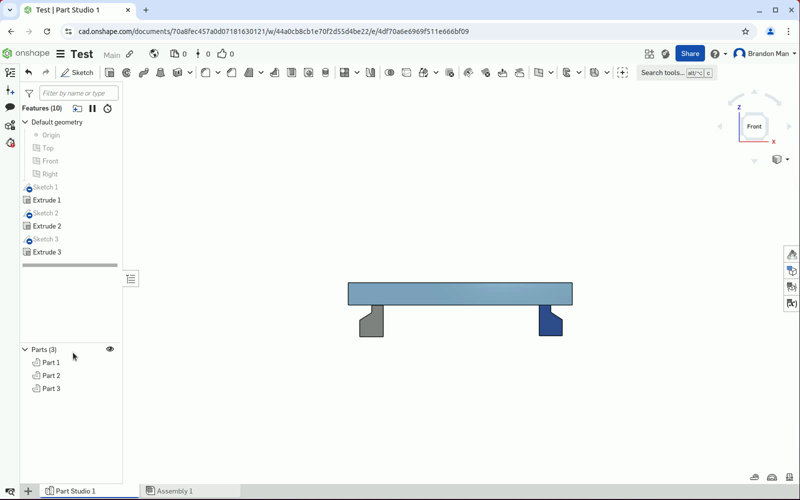
key(space)
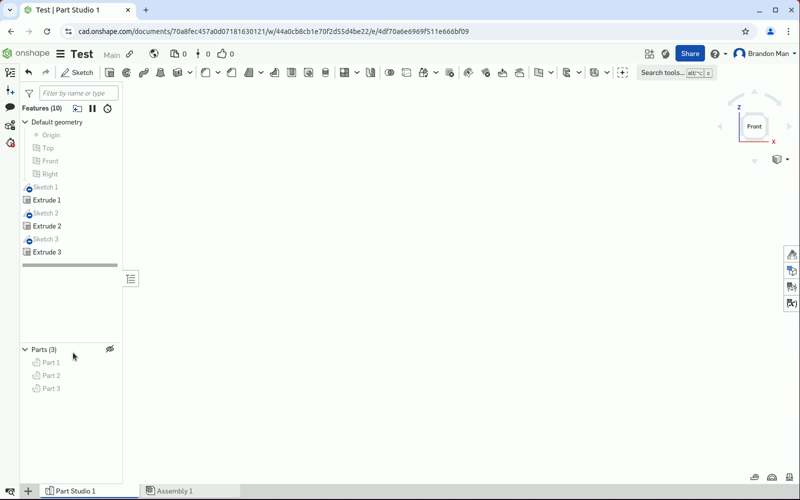
key_down(shift)
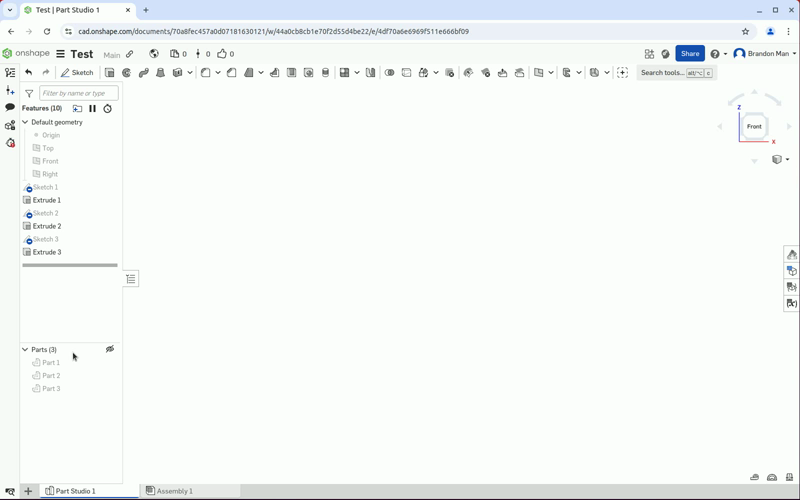
key(left)
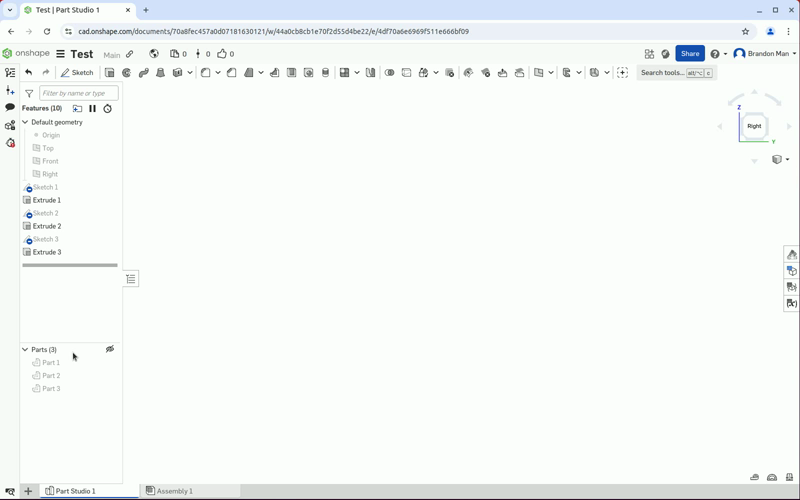
key_up(shift)
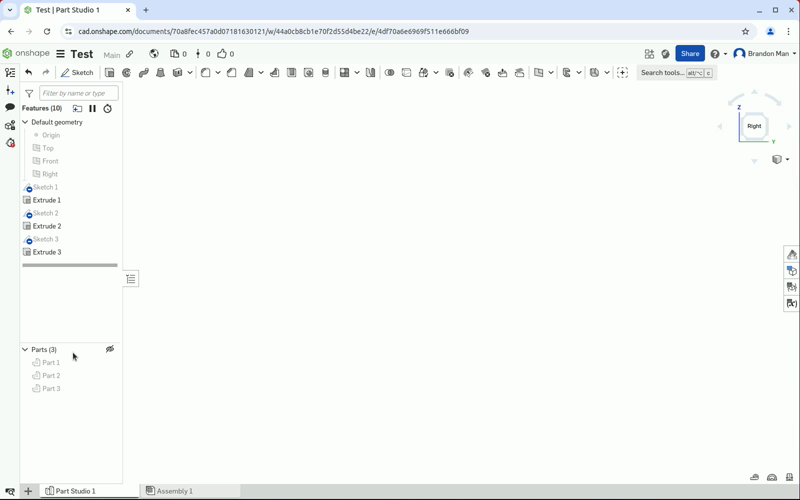
mouse_move(73, 352)
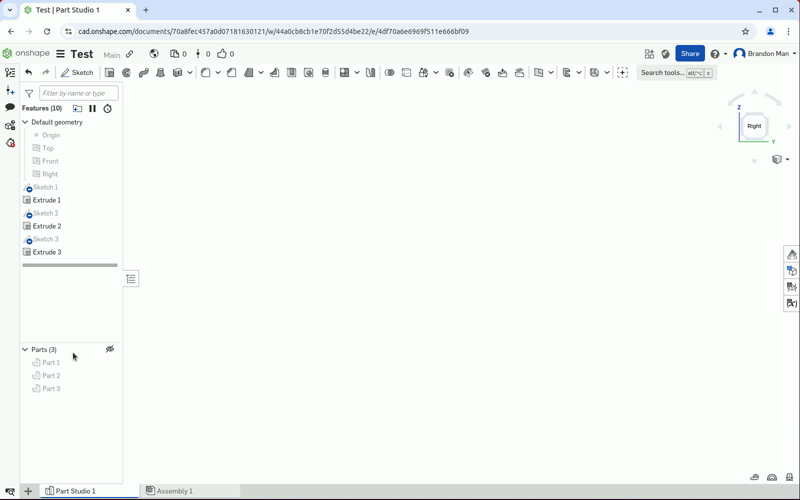
key(shift+y)
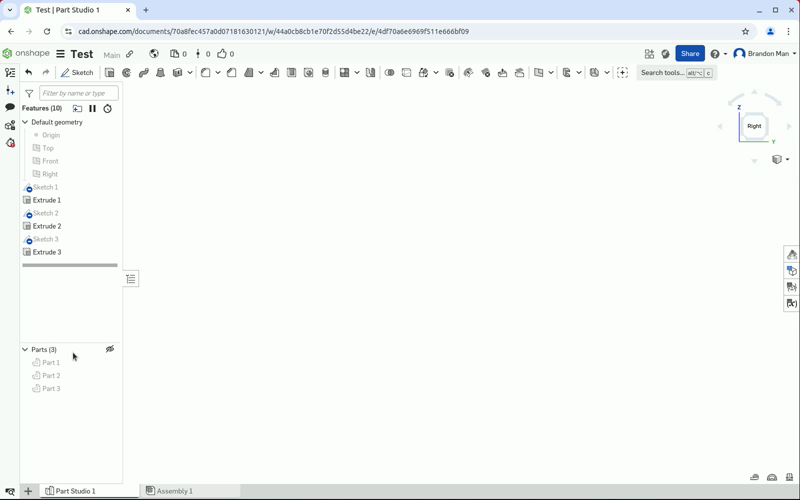
key(shift+s)
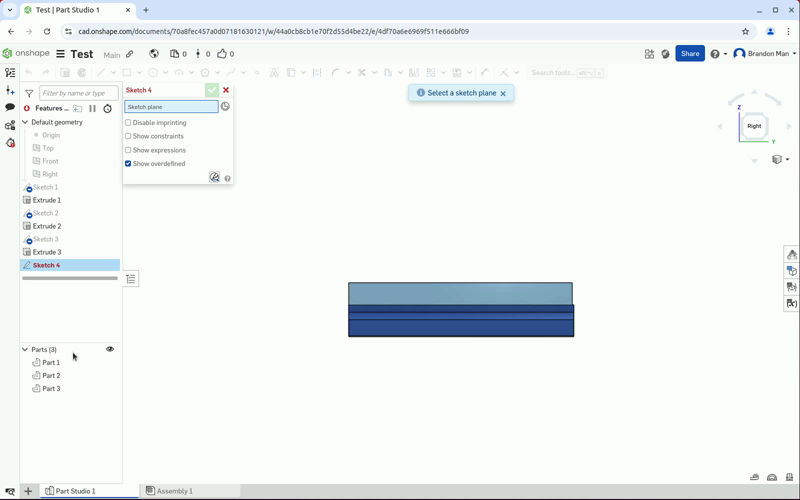
mouse_move(73, 176)
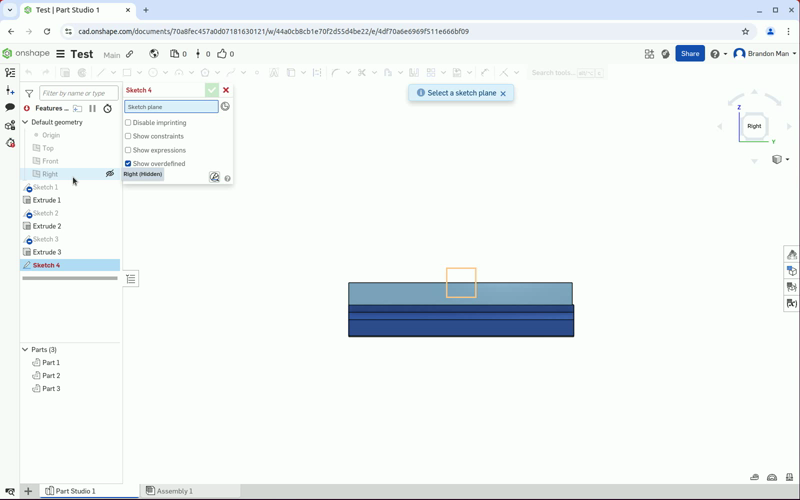
click(73, 176)
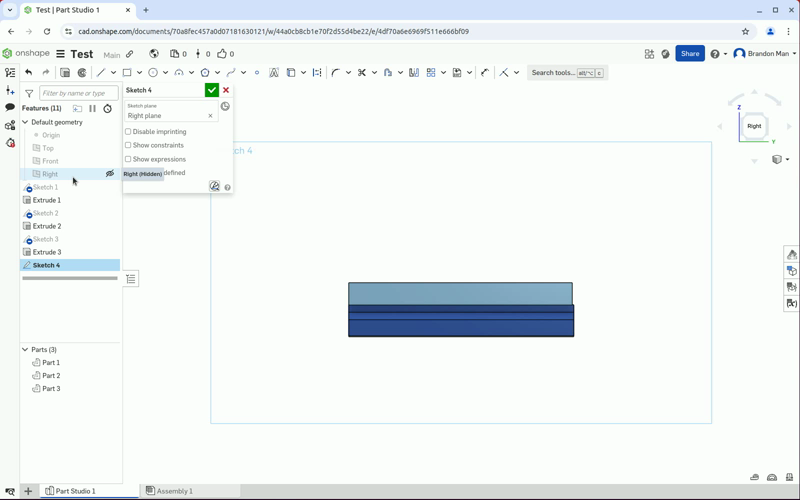
mouse_move(73, 352)
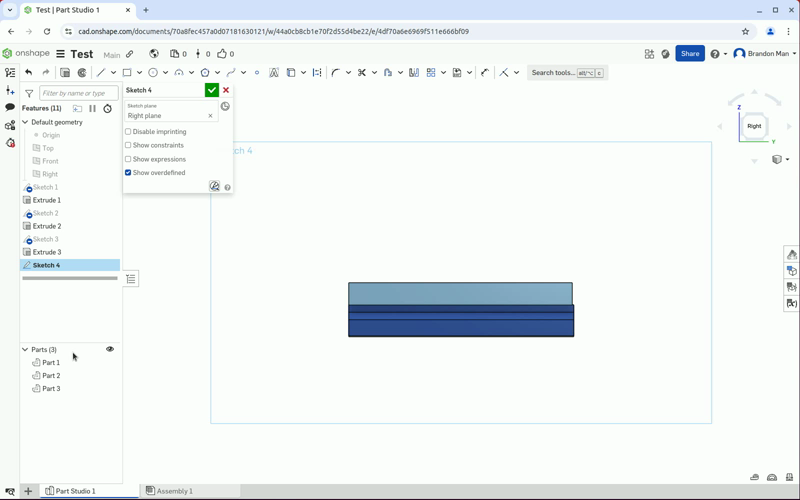
key(y)
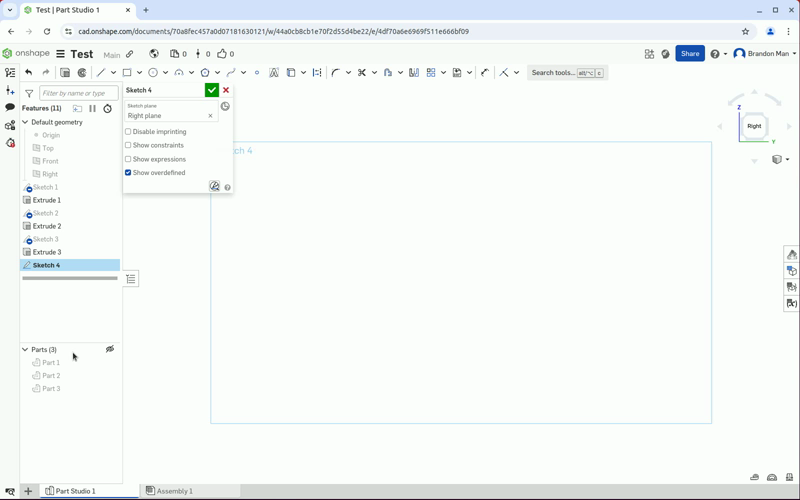
key(l)
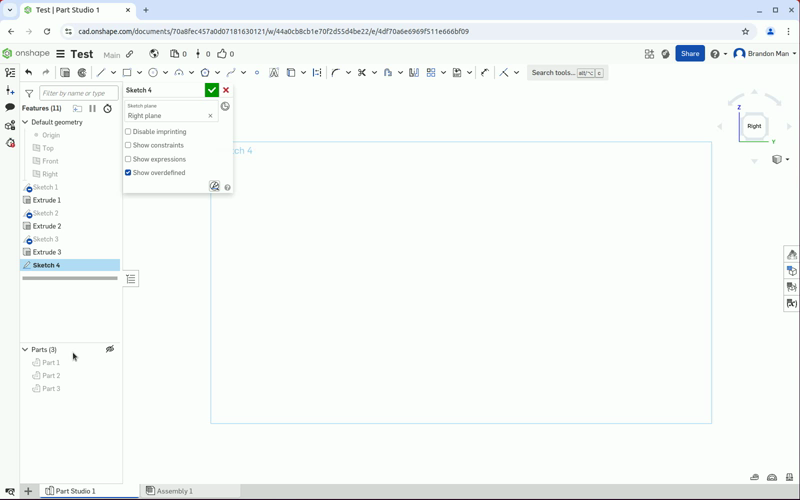
key_down(shift)
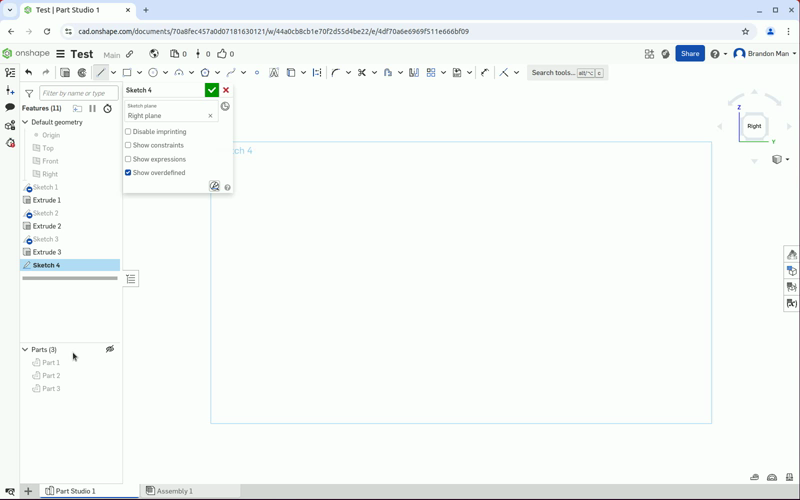
mouse_move(551, 336)
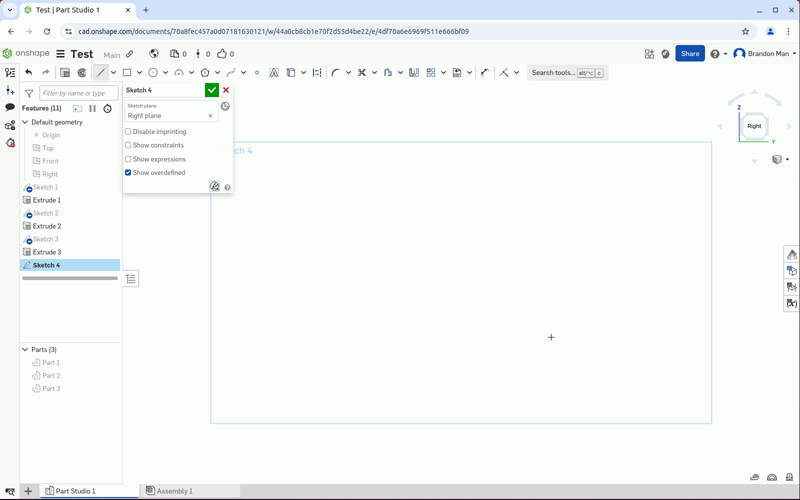
click(551, 336)
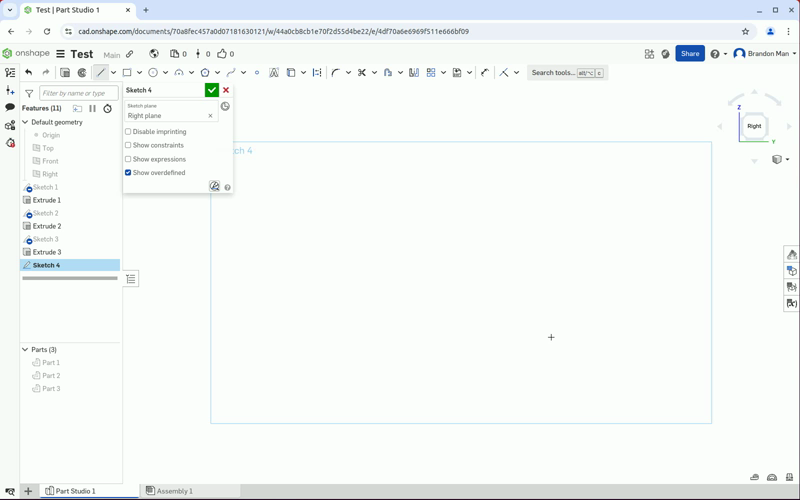
key_up(shift)
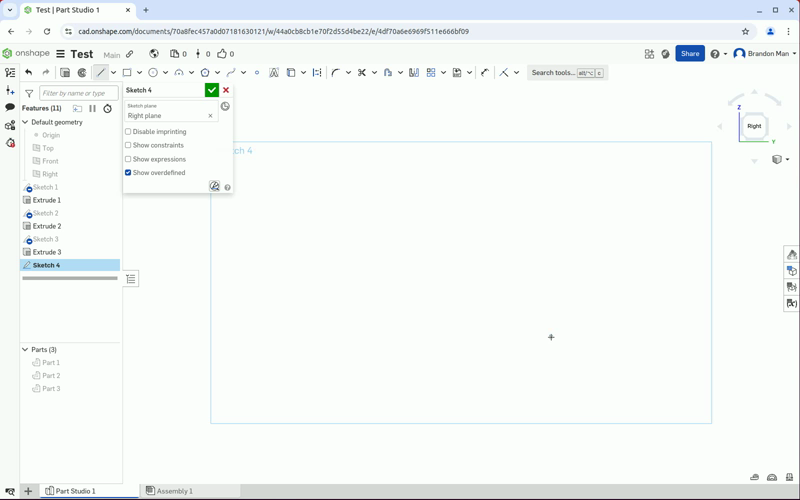
key_down(shift)
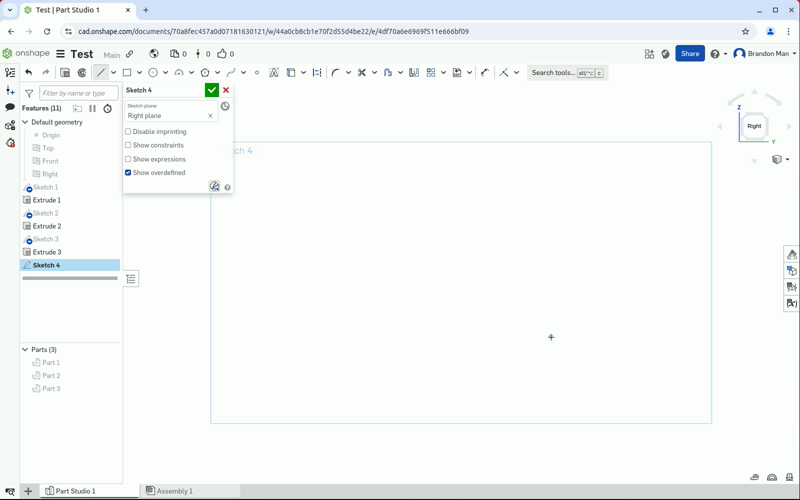
mouse_move(581, 336)
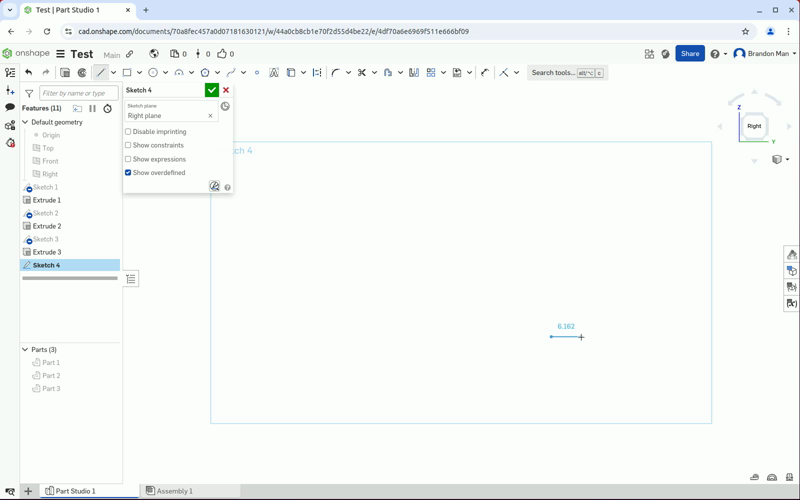
mouse_move(574, 336)
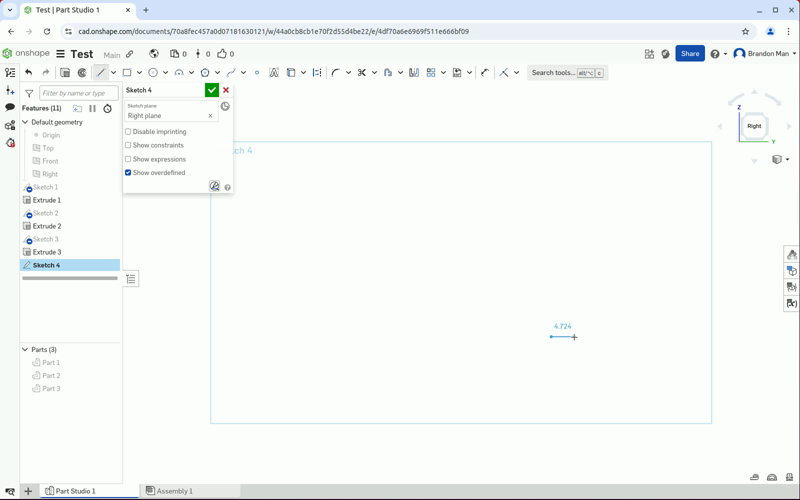
click(574, 336)
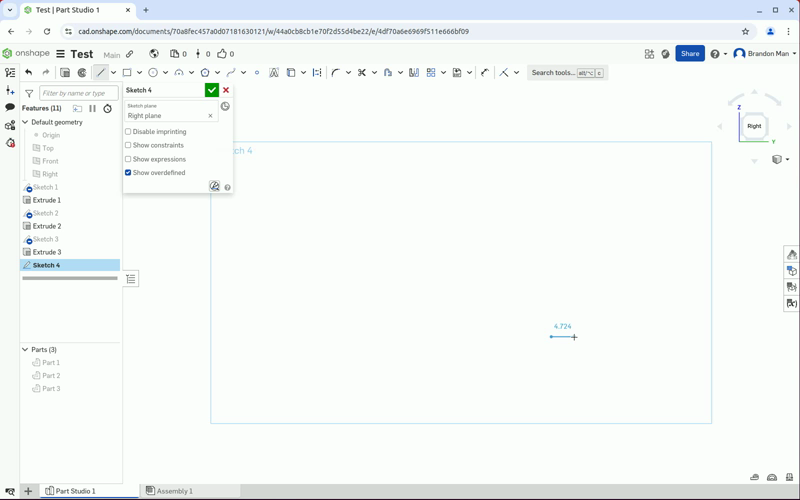
key_up(shift)
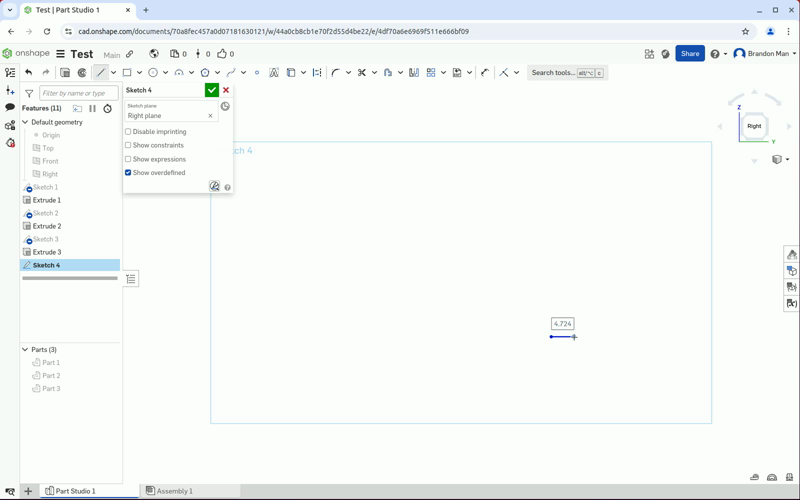
key_down(shift)
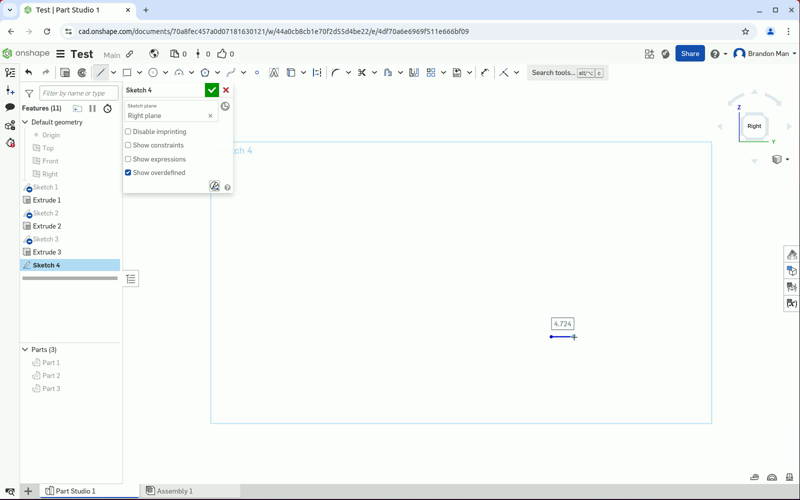
mouse_move(589, 336)
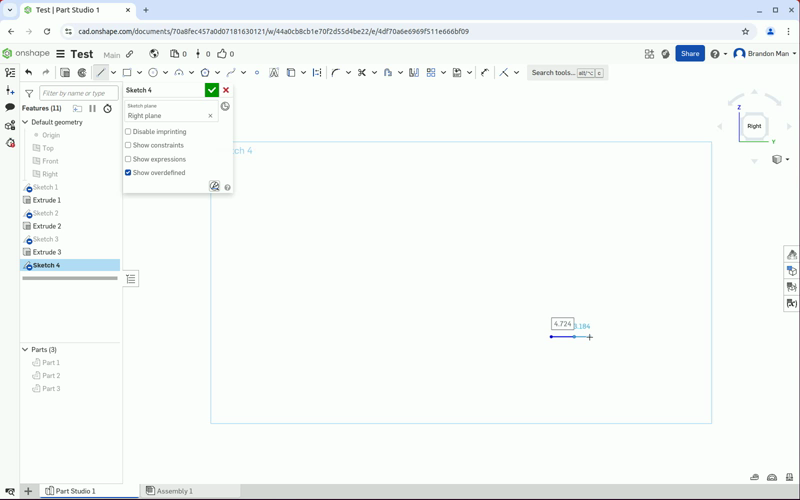
mouse_move(574, 304)
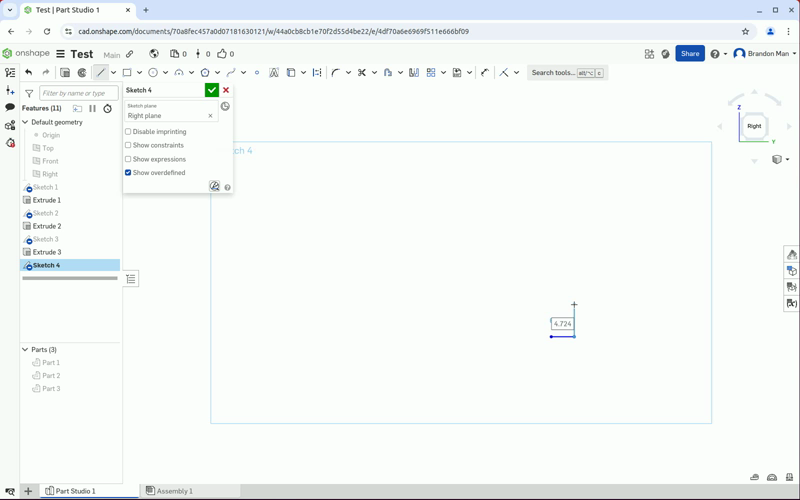
click(574, 304)
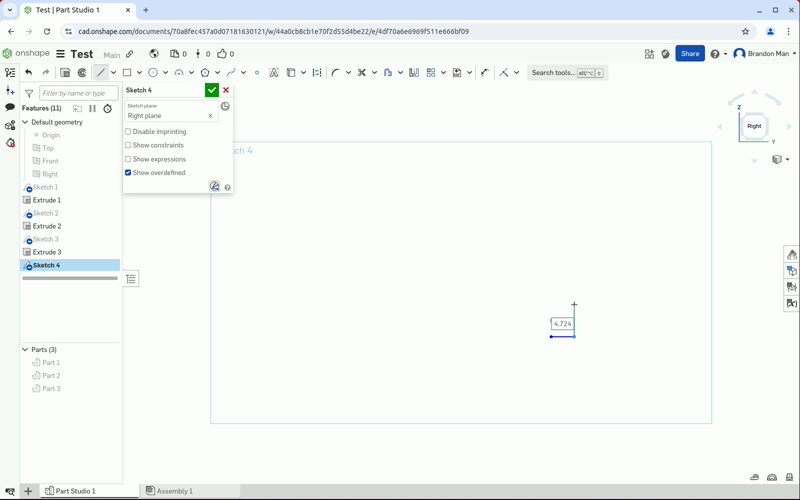
key_up(shift)
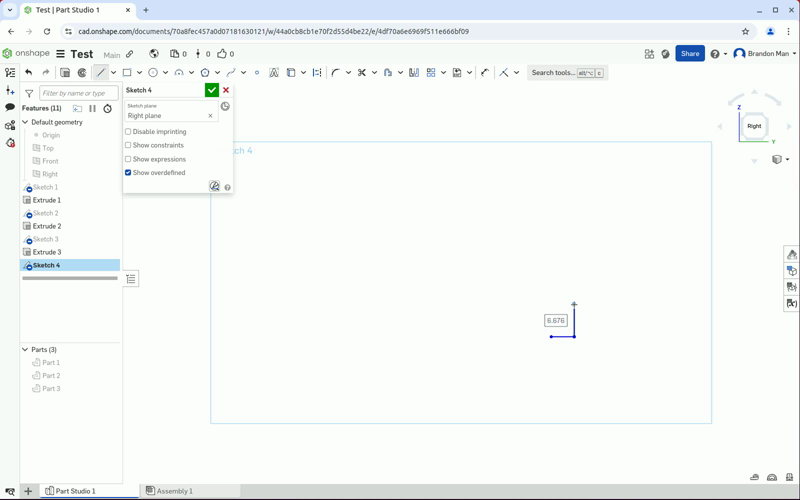
key_down(shift)
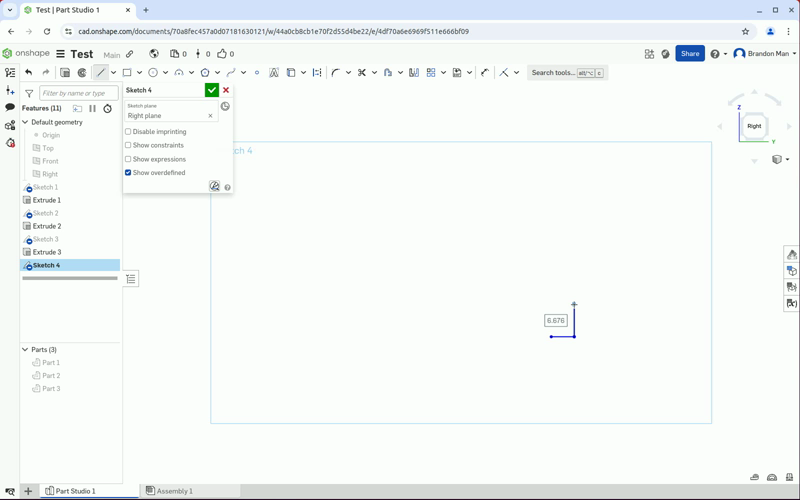
mouse_move(589, 304)
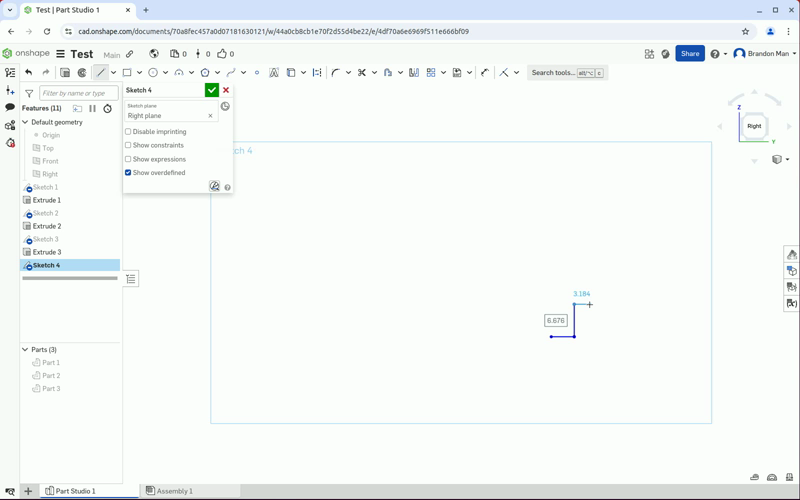
mouse_move(551, 304)
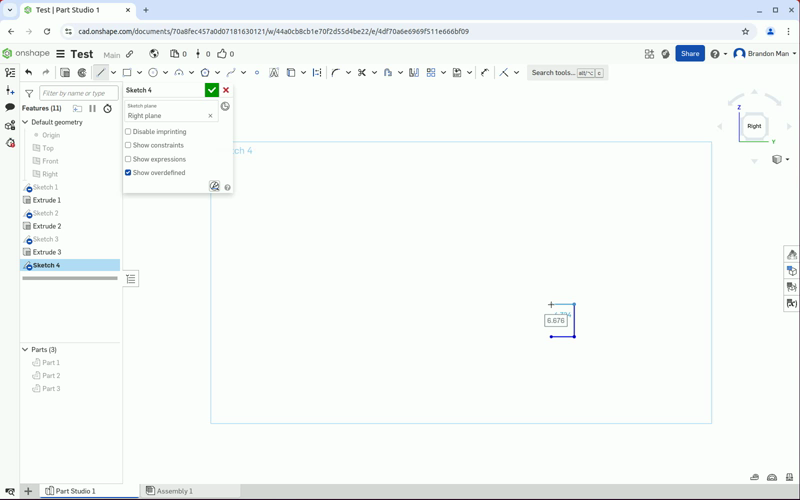
click(551, 304)
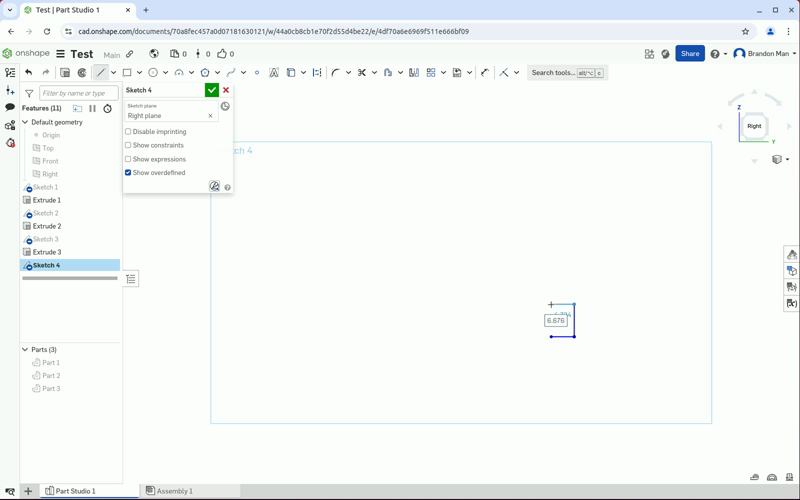
key_up(shift)
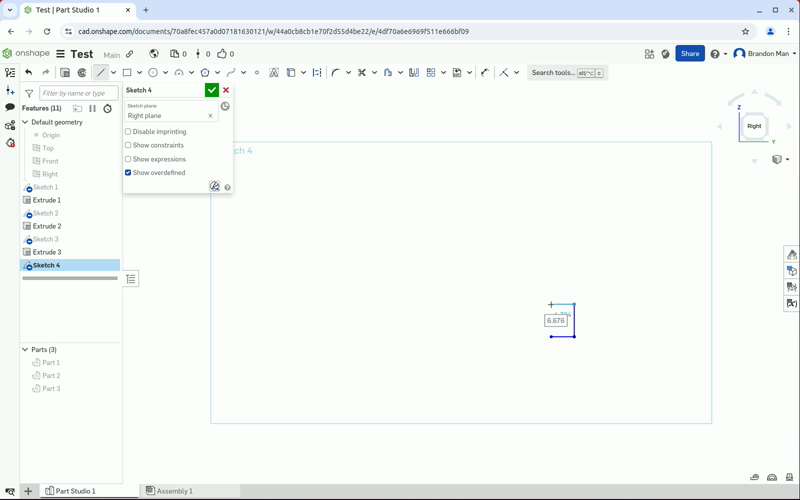
mouse_move(581, 304)
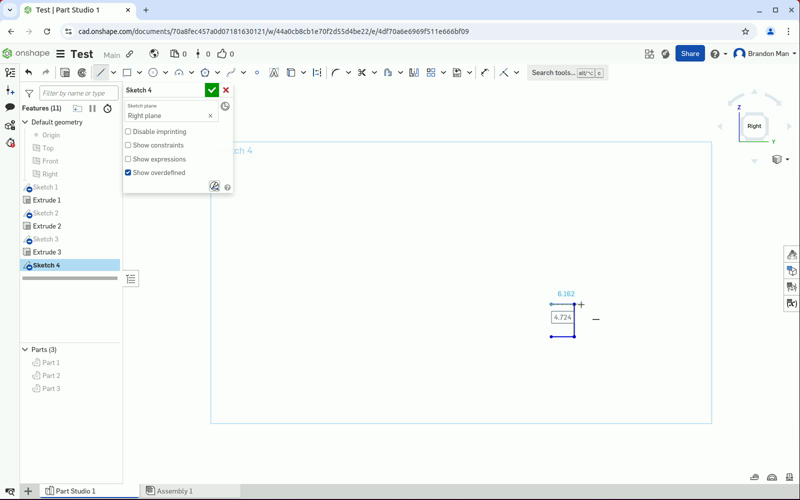
key_down(shift)
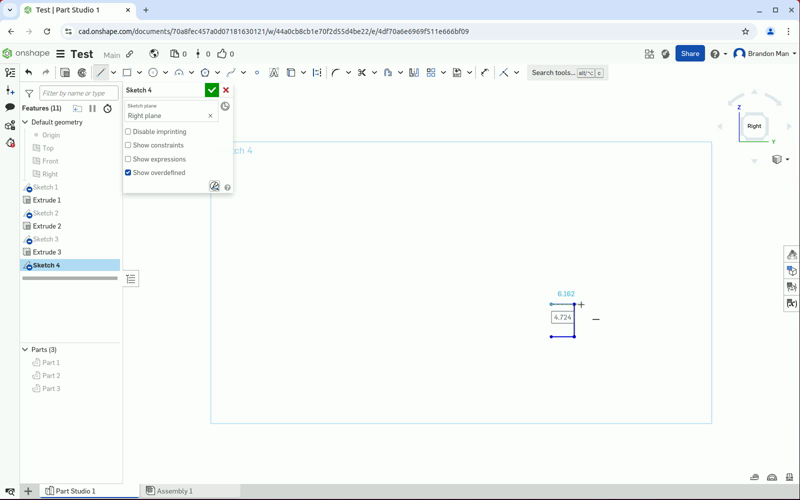
mouse_move(551, 336)
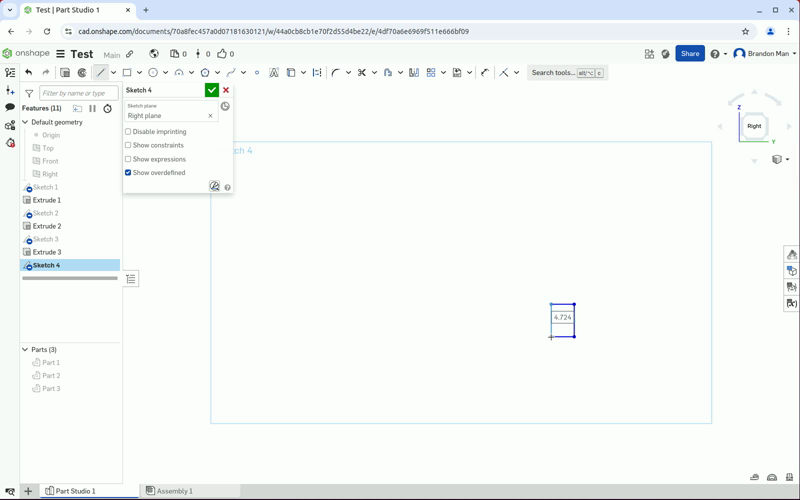
key_up(shift)
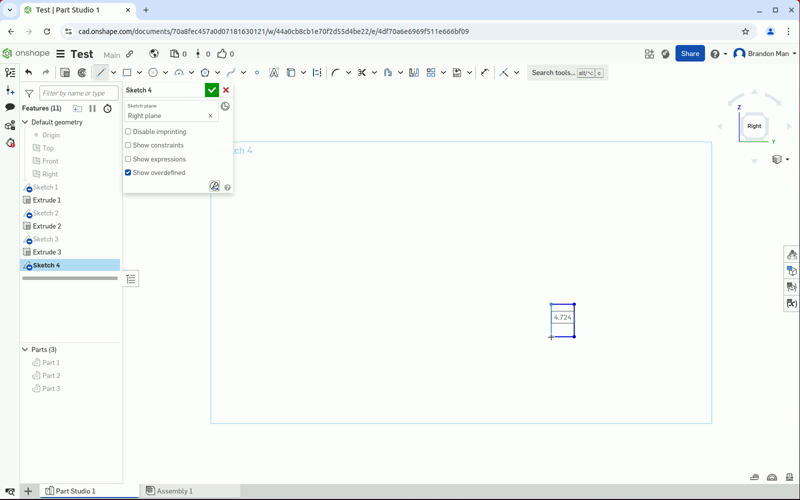
click(551, 336)
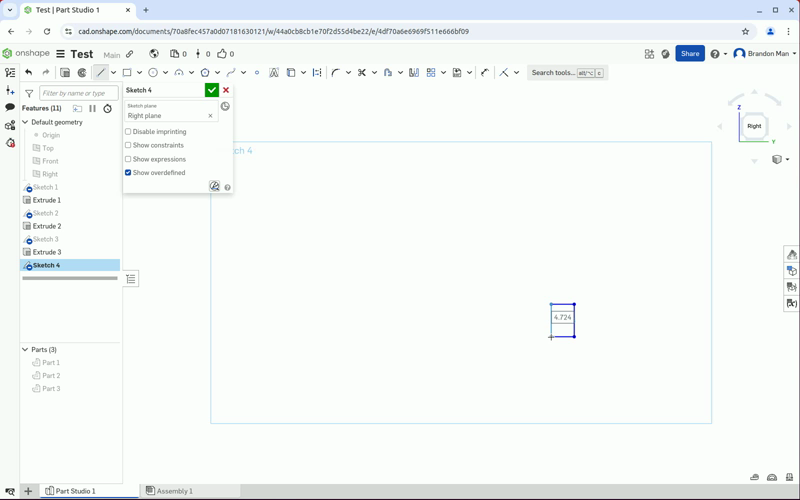
key(esc)
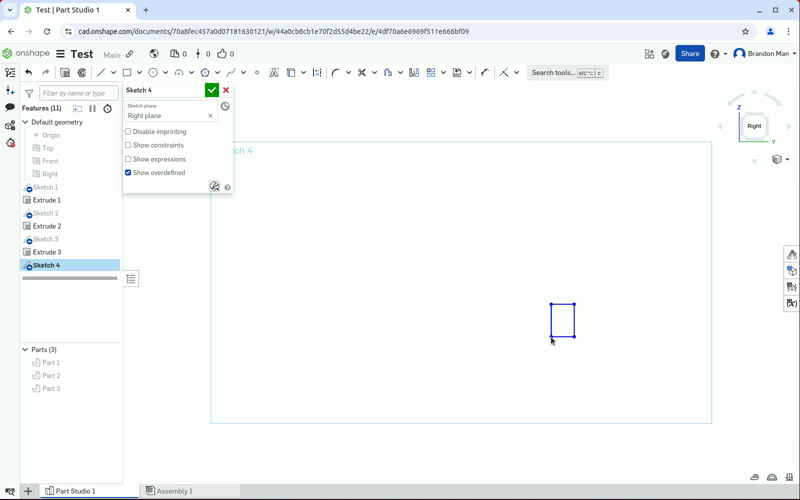
mouse_move(555, 318)
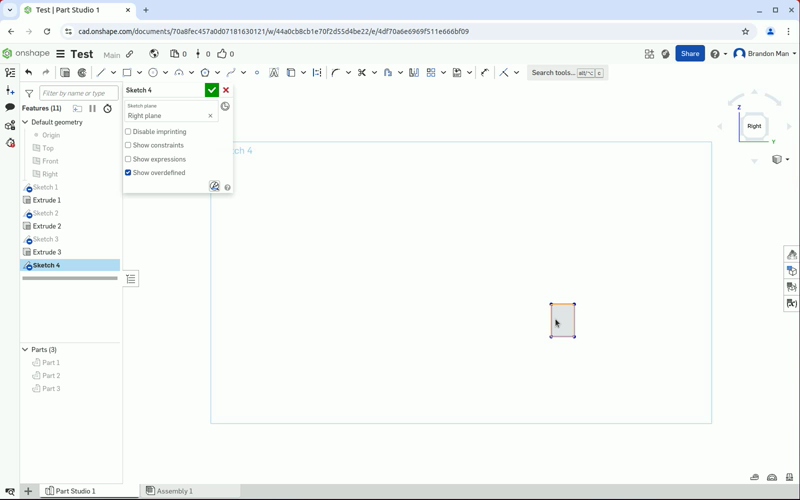
scroll(6)
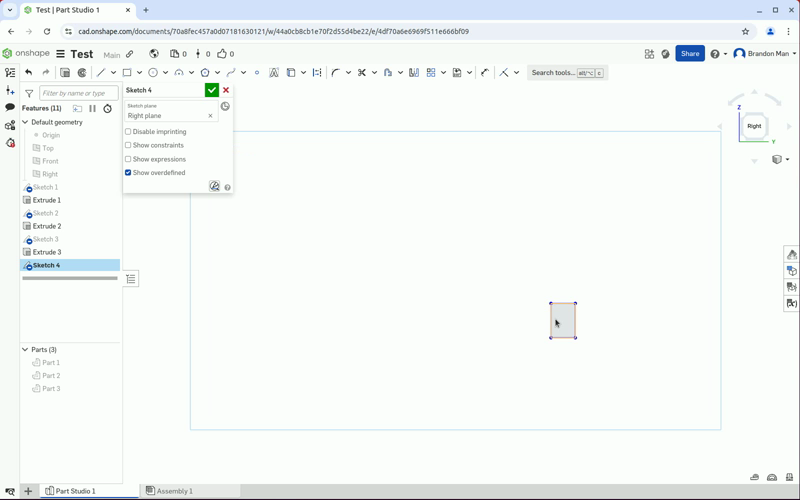
scroll(6)
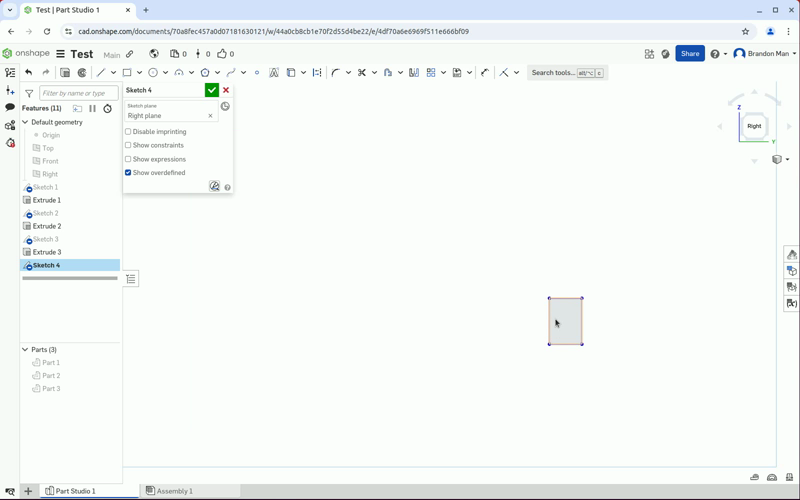
scroll(6)
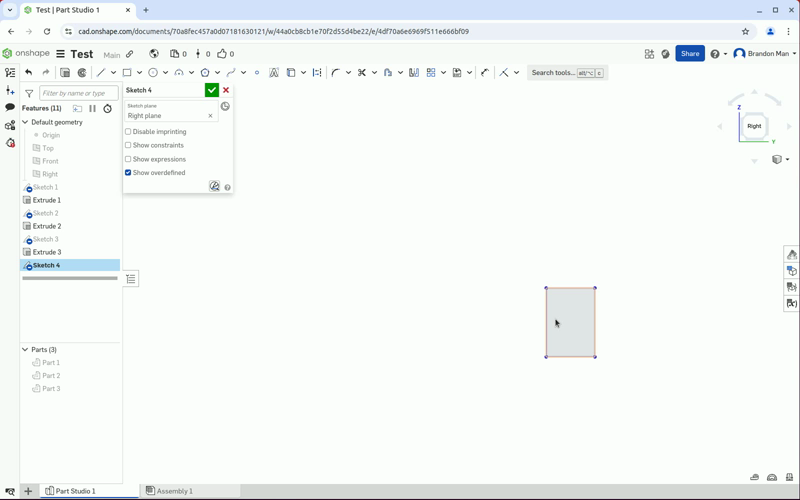
scroll(6)
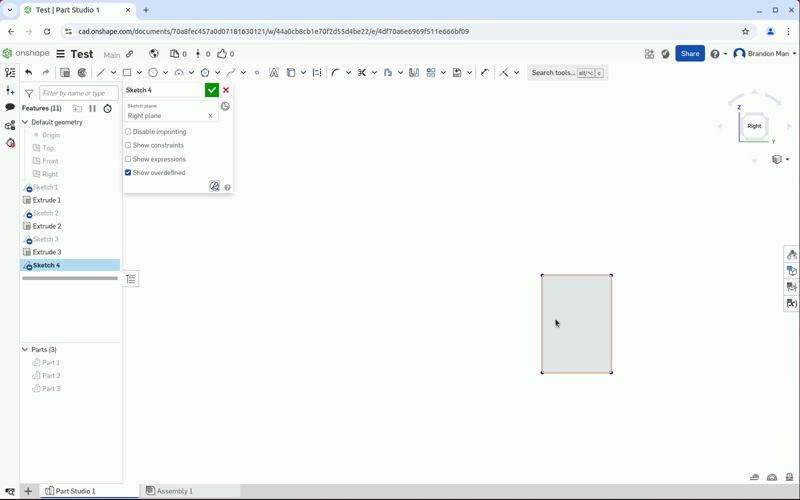
scroll(6)
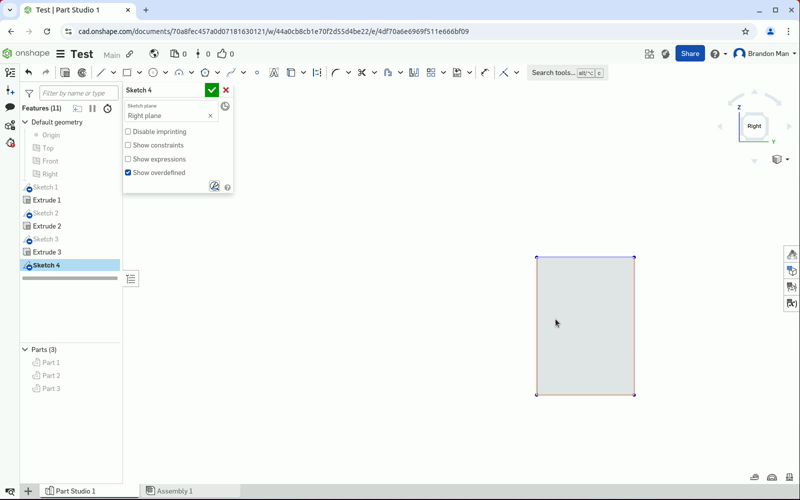
scroll(6)
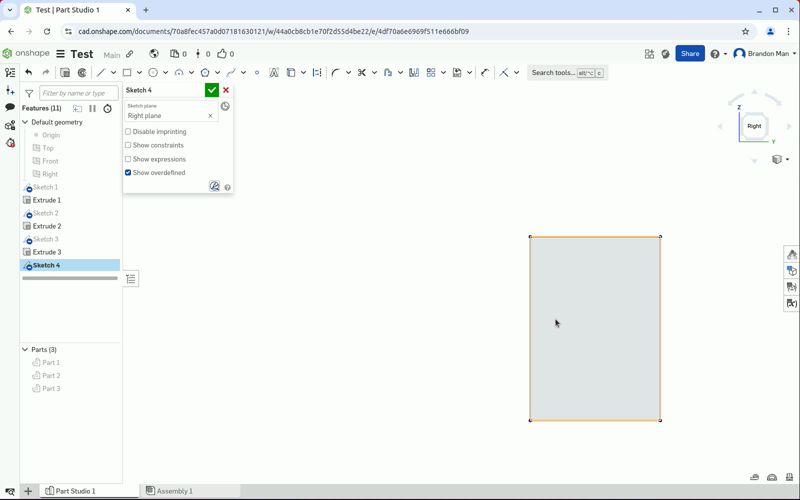
scroll(6)
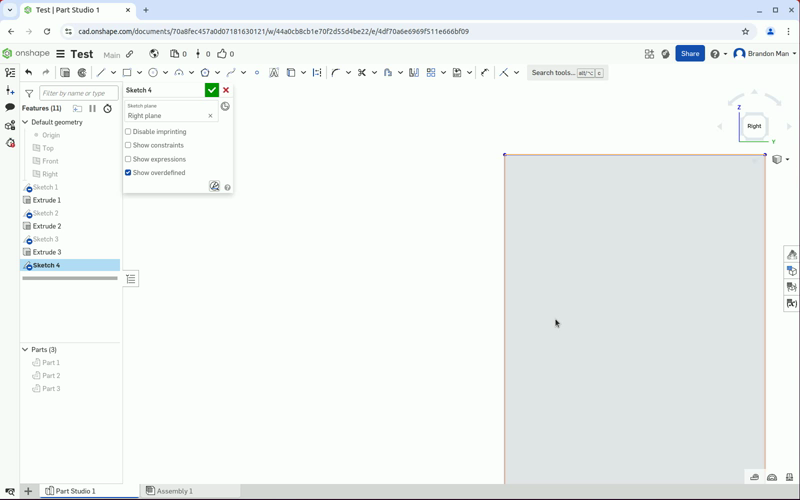
click(555, 318)
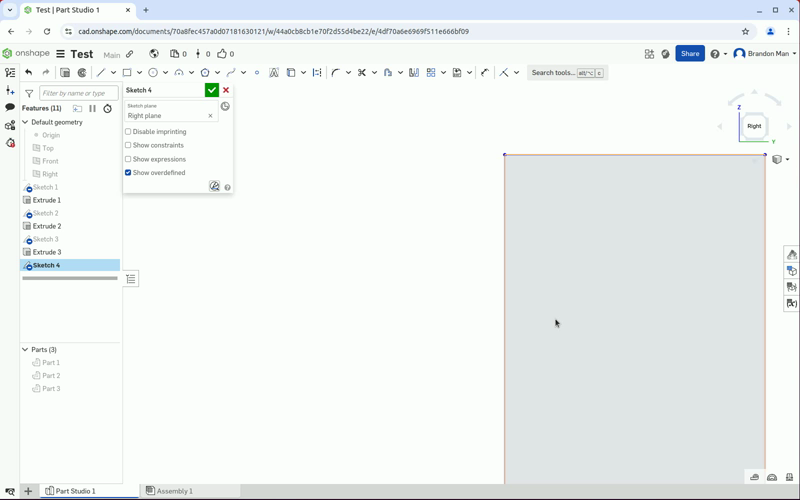
scroll(-6)
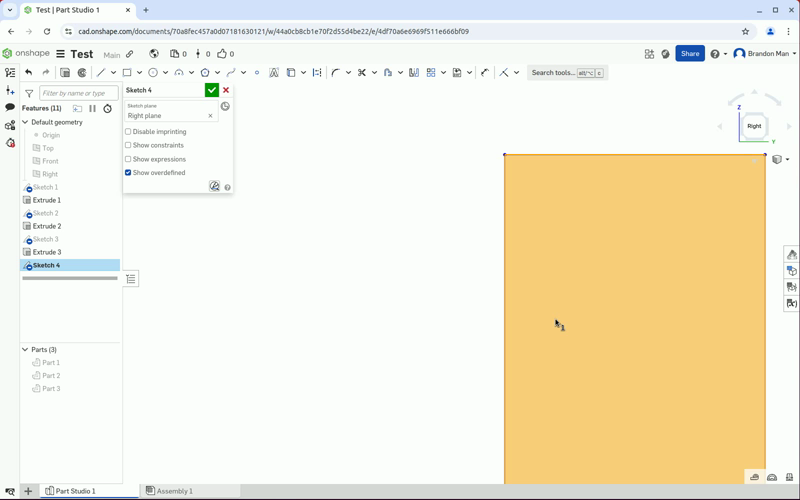
scroll(-6)
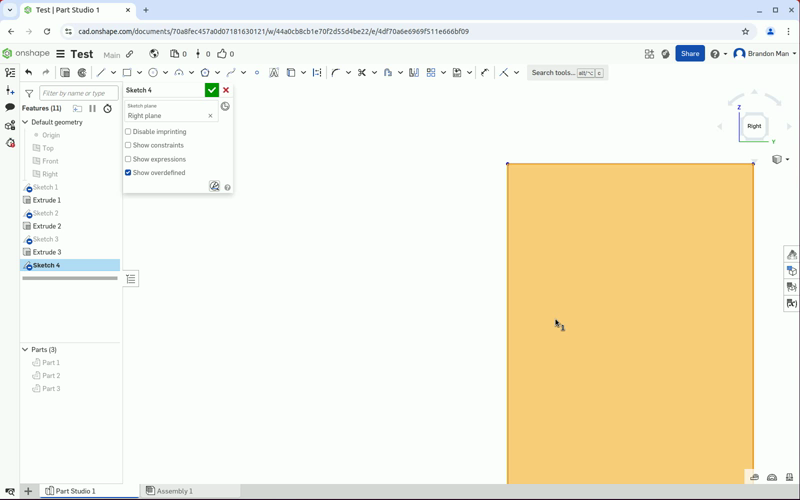
scroll(-6)
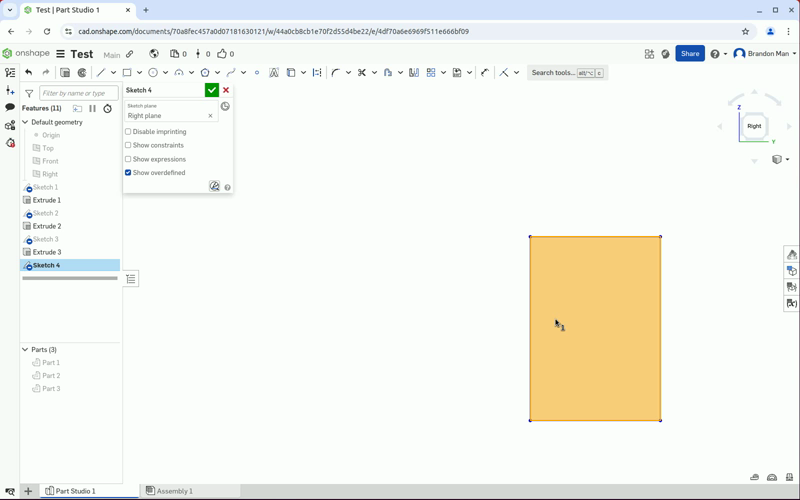
scroll(-6)
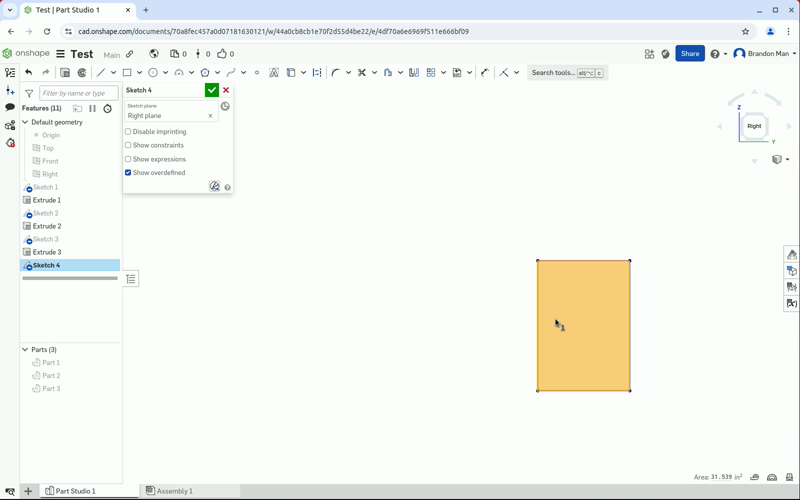
scroll(-6)
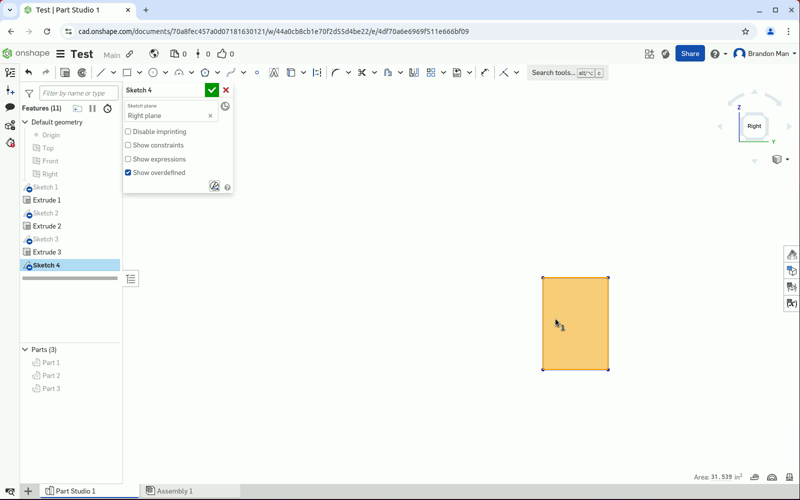
scroll(-6)
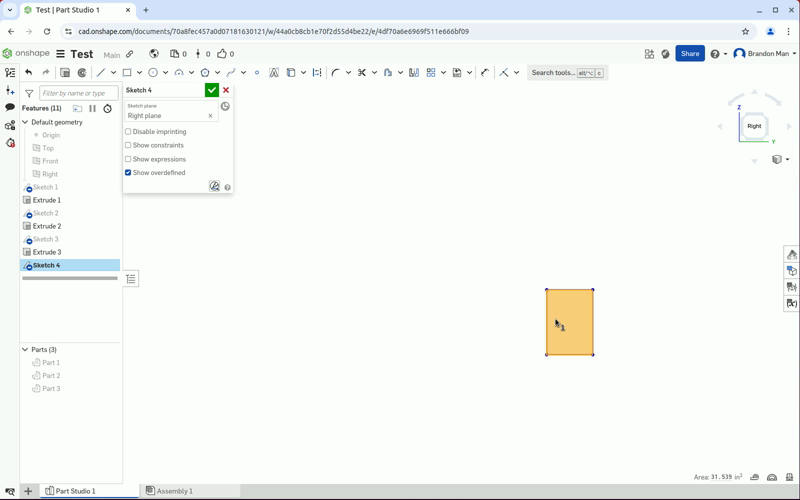
scroll(-6)
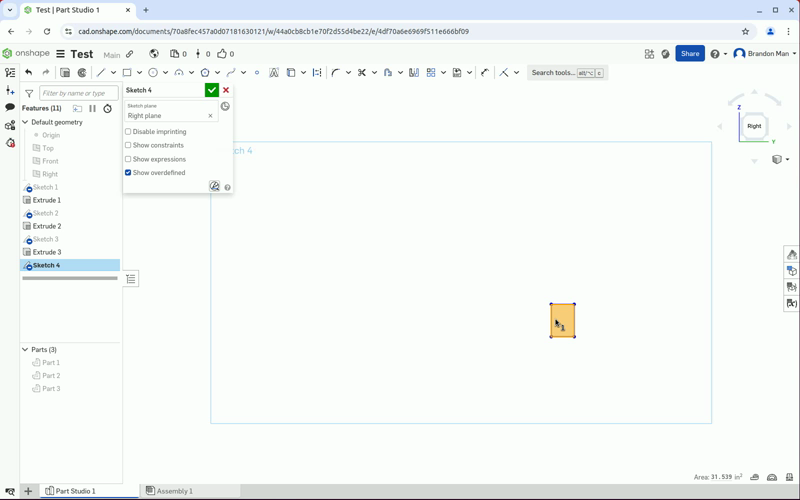
mouse_move(73, 352)
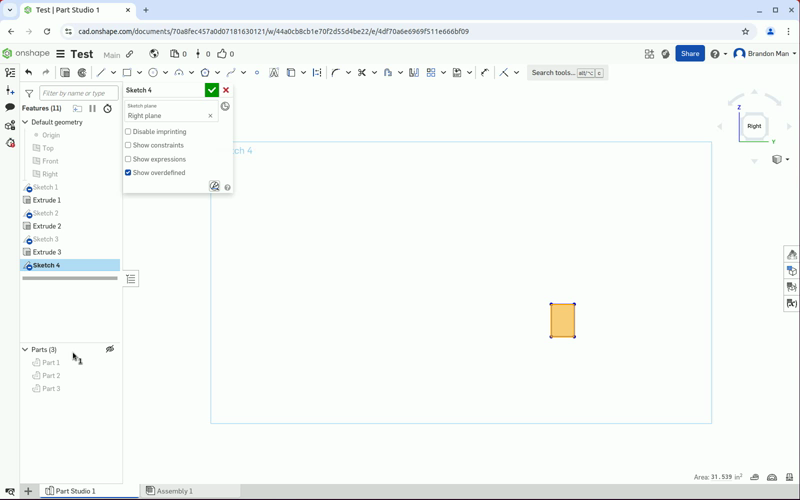
key(shift+y)
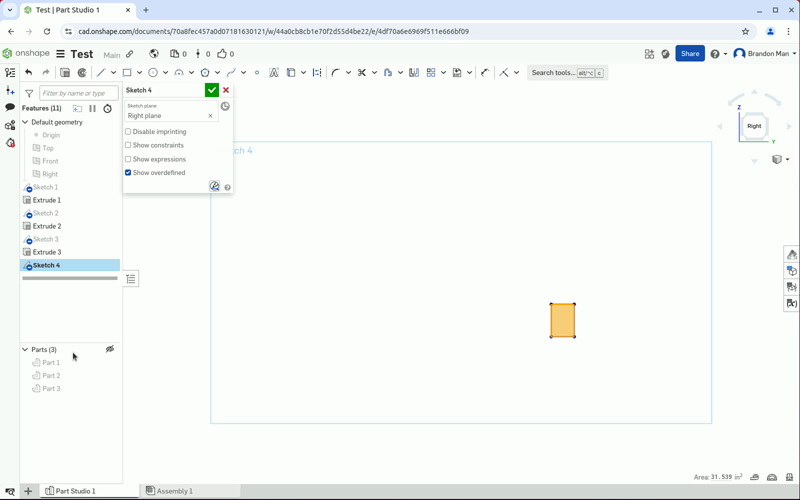
key(shift+e)
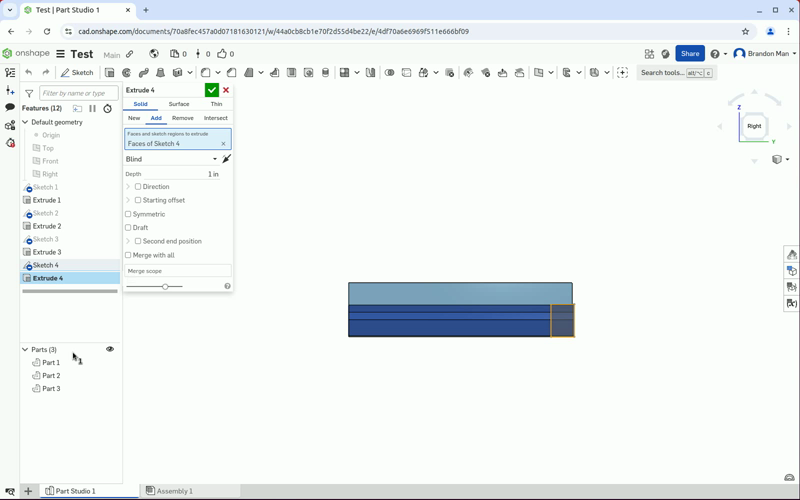
mouse_move(143, 106)
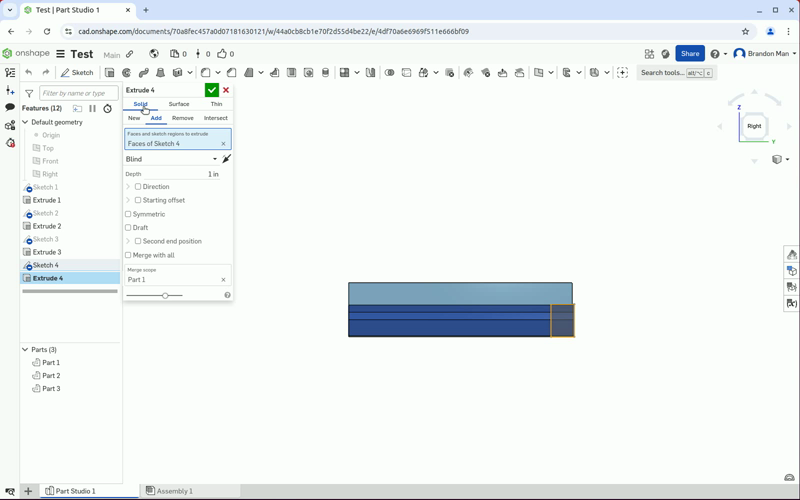
click(143, 106)
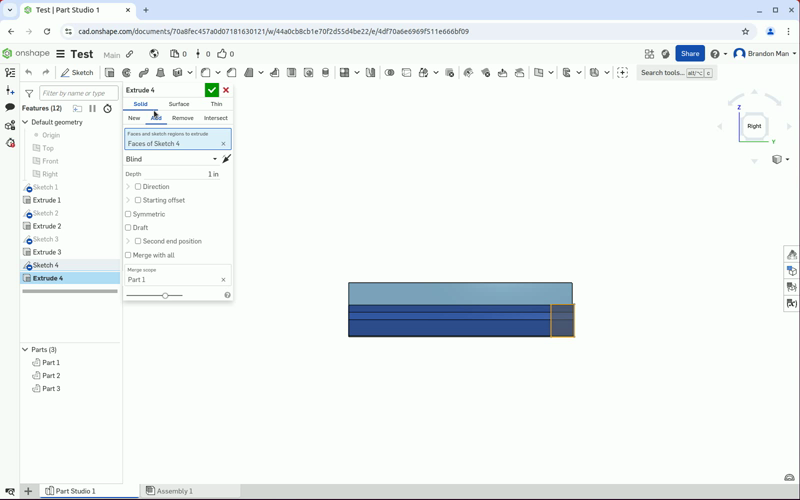
mouse_move(186, 120)
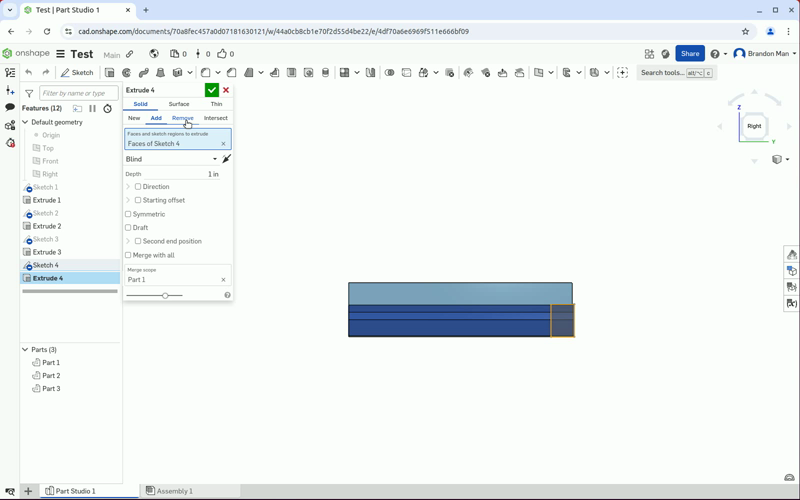
click(186, 120)
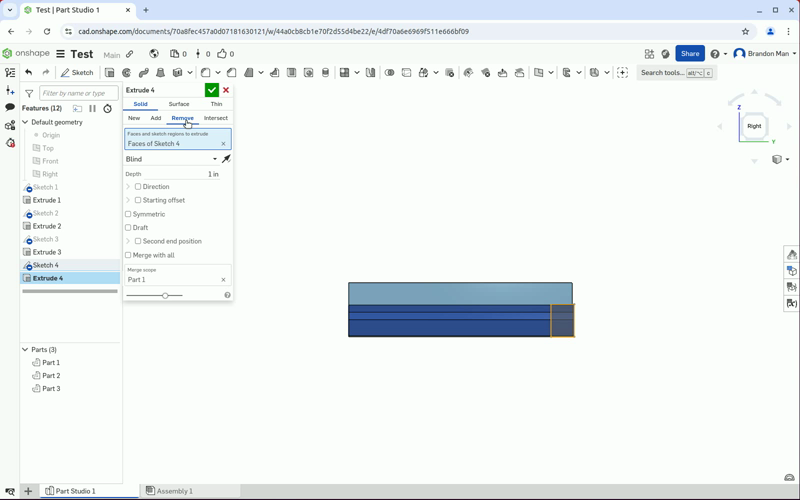
key(tab, 4)
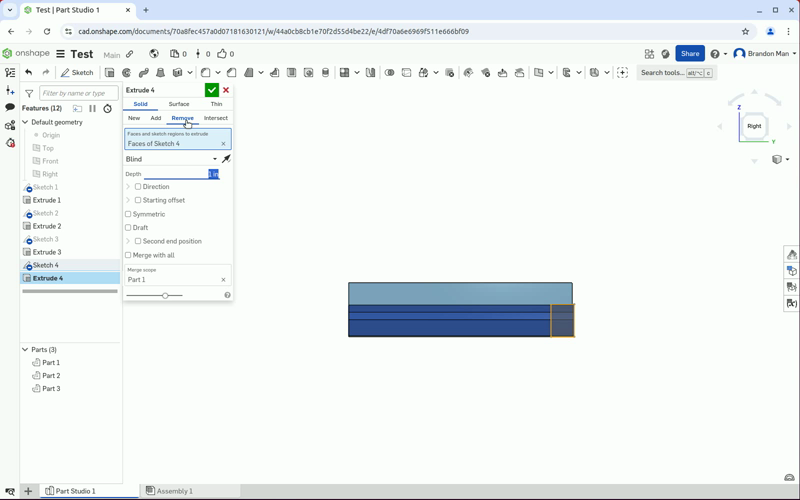
text(-46.216)
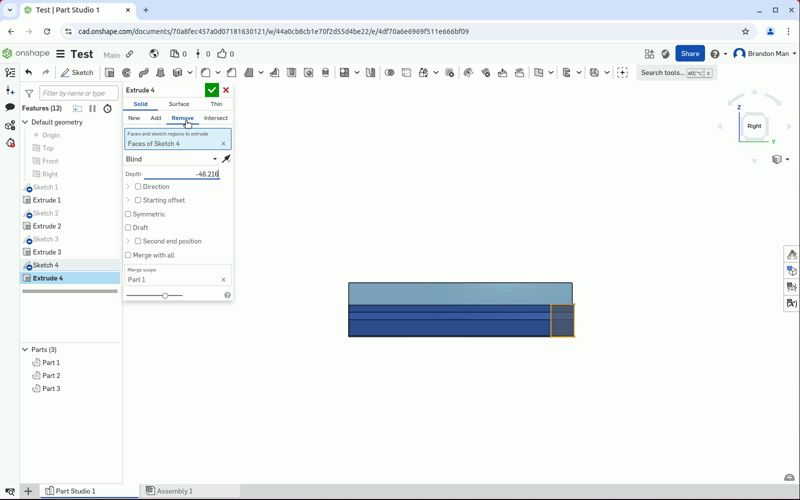
key(tab, 3)
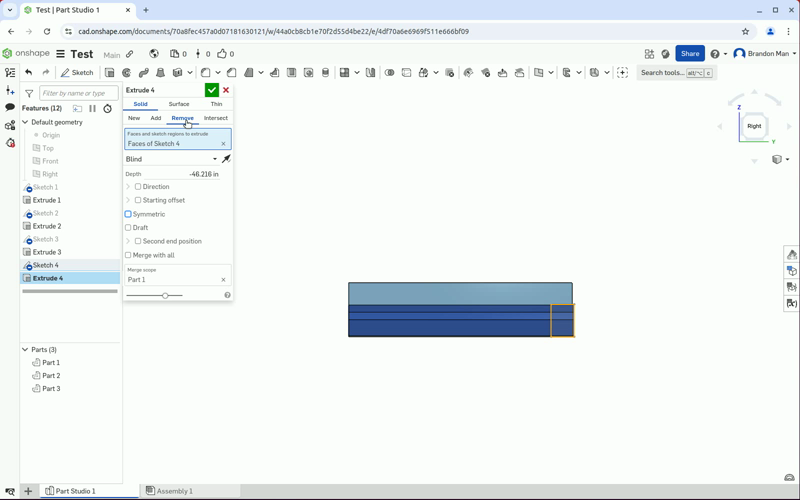
key(space)
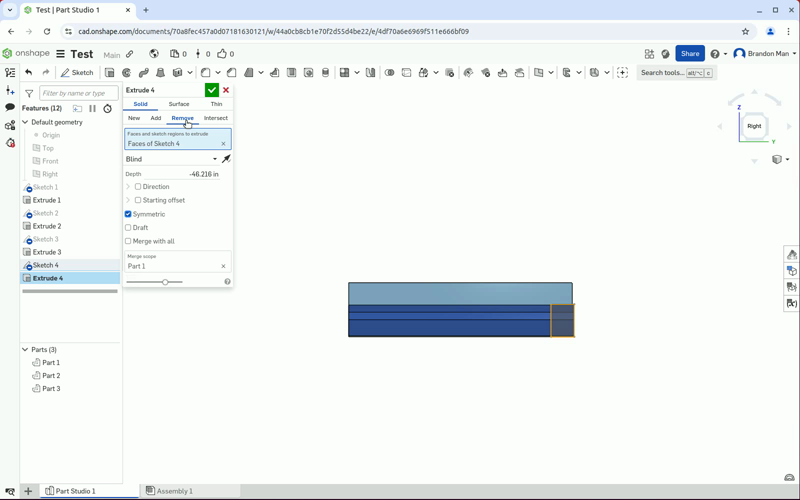
key(tab, 2)
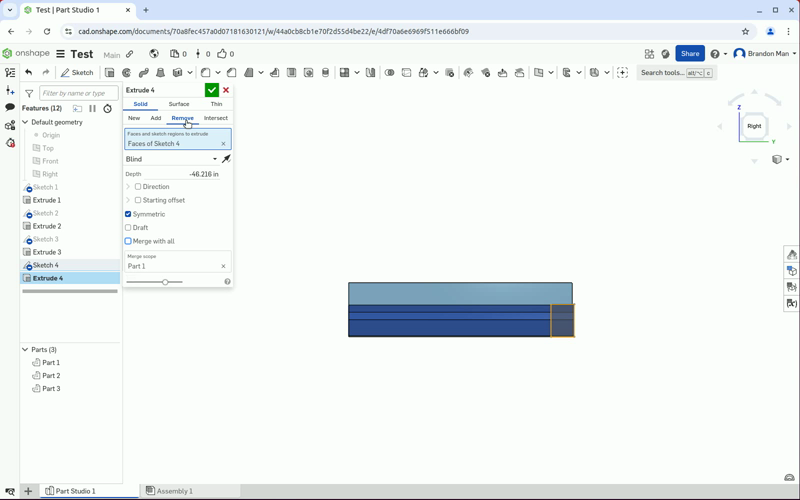
key(space)
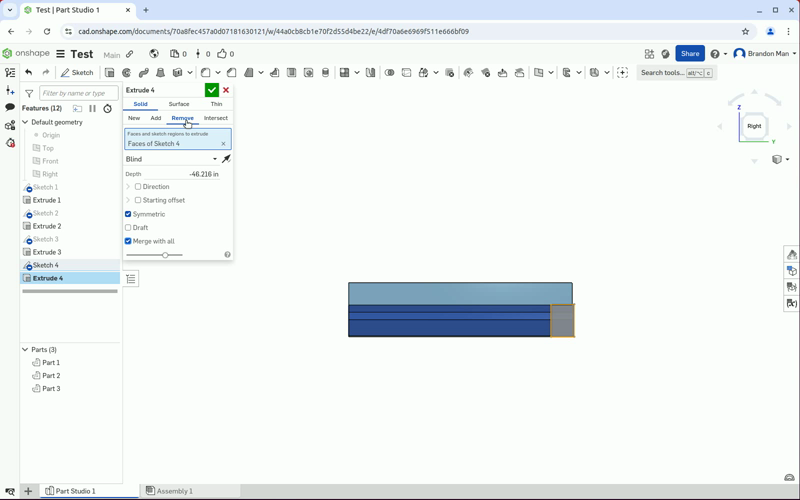
key(enter)
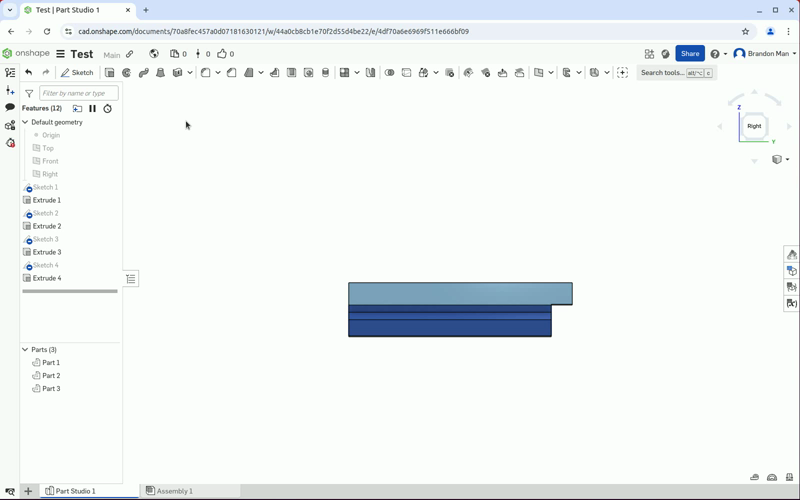
key(shift+h)
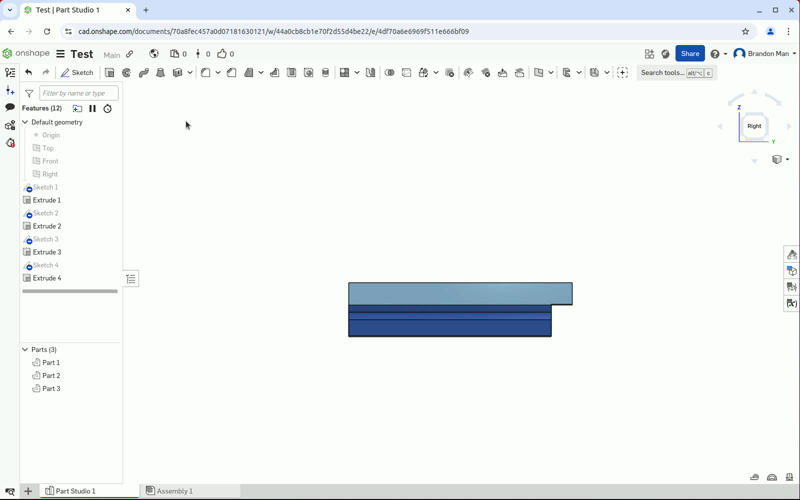
key(shift+h)
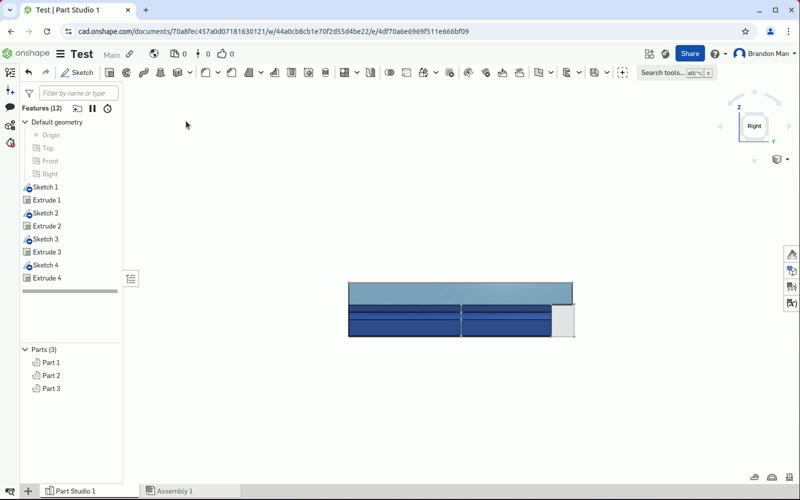
key(shift+7)
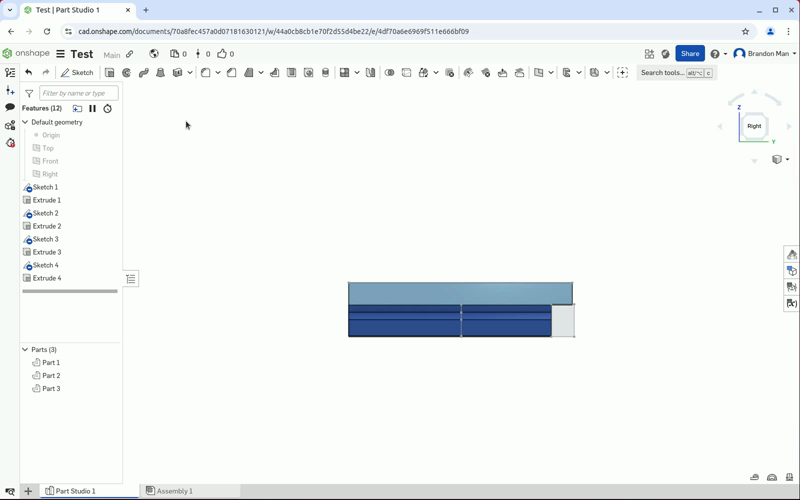
key(right, 2)
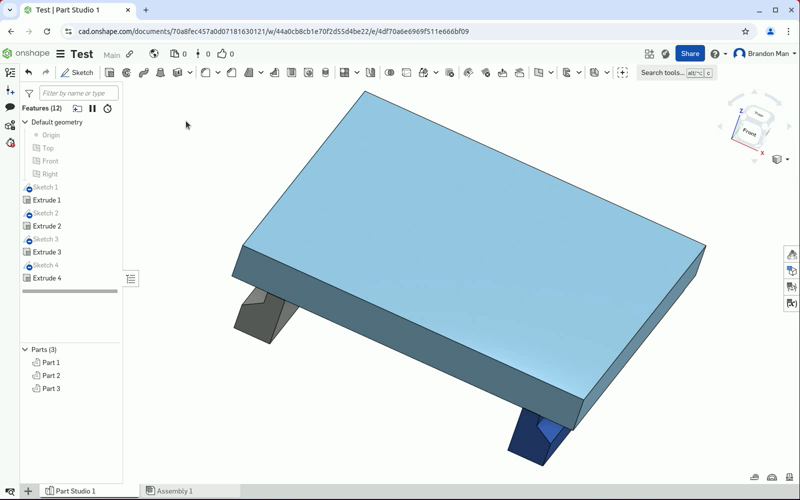
key(down, 2)
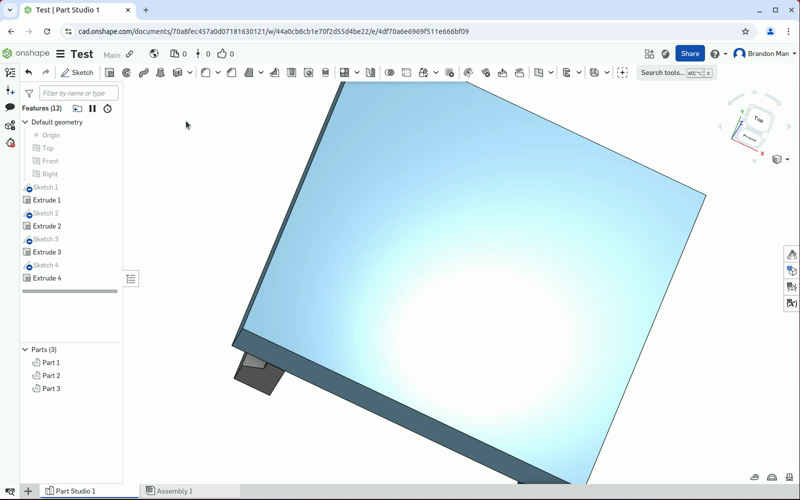
key(up, 2)
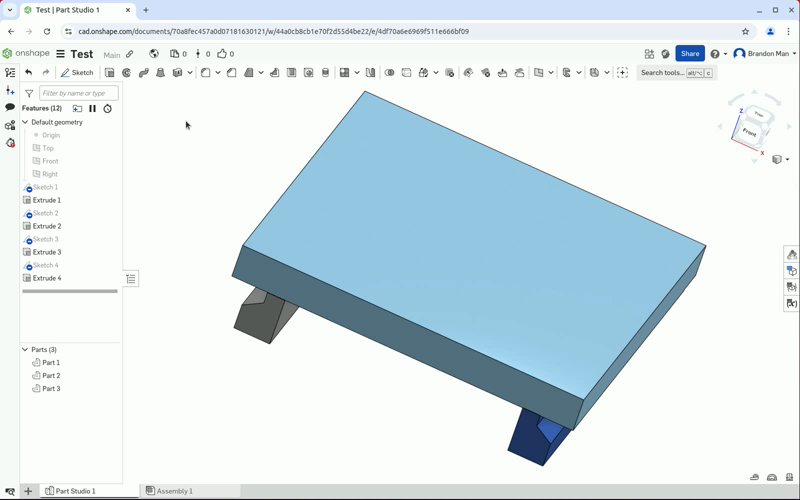
key(left, 2)
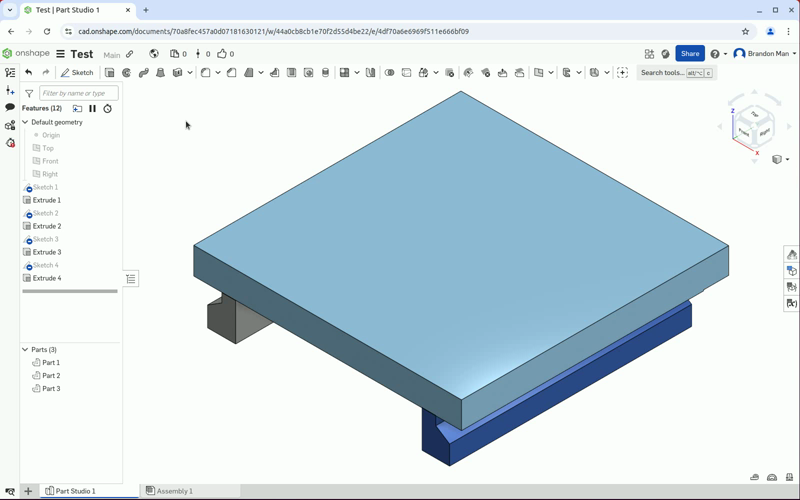
mouse_move(73, 189)
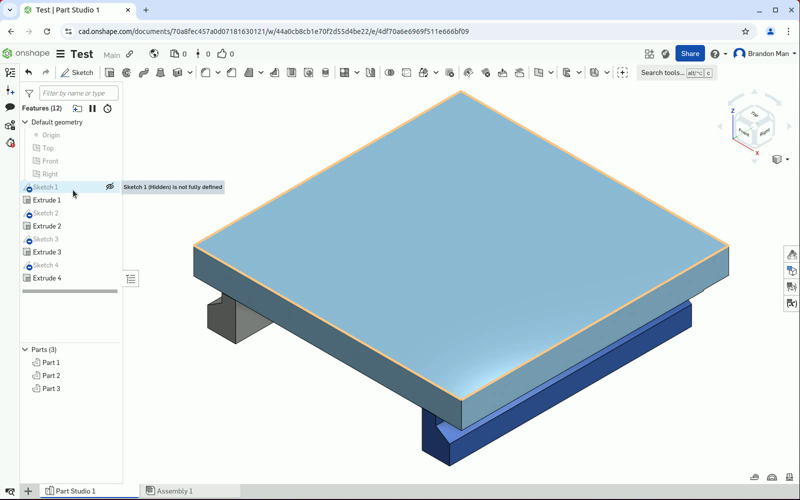
click(73, 189)